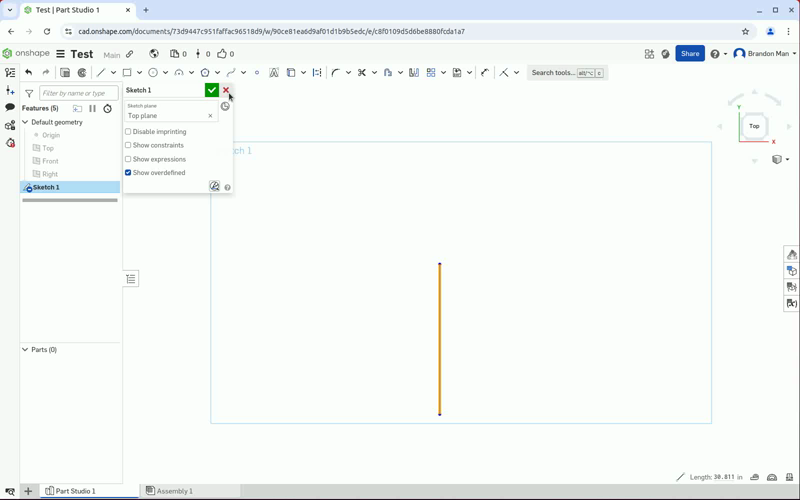
key(shift+h)
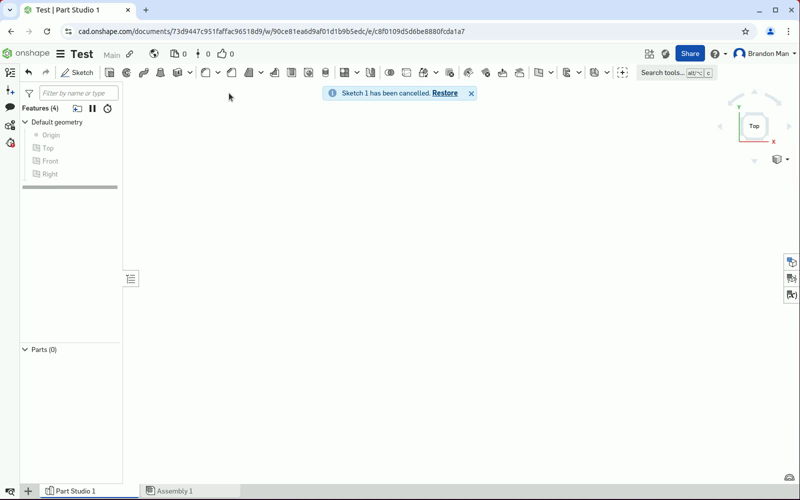
mouse_move(73, 352)
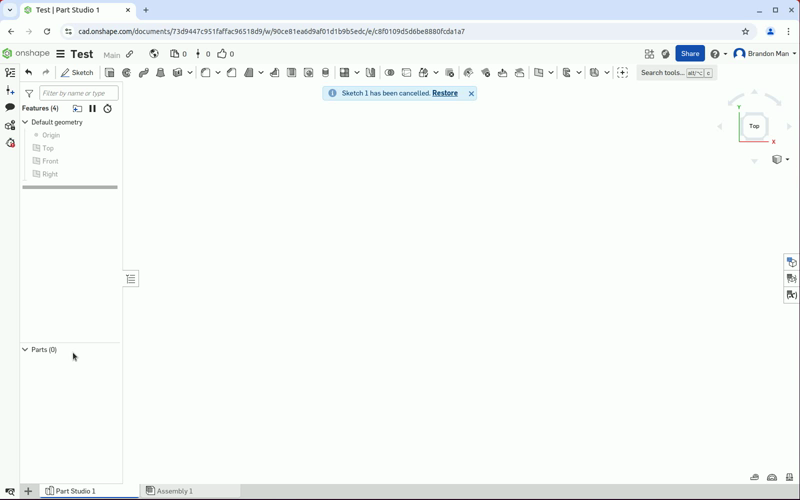
key(y)
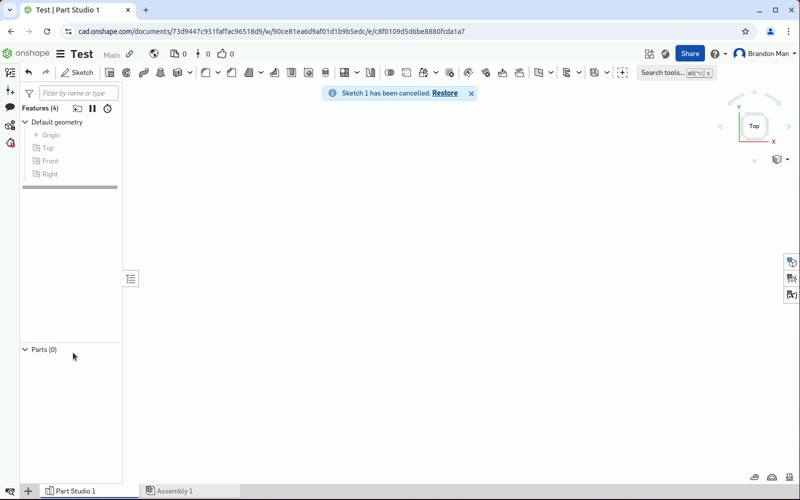
key(shift+p)
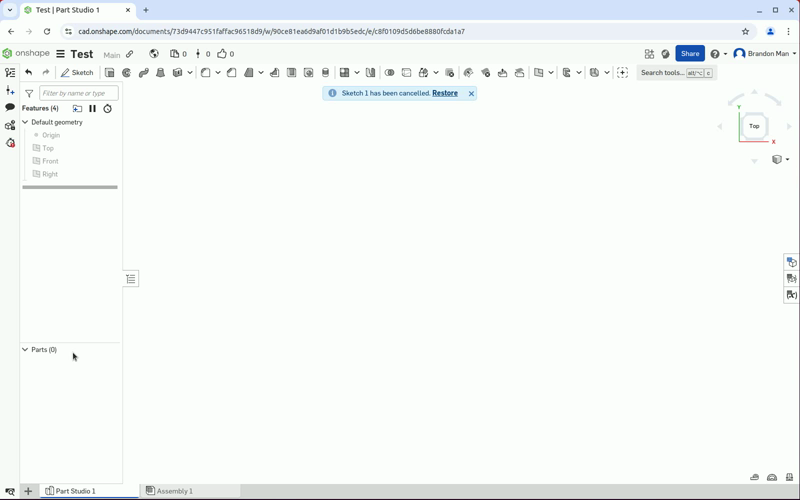
key(space)
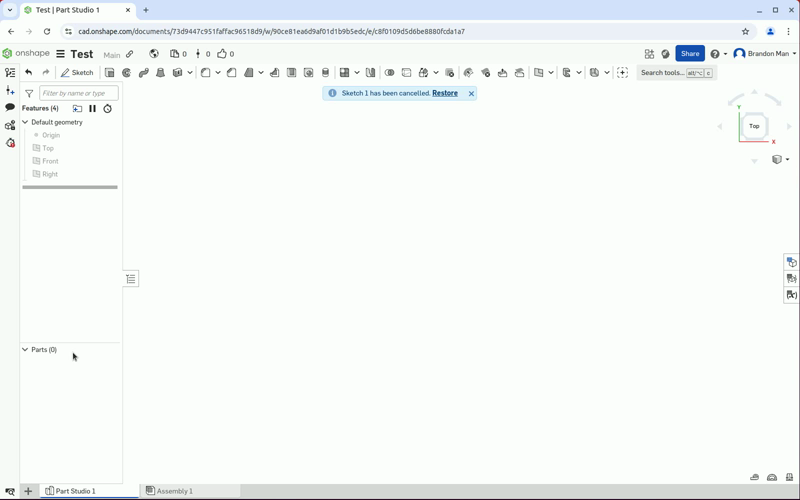
key_down(shift)
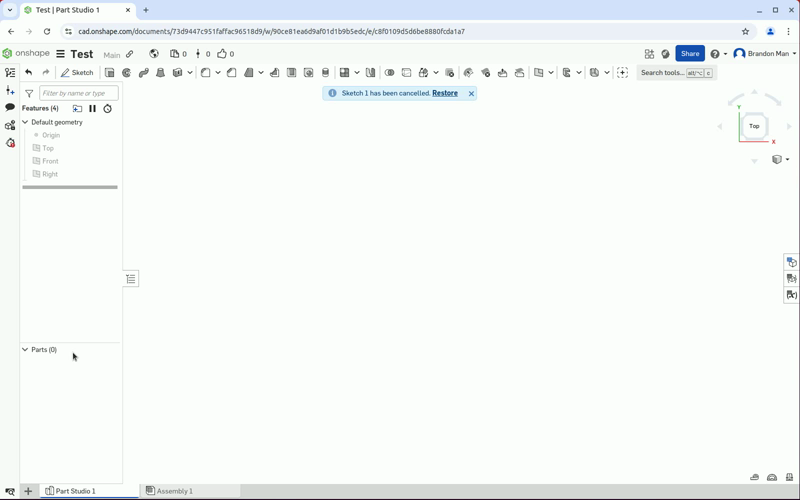
key(up)
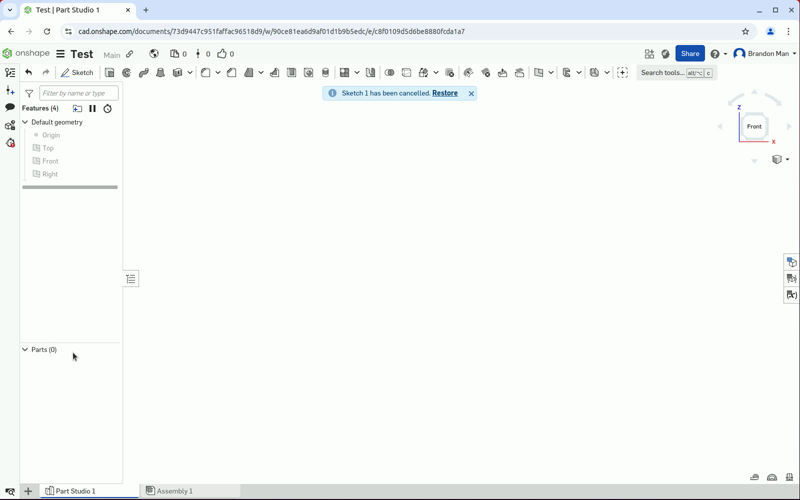
key_up(shift)
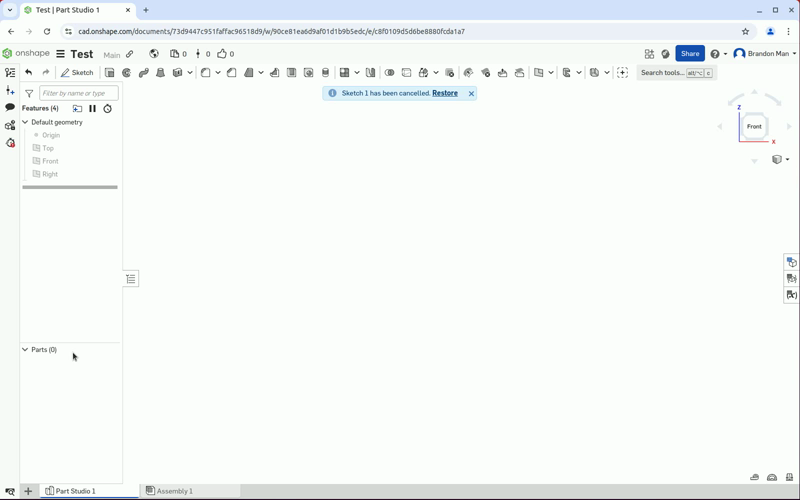
mouse_move(73, 352)
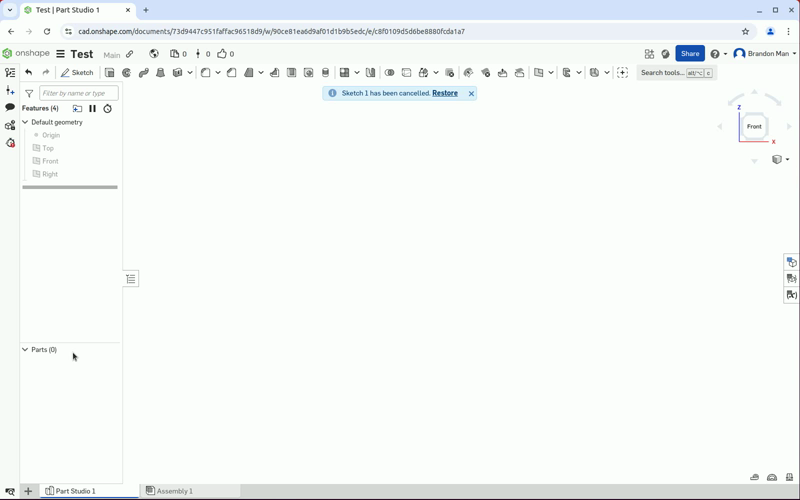
key(shift+y)
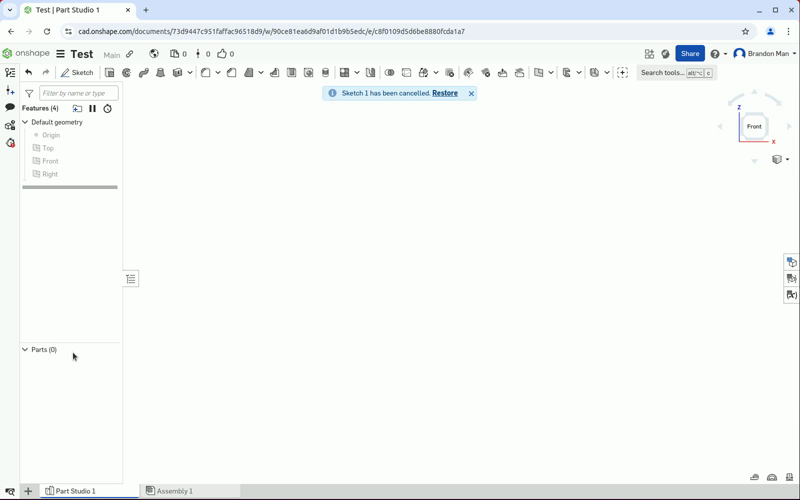
key(shift+s)
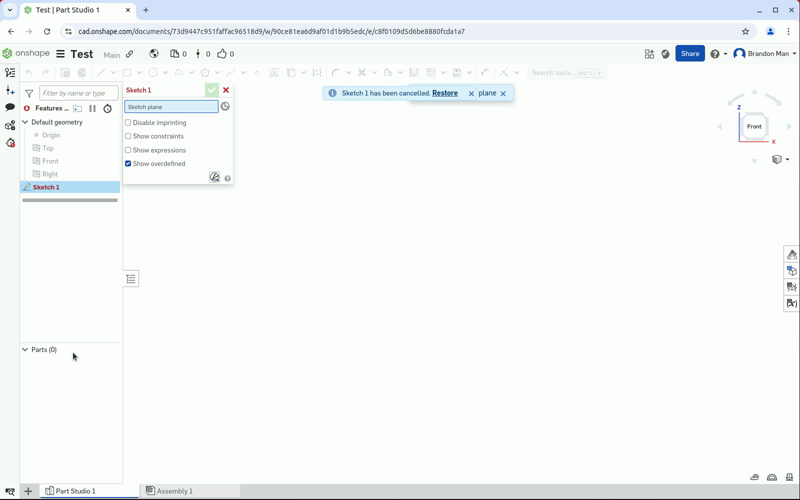
mouse_move(73, 163)
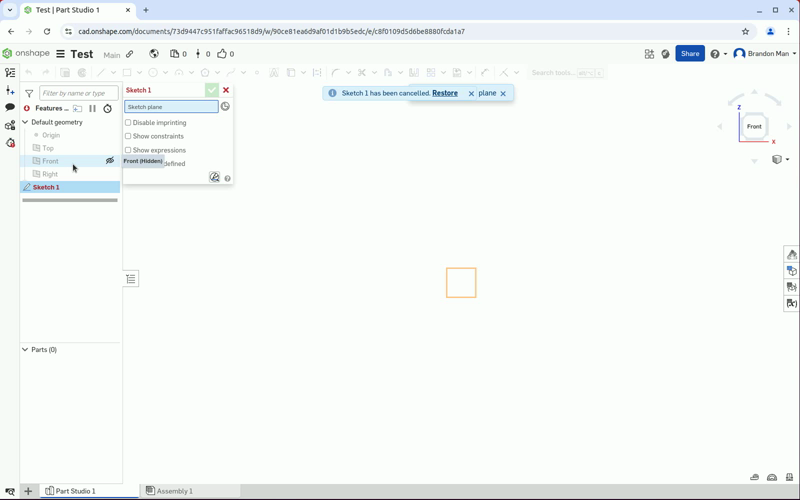
click(73, 163)
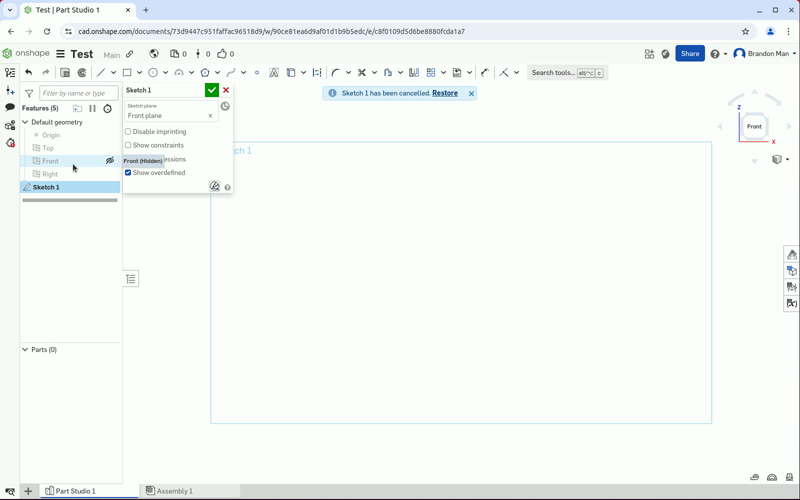
mouse_move(73, 352)
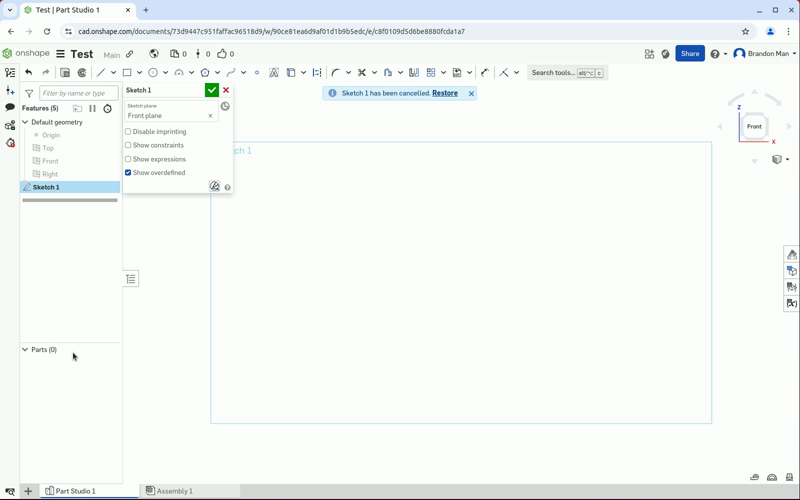
key(y)
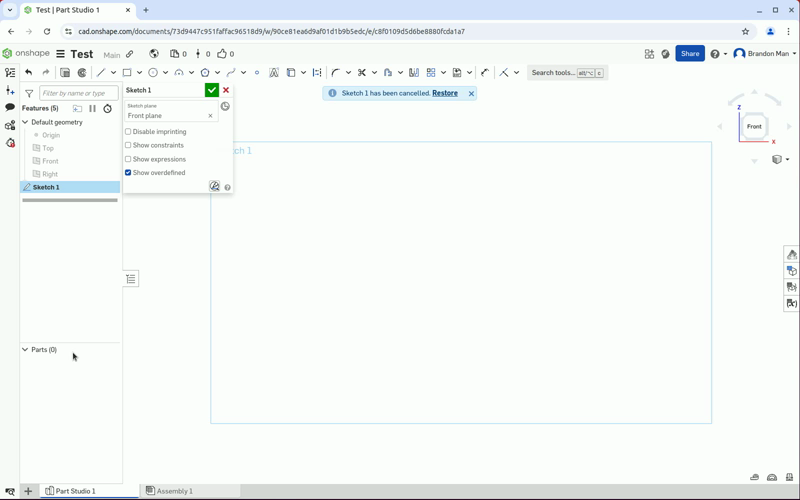
key(l)
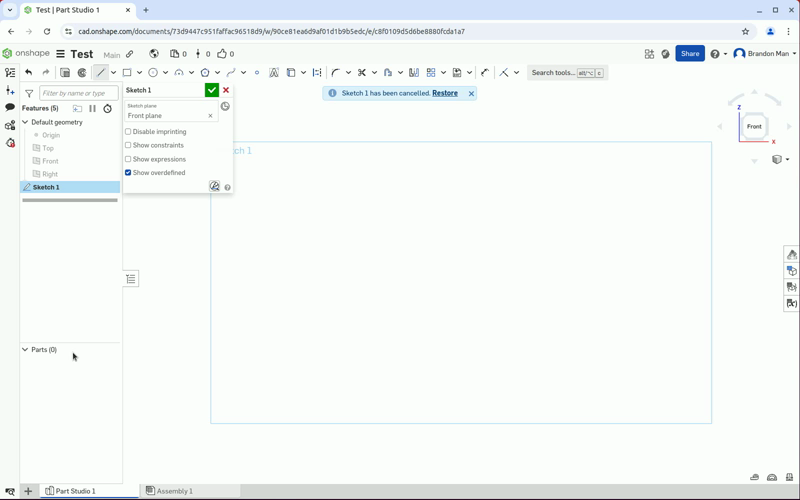
key_down(shift)
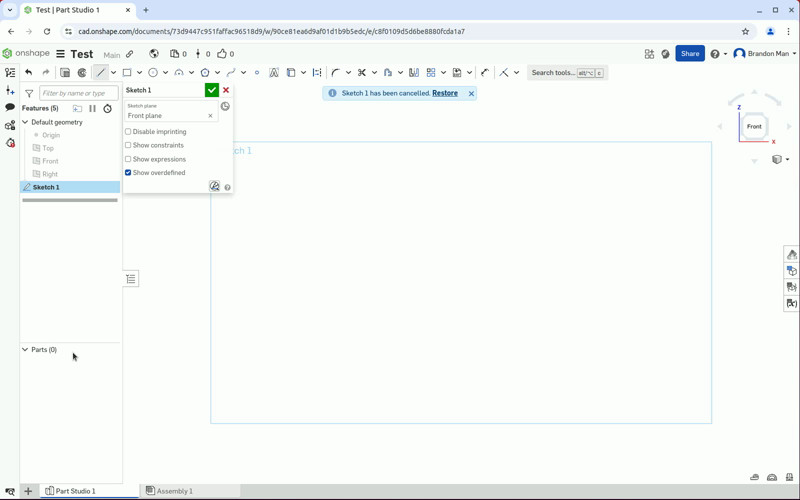
mouse_move(378, 239)
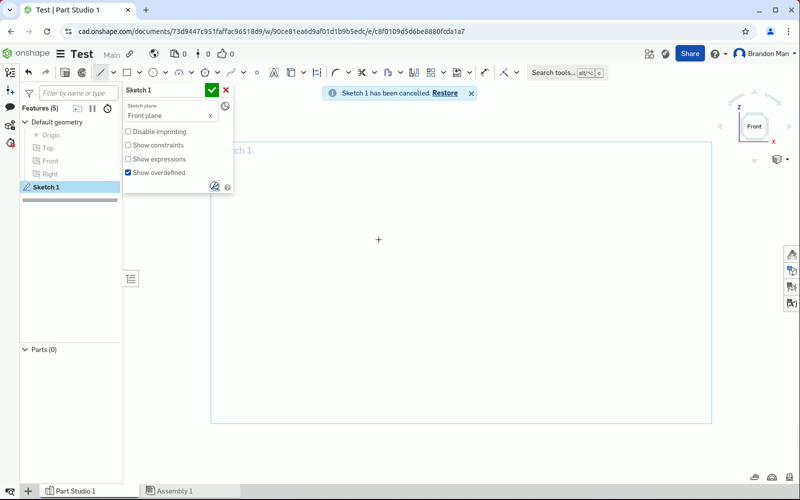
click(378, 239)
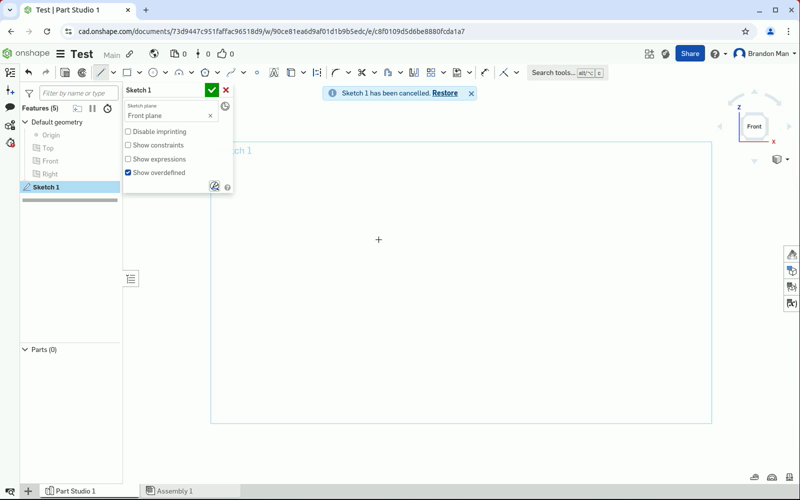
key_up(shift)
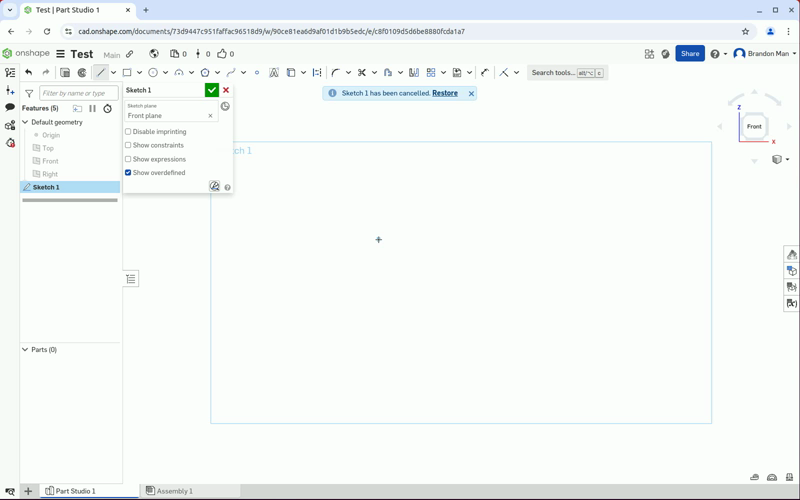
key_down(shift)
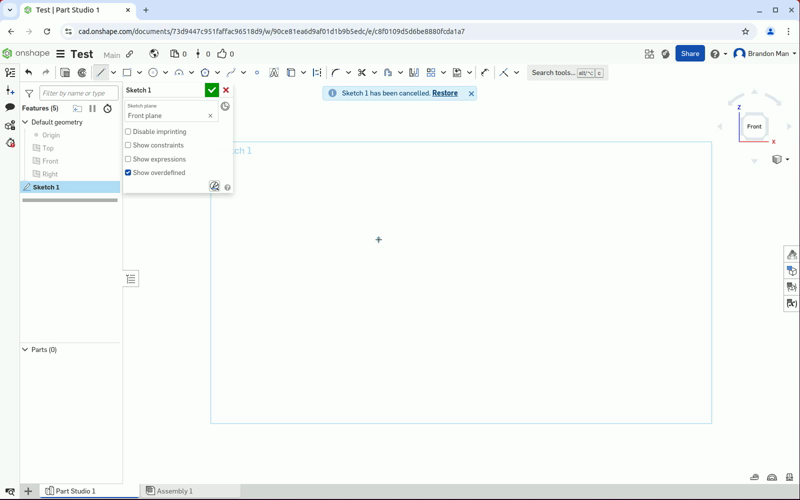
mouse_move(443, 381)
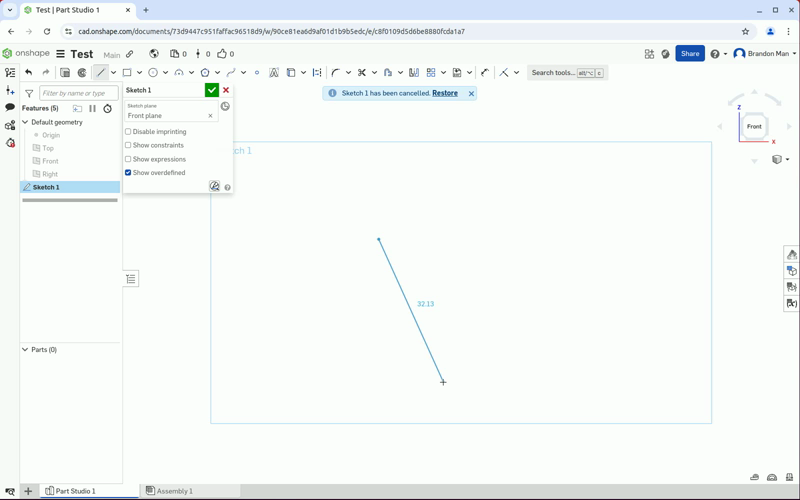
click(443, 381)
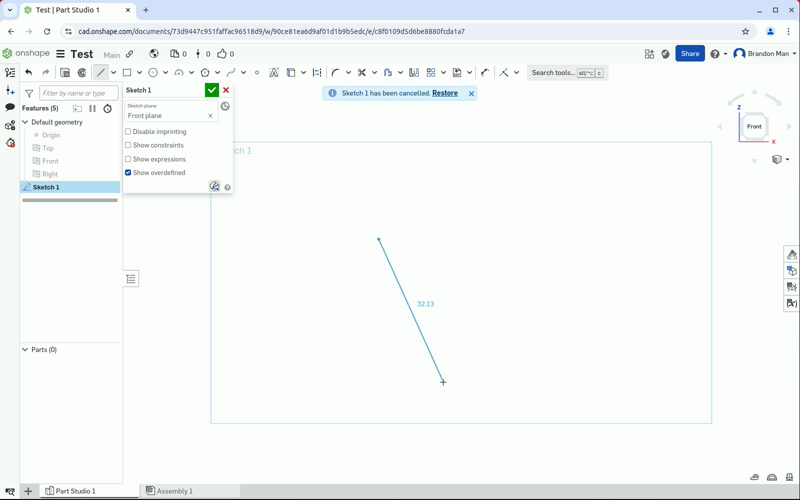
key_up(shift)
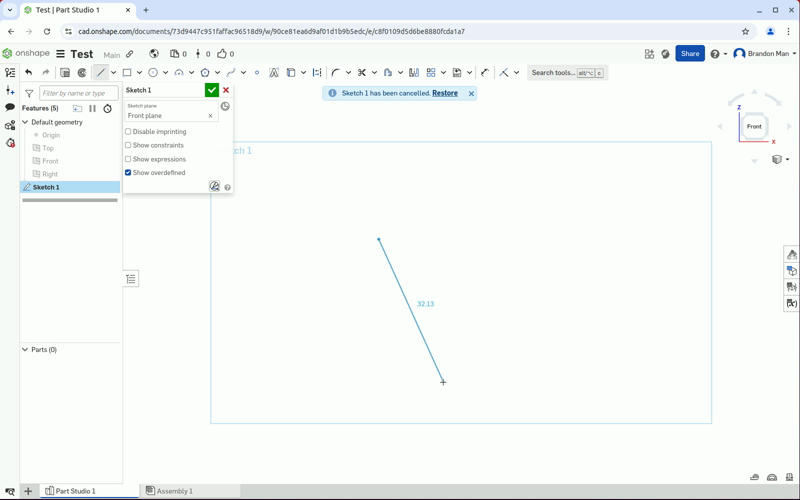
key(esc)
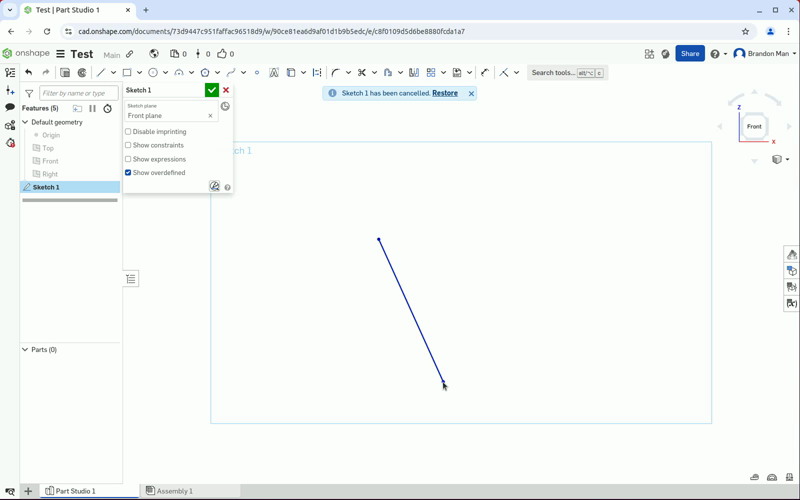
key(a)
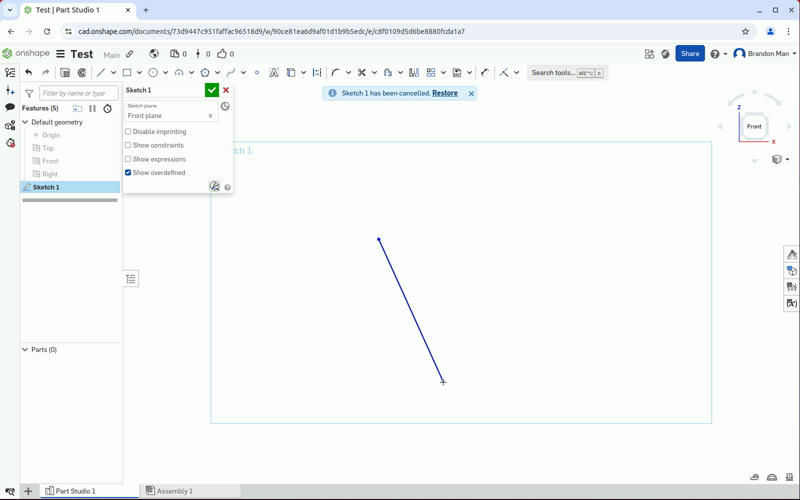
mouse_move(443, 381)
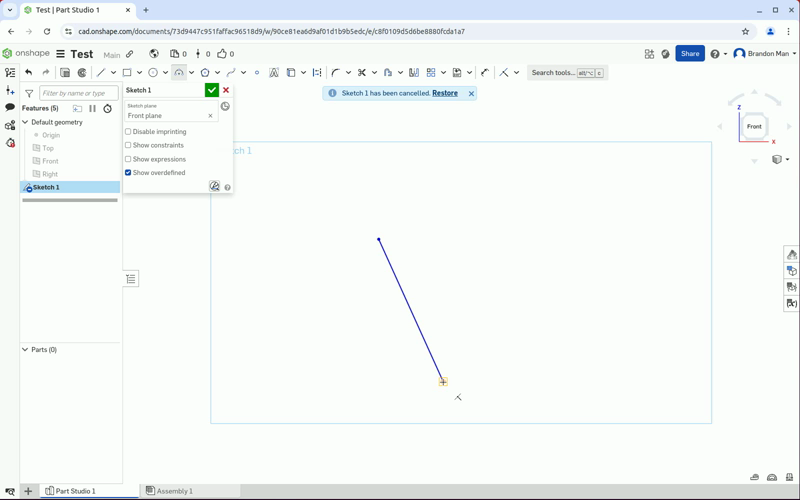
click(443, 381)
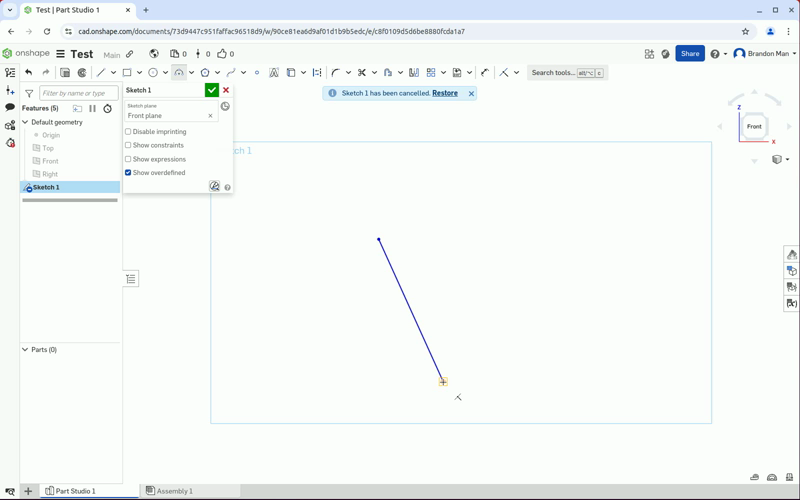
key_down(shift)
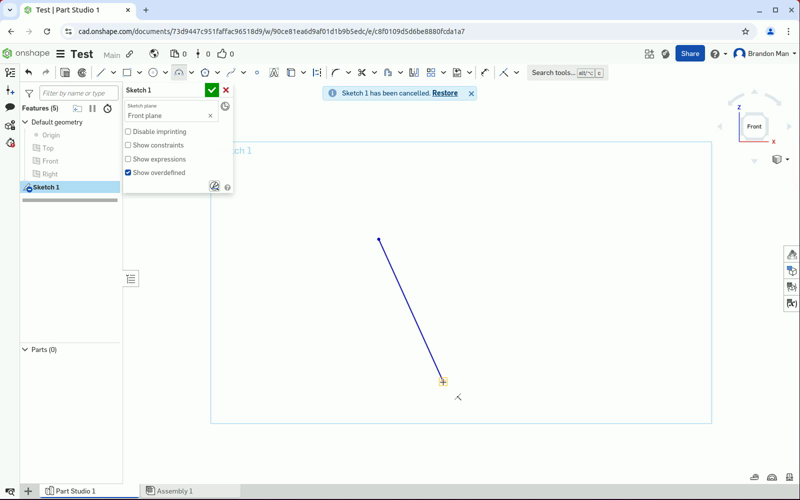
mouse_move(480, 383)
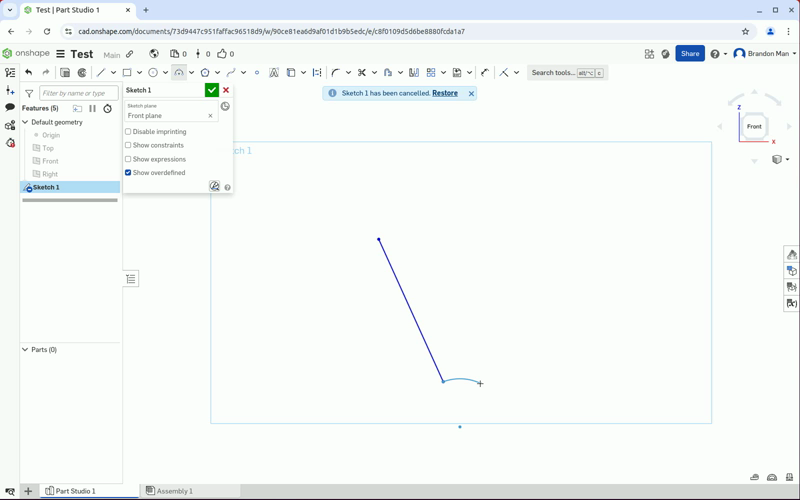
click(480, 383)
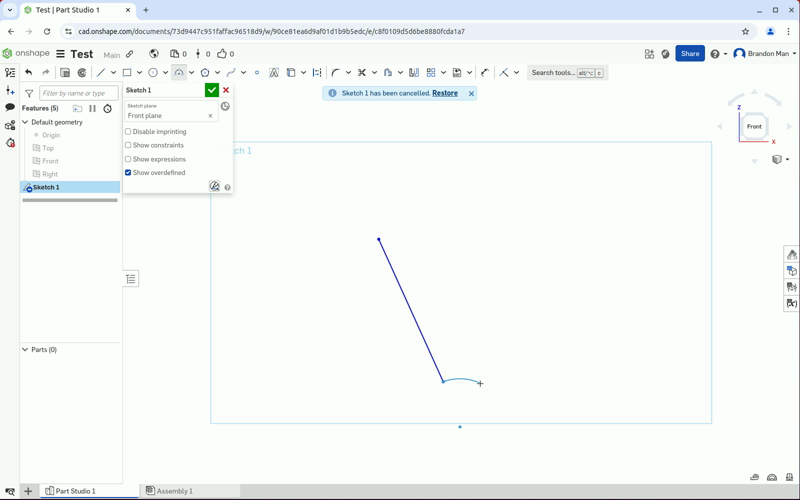
mouse_move(461, 394)
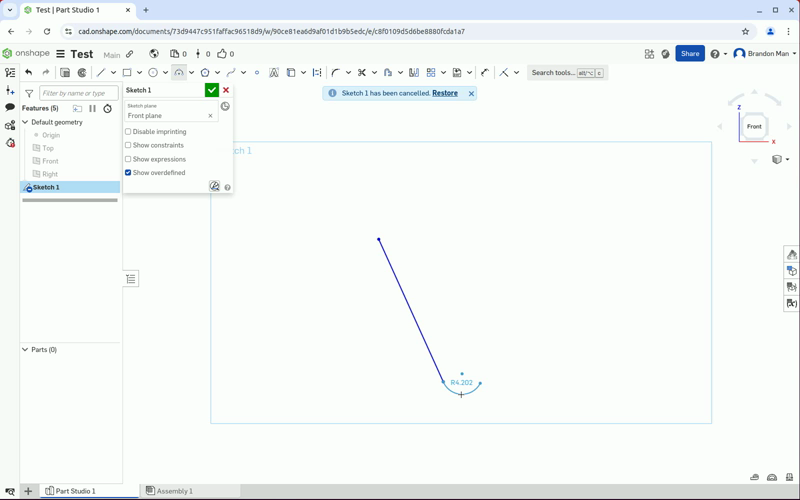
click(461, 394)
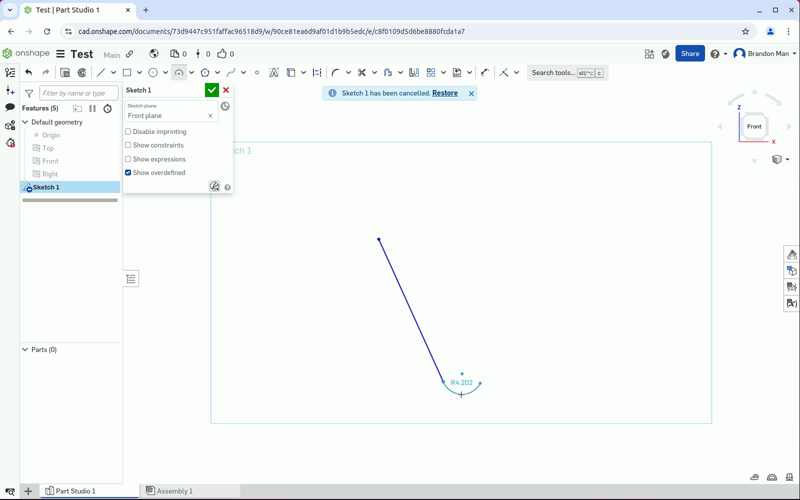
key_up(shift)
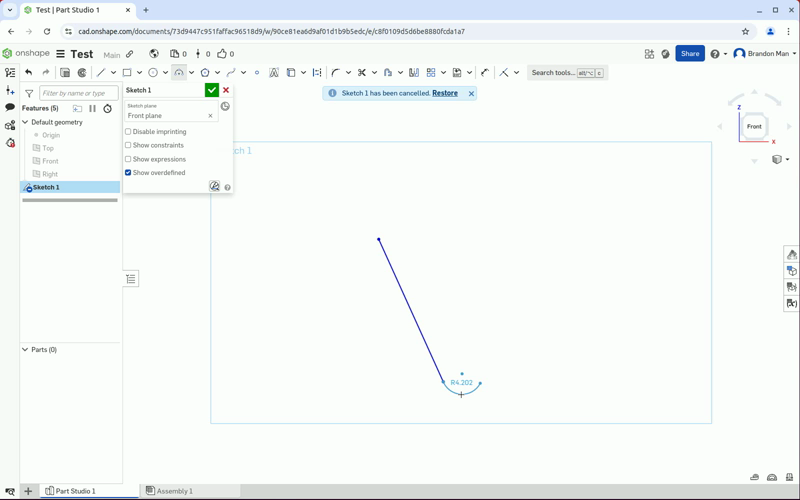
key(esc)
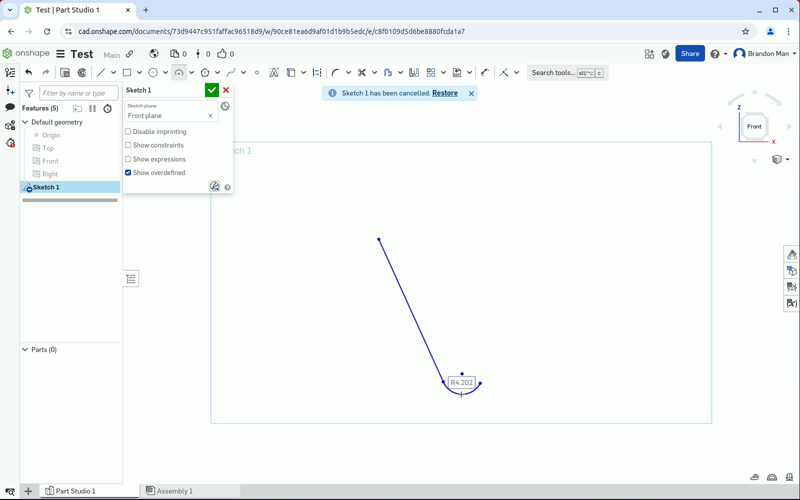
key(l)
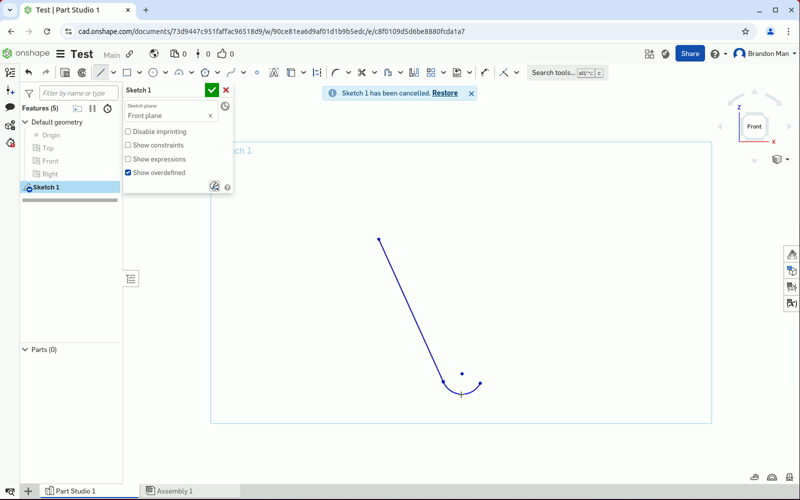
mouse_move(480, 383)
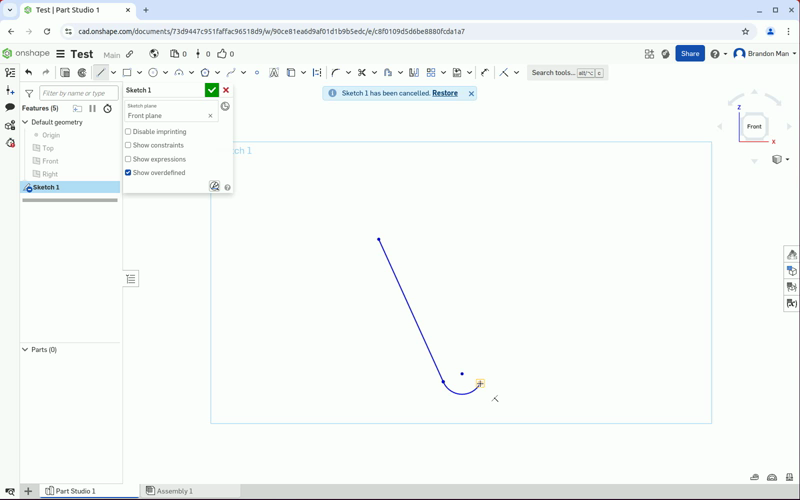
click(480, 383)
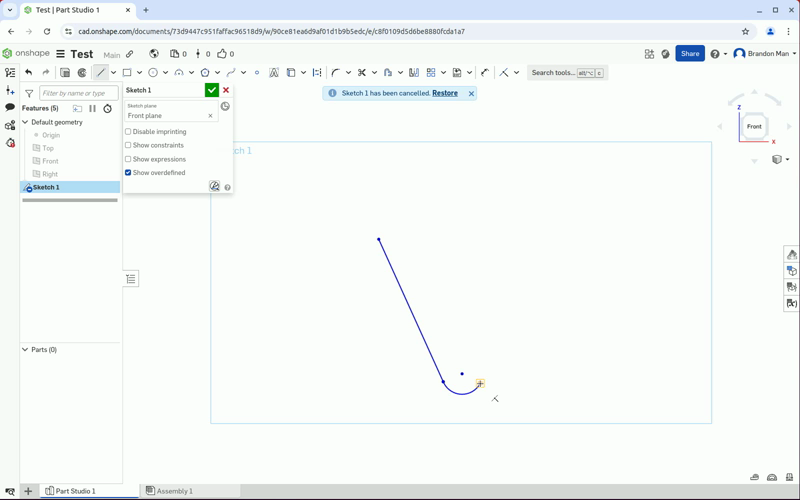
key_down(shift)
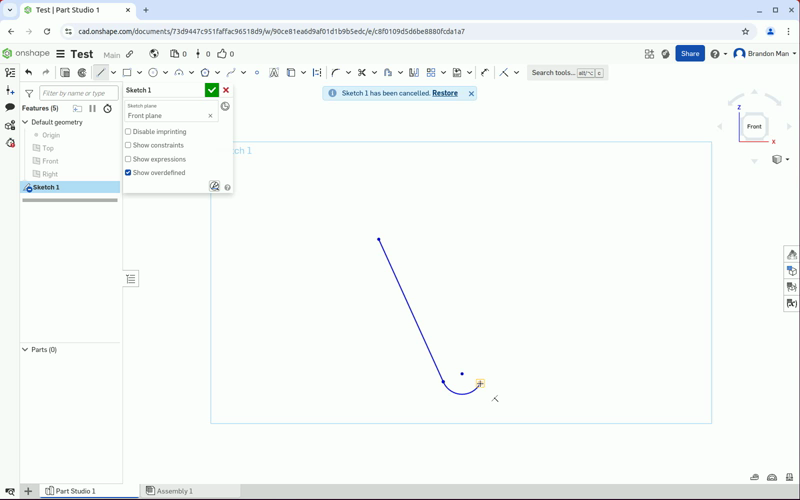
mouse_move(550, 243)
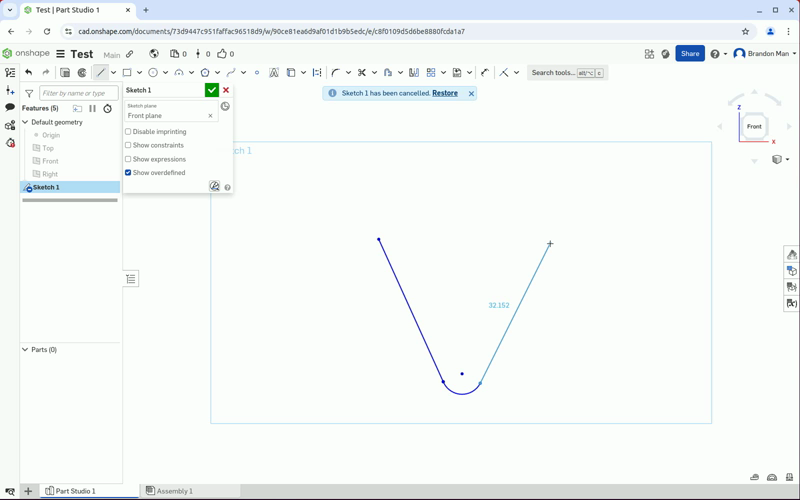
click(550, 243)
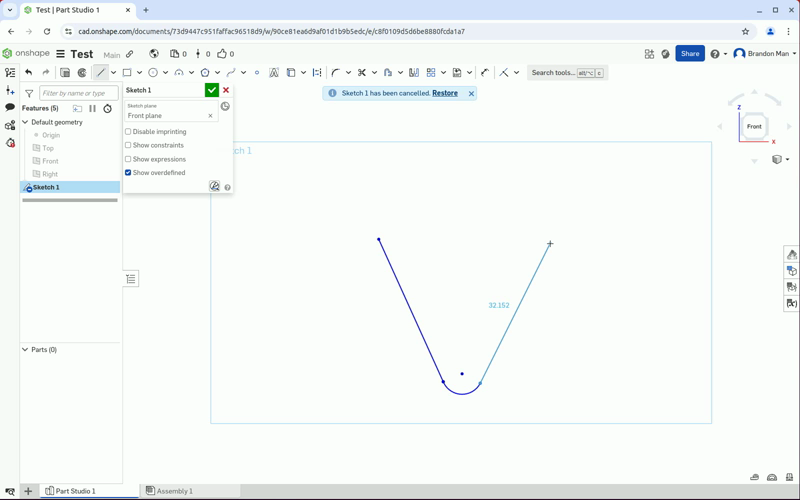
key_up(shift)
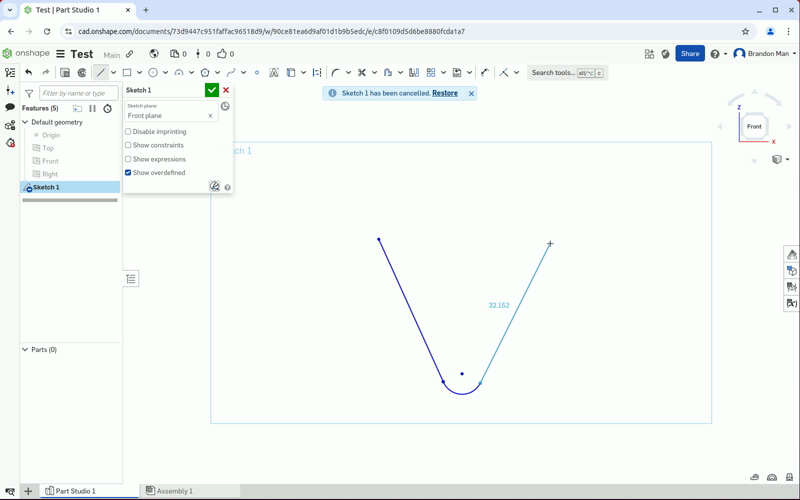
key(esc)
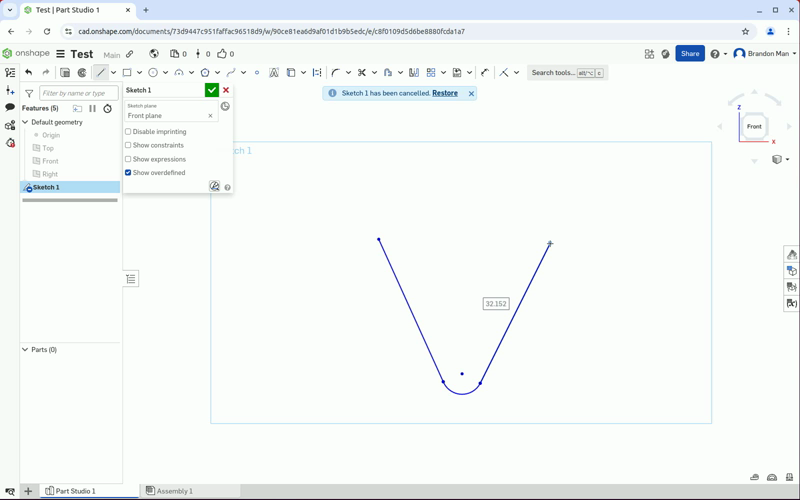
key(a)
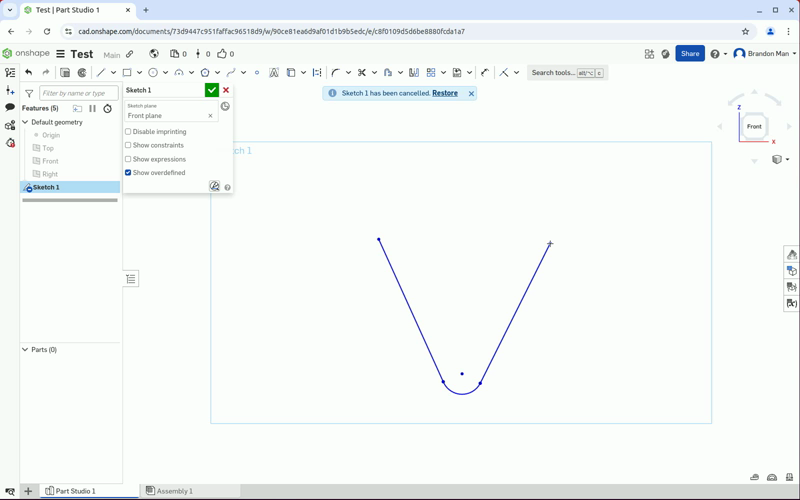
mouse_move(550, 243)
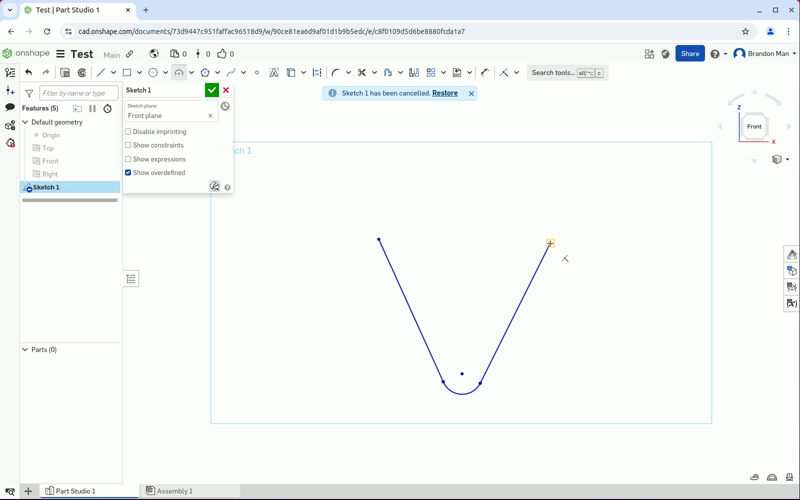
click(550, 243)
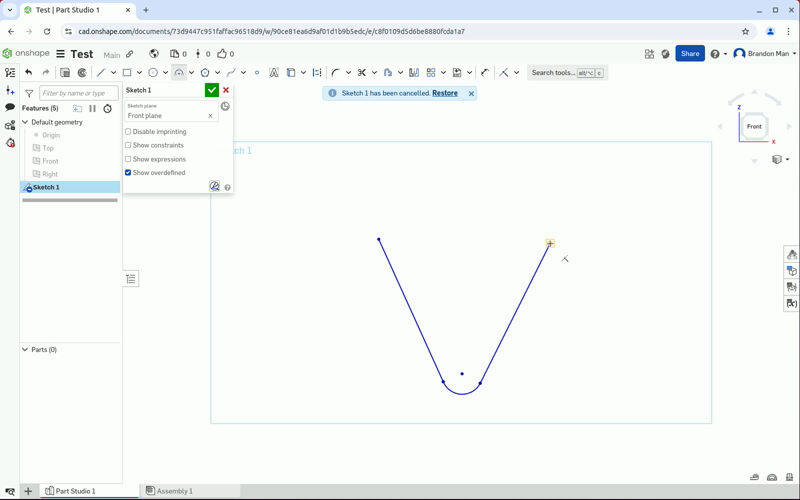
key_down(shift)
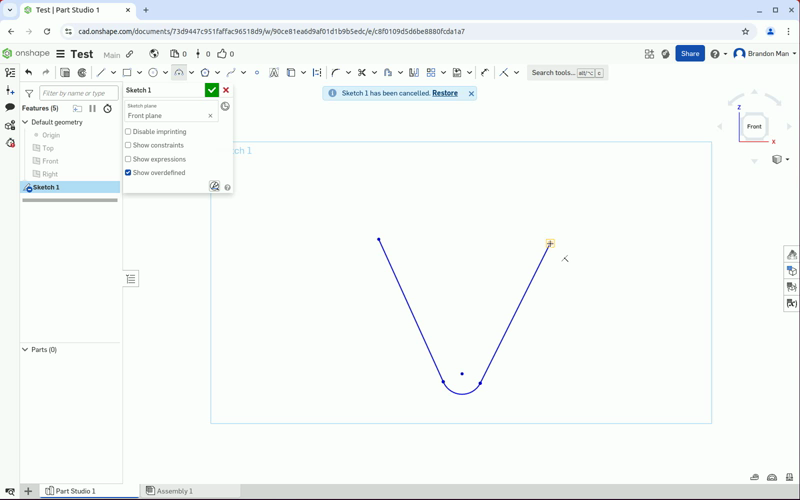
mouse_move(522, 198)
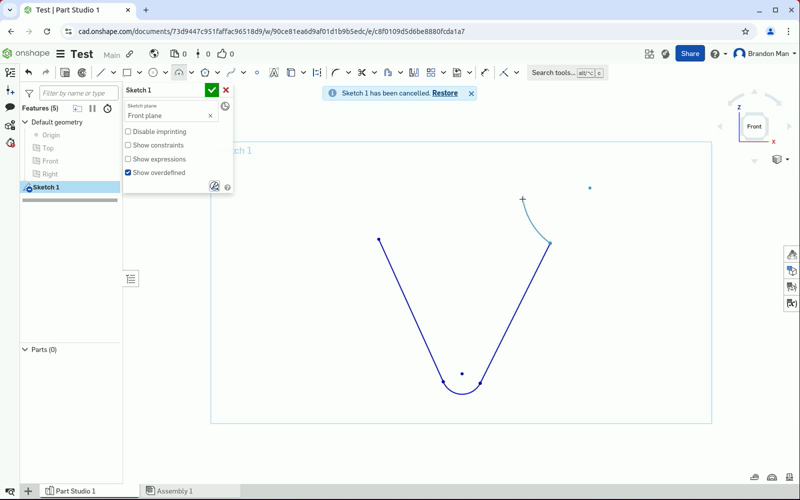
click(522, 198)
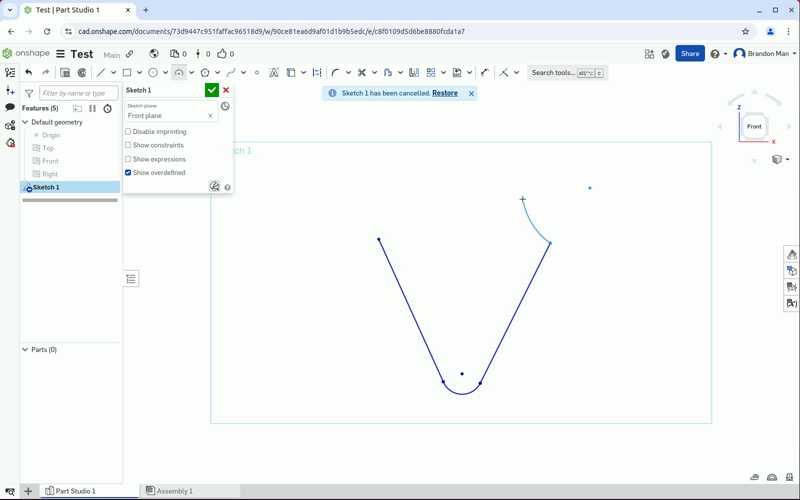
mouse_move(548, 213)
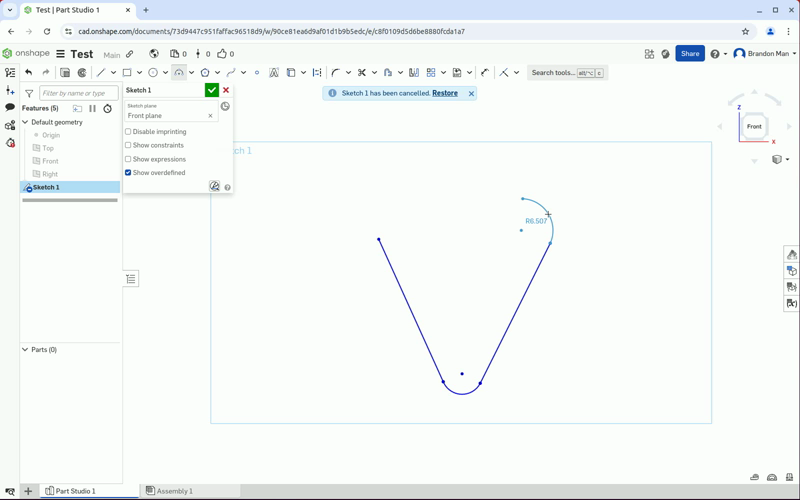
click(548, 213)
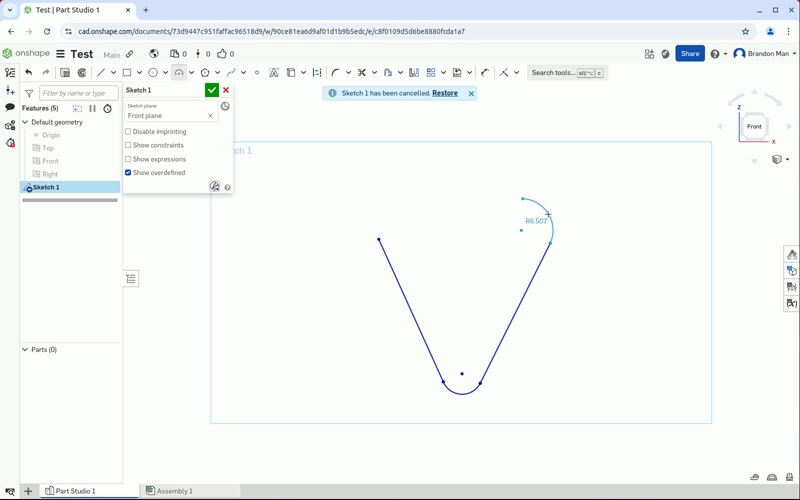
key_up(shift)
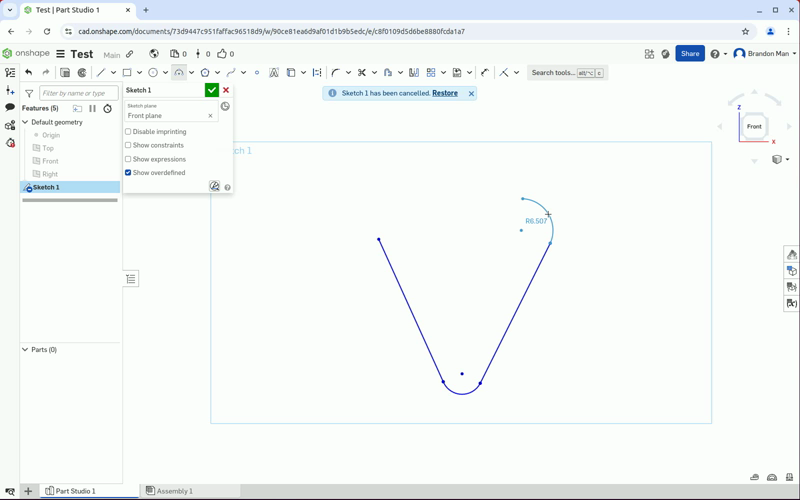
key(esc)
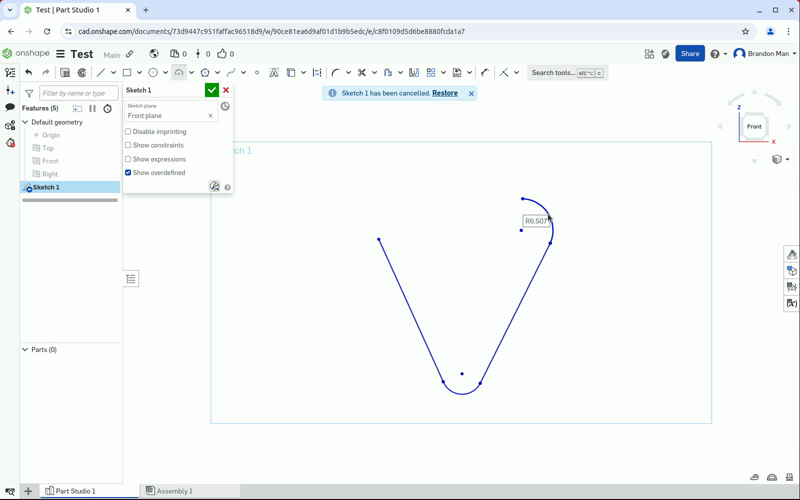
key(l)
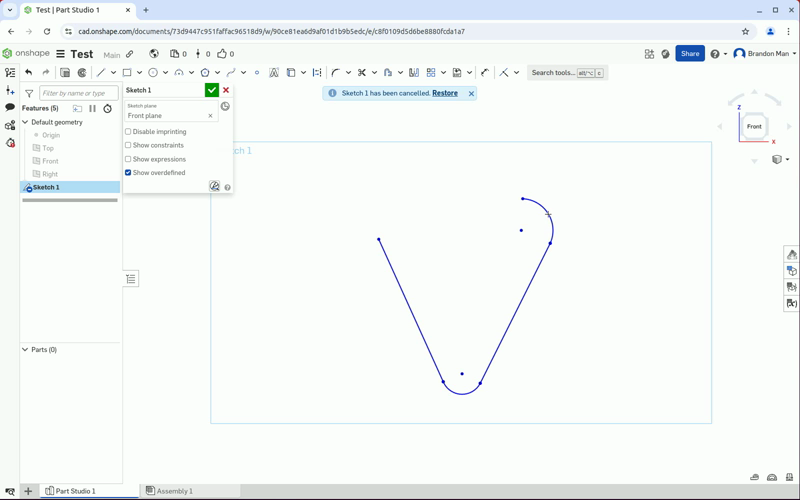
mouse_move(522, 198)
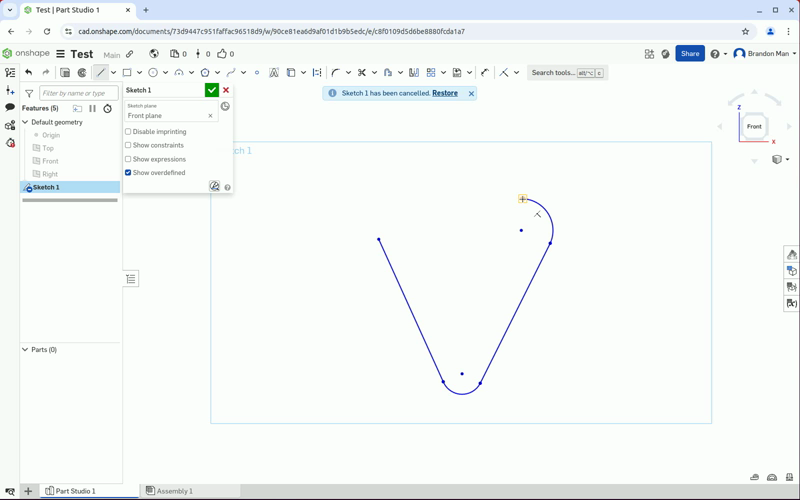
click(522, 198)
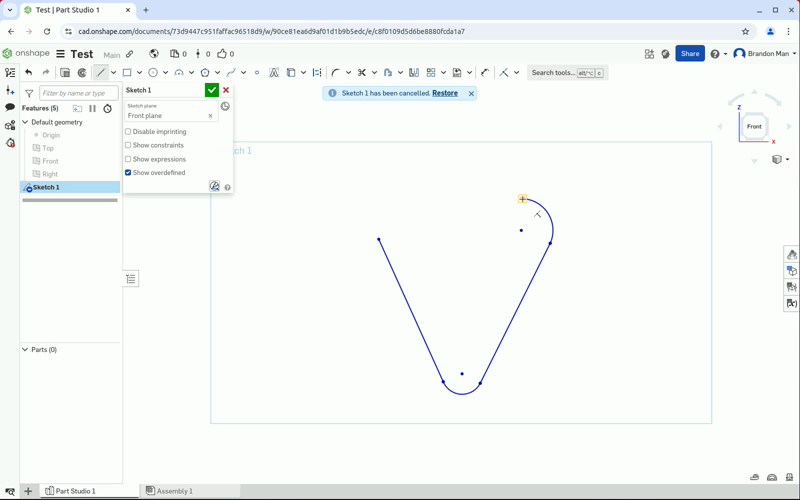
key_down(shift)
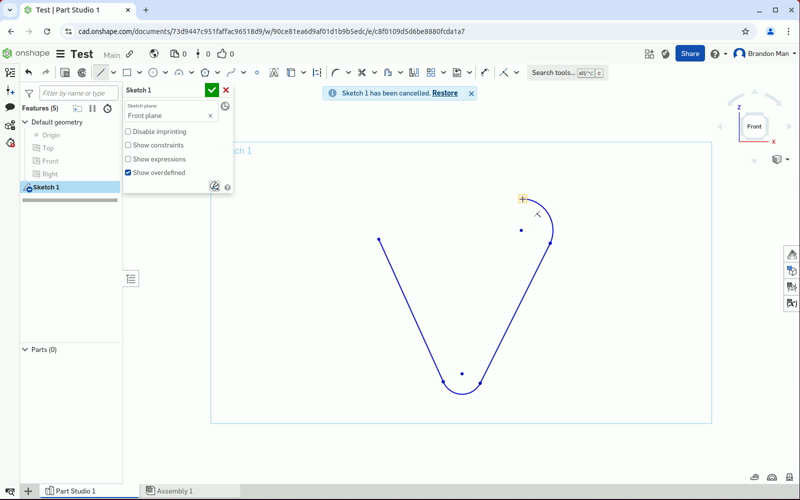
mouse_move(408, 195)
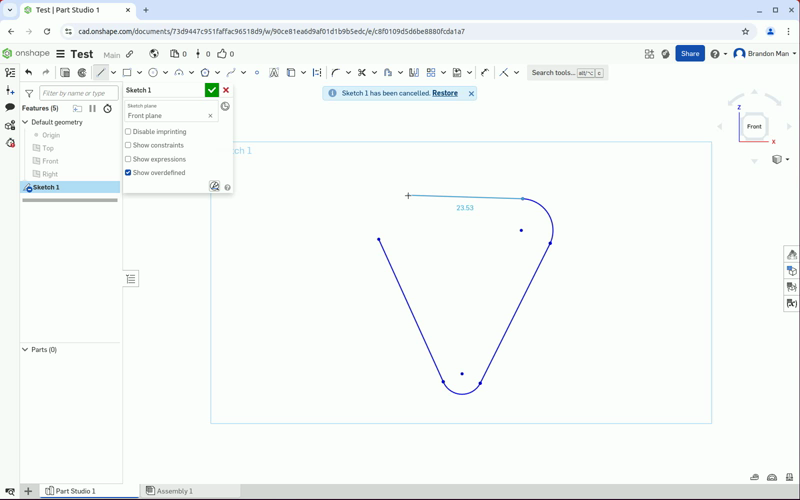
click(408, 195)
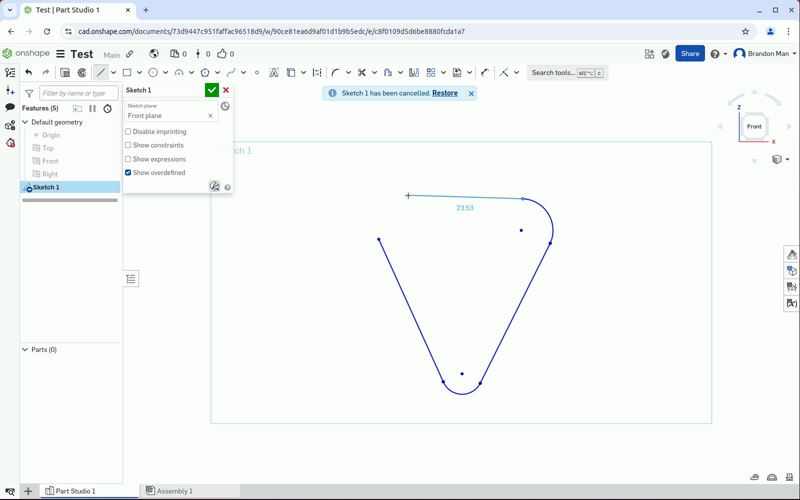
key_up(shift)
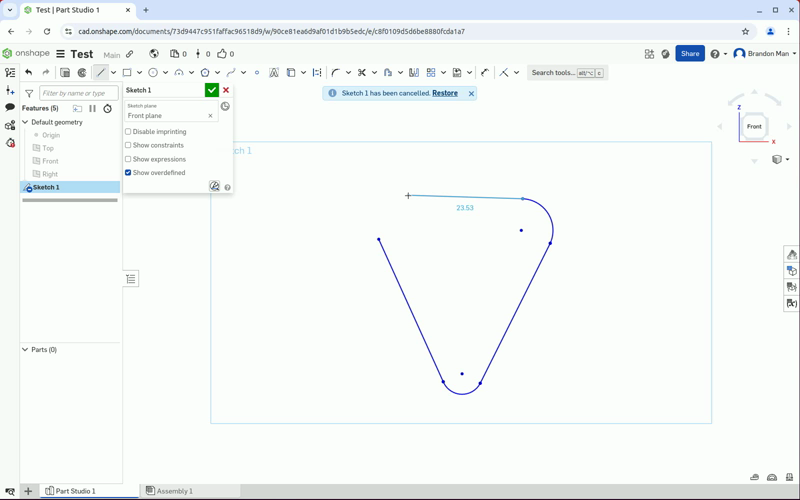
key(esc)
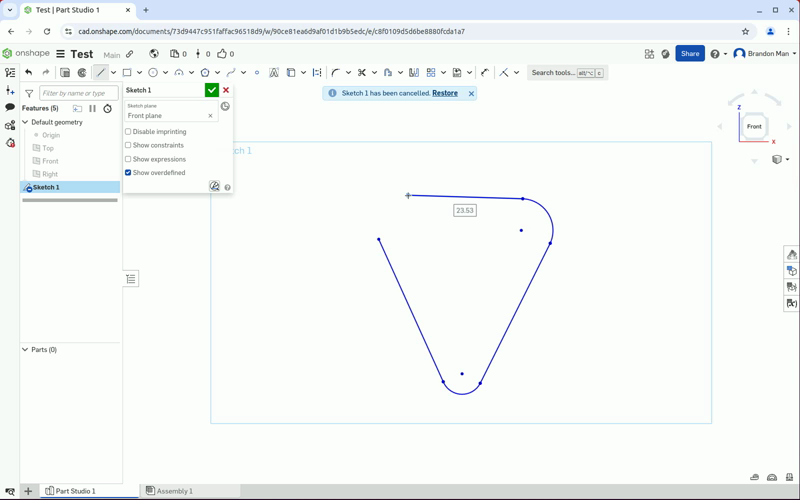
key(a)
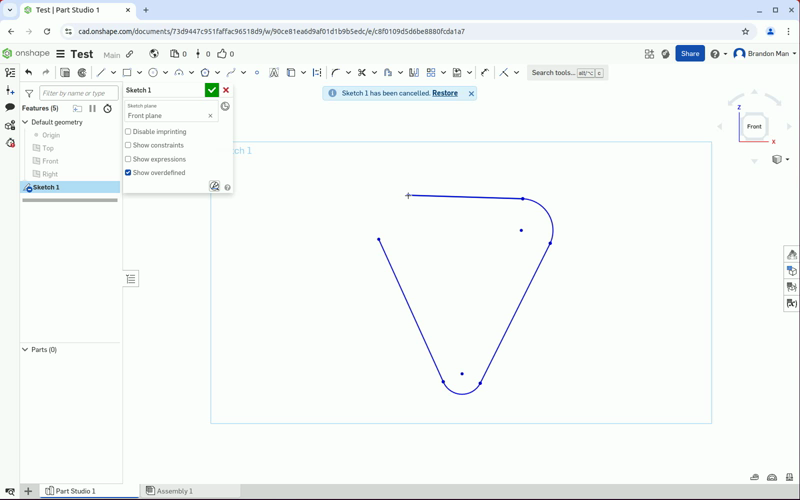
mouse_move(408, 195)
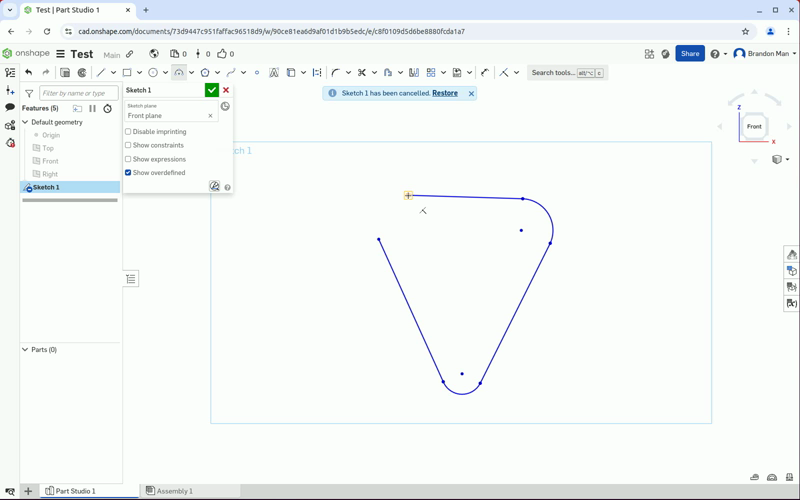
click(408, 195)
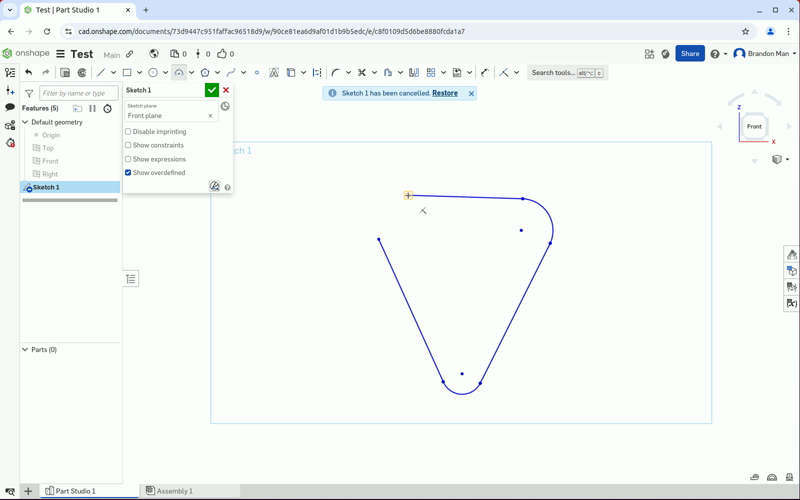
mouse_move(378, 239)
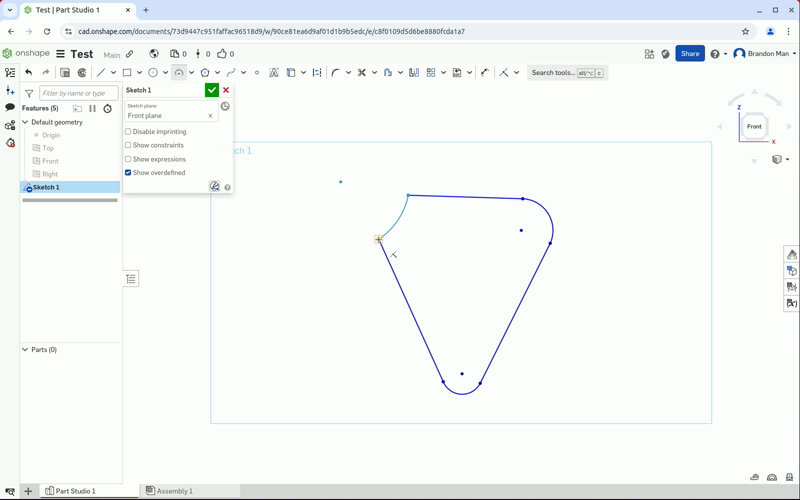
click(378, 239)
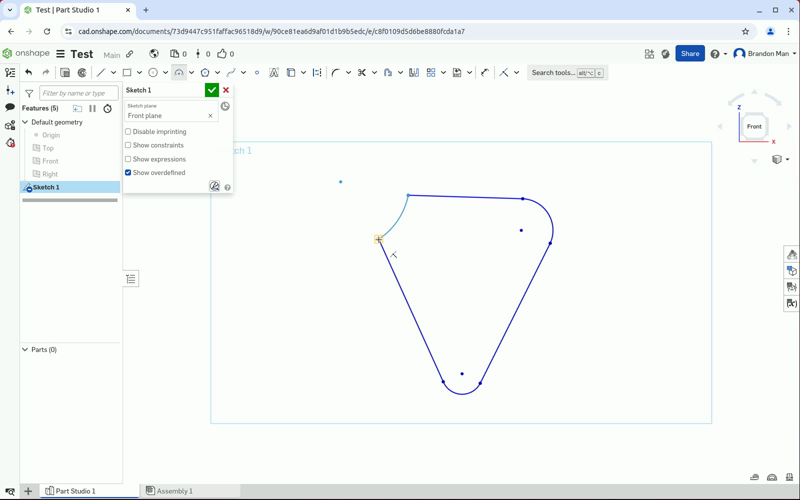
key_down(shift)
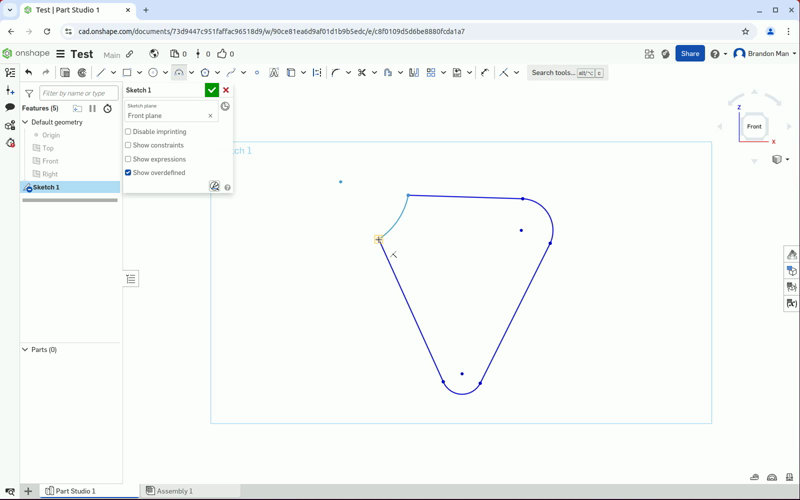
mouse_move(381, 209)
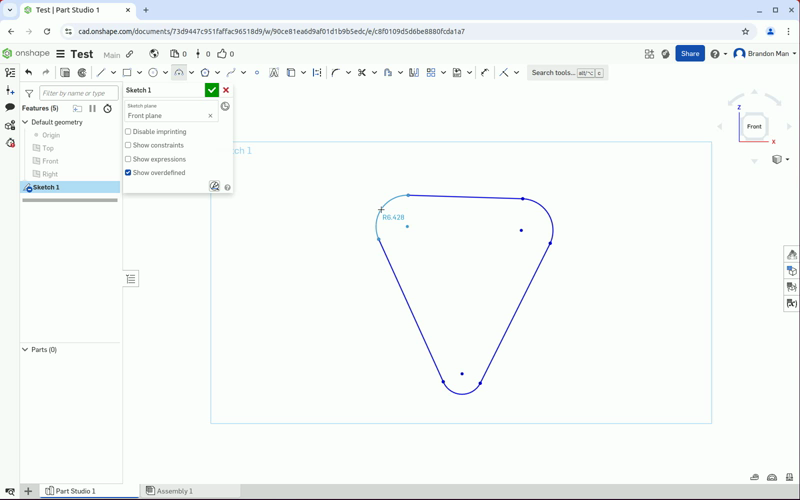
click(381, 209)
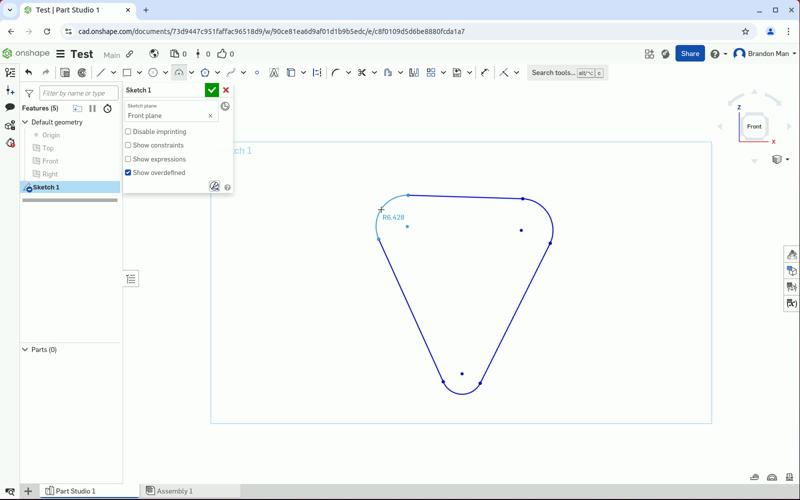
key_up(shift)
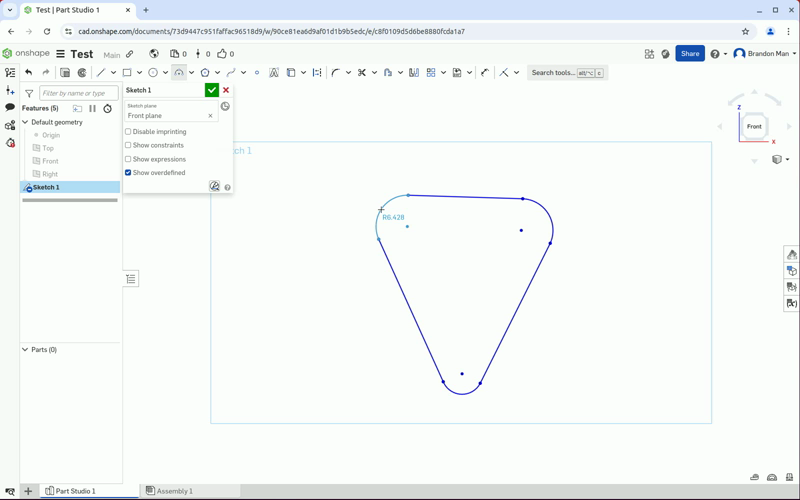
key(esc)
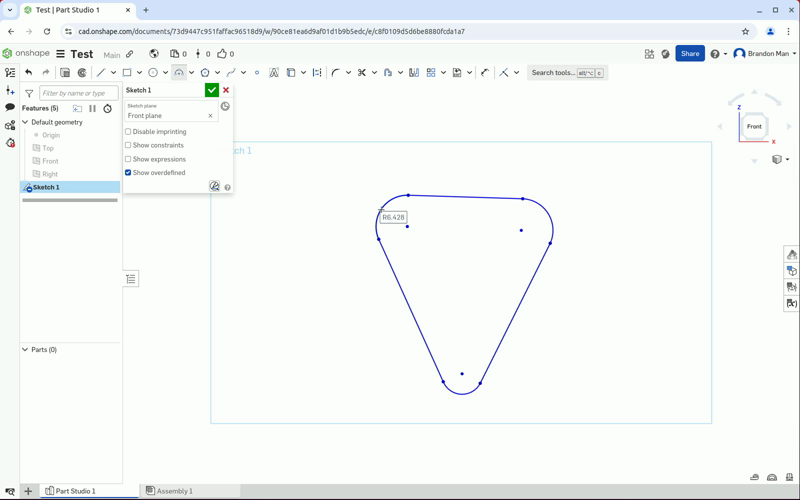
mouse_move(463, 243)
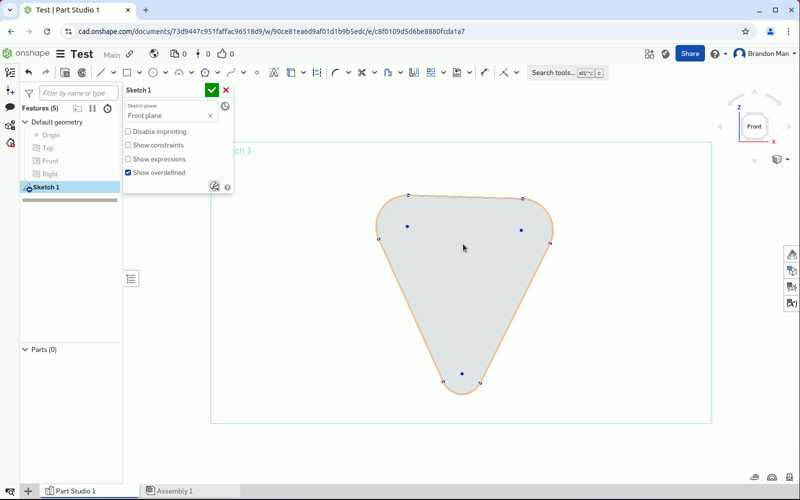
click(463, 243)
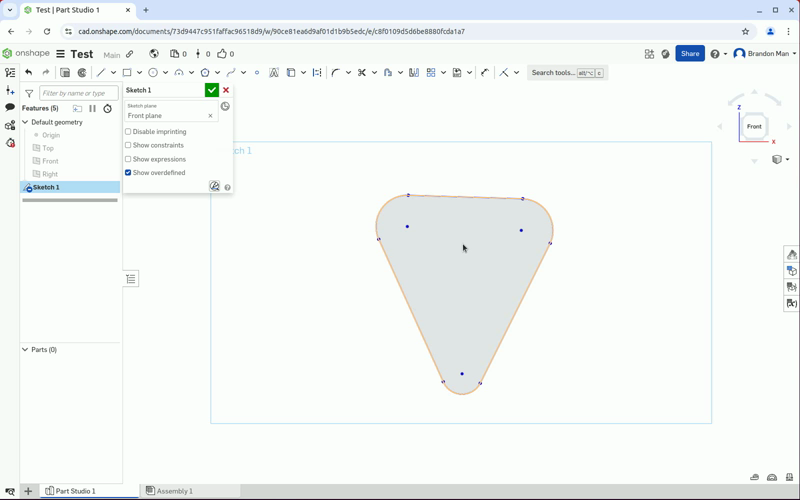
mouse_move(73, 352)
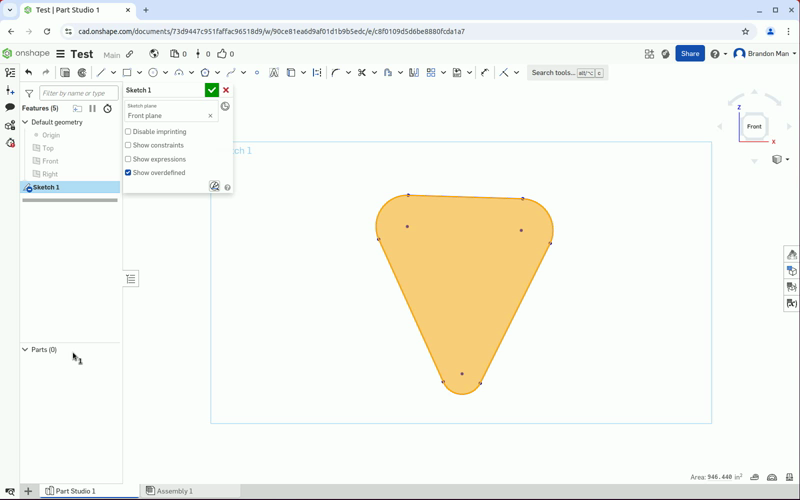
key(shift+y)
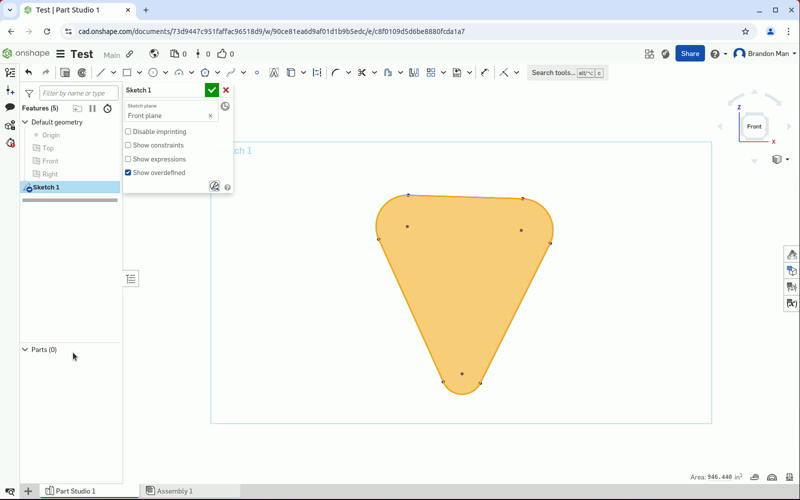
key(shift+e)
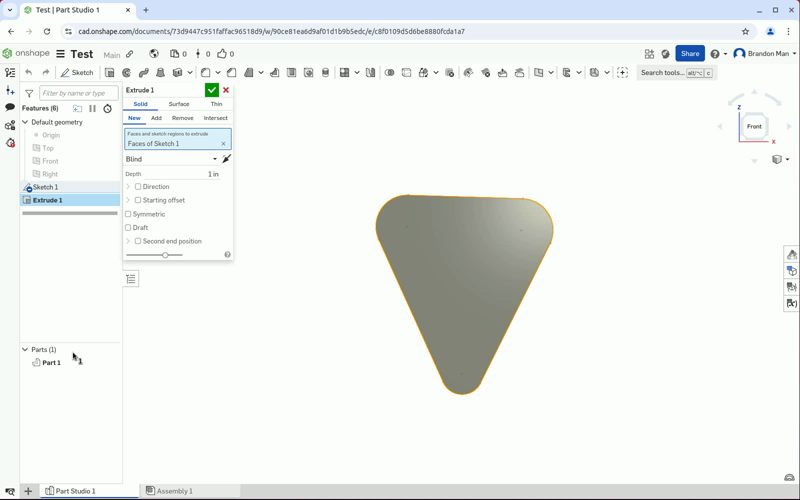
mouse_move(143, 106)
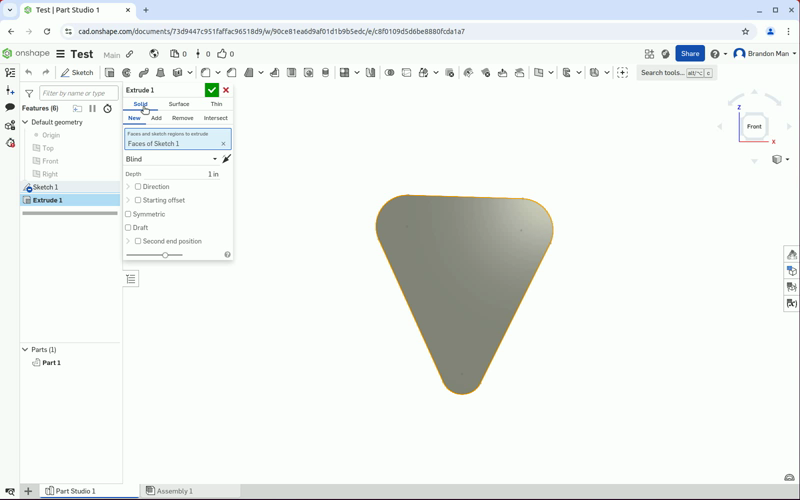
click(143, 106)
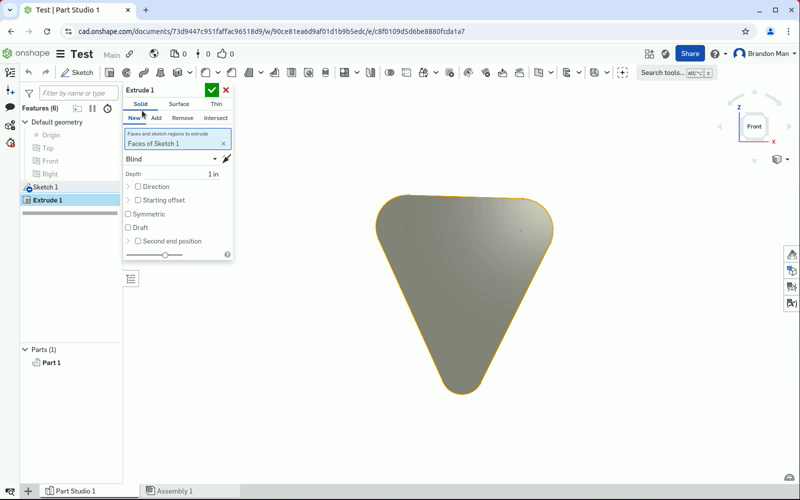
mouse_move(137, 120)
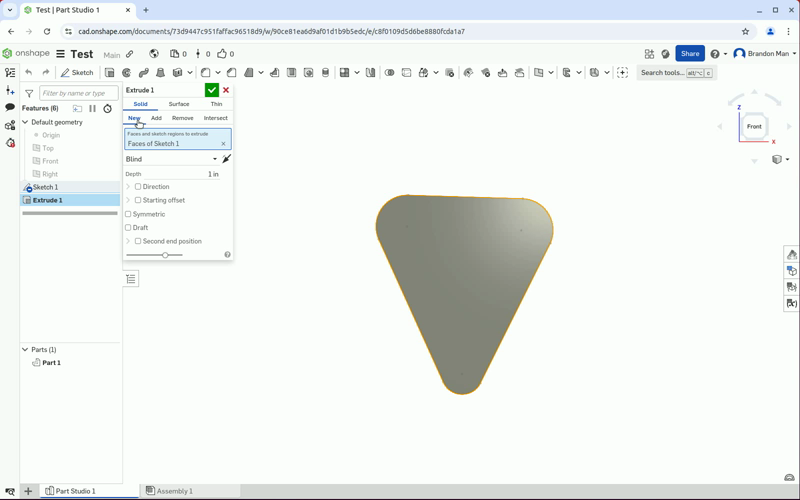
click(137, 120)
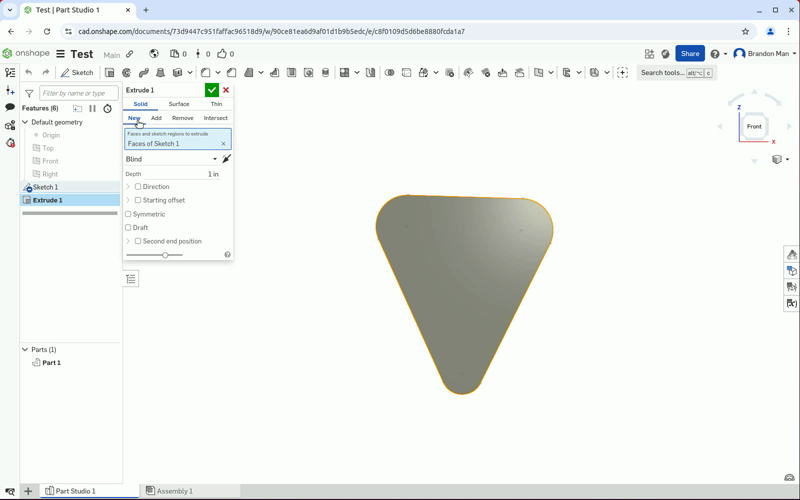
key(tab, 4)
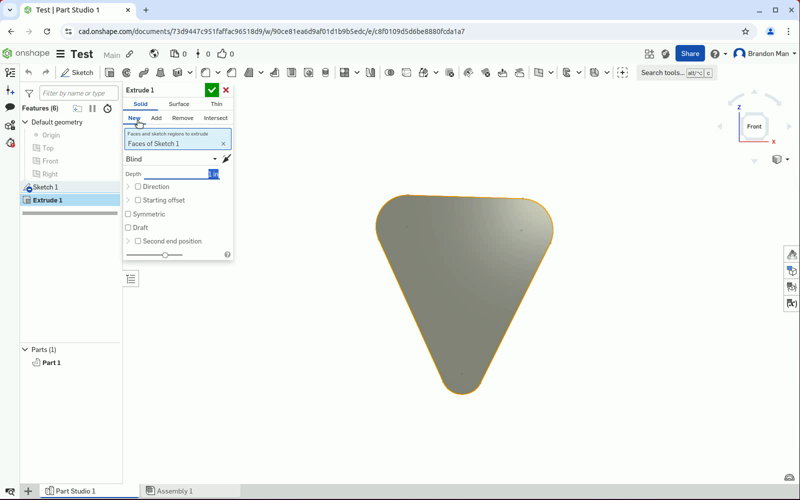
text(2.166)
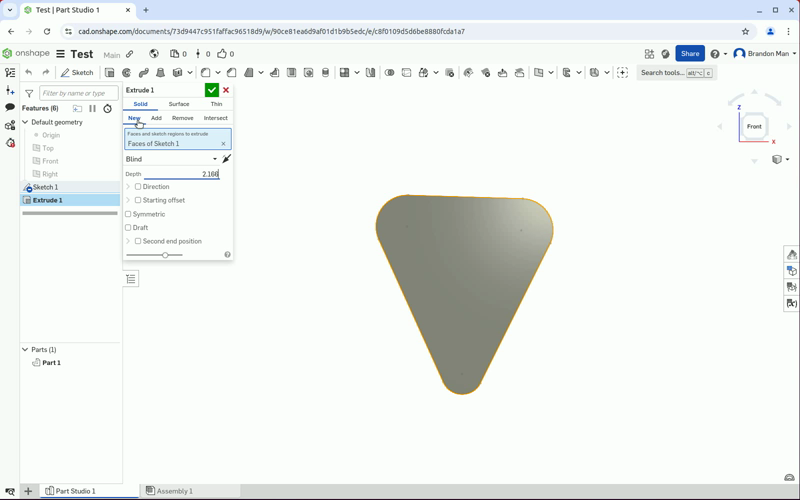
key(enter)
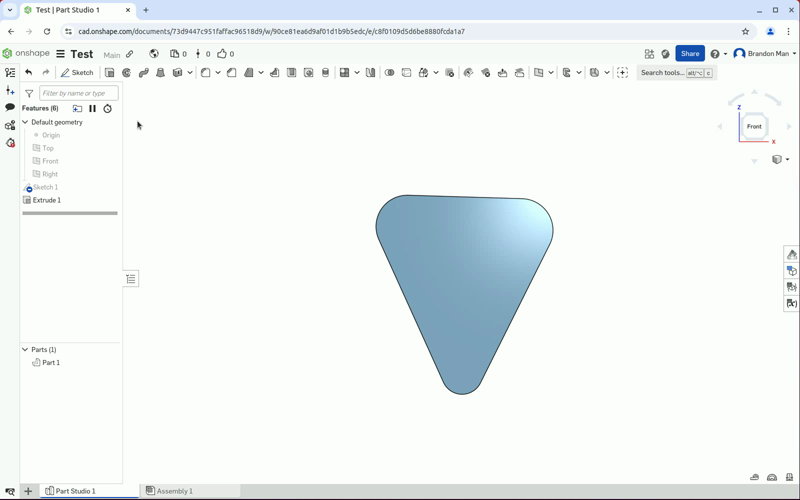
key(shift+h)
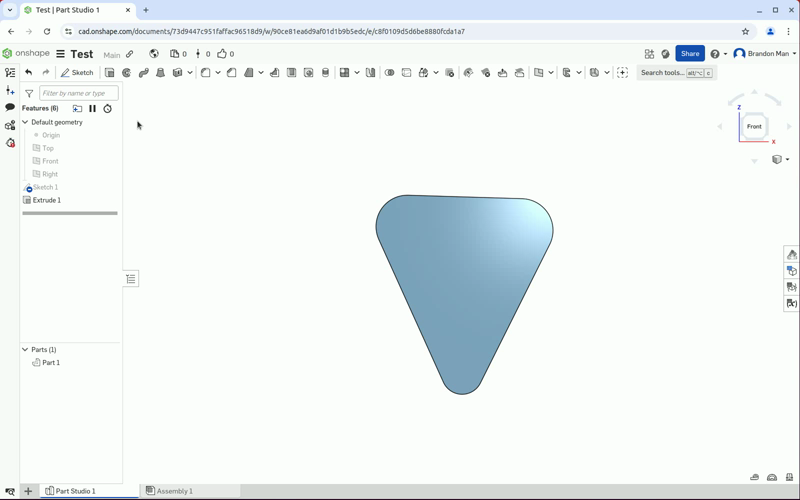
key(shift+h)
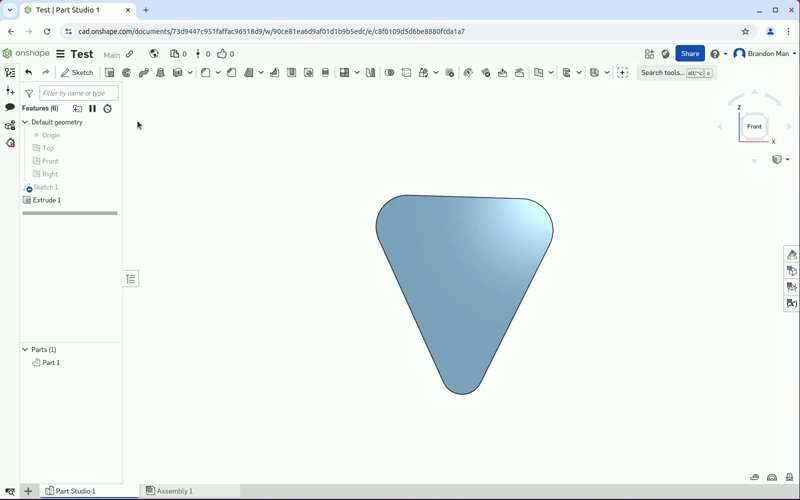
mouse_move(73, 189)
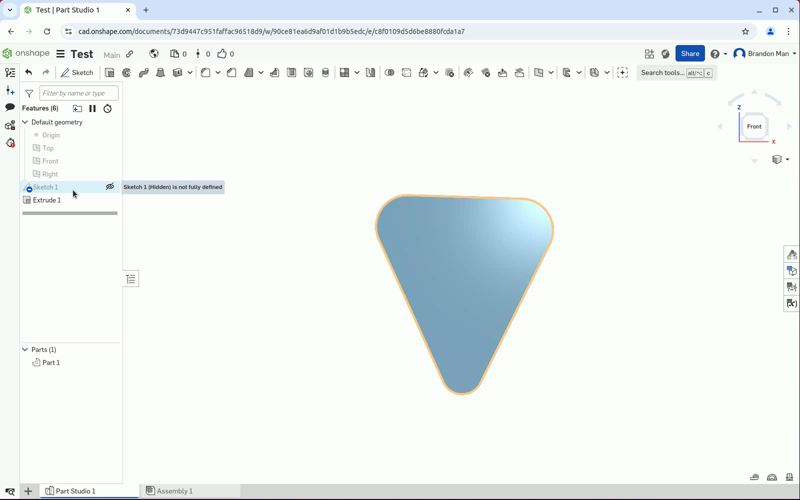
click(73, 189)
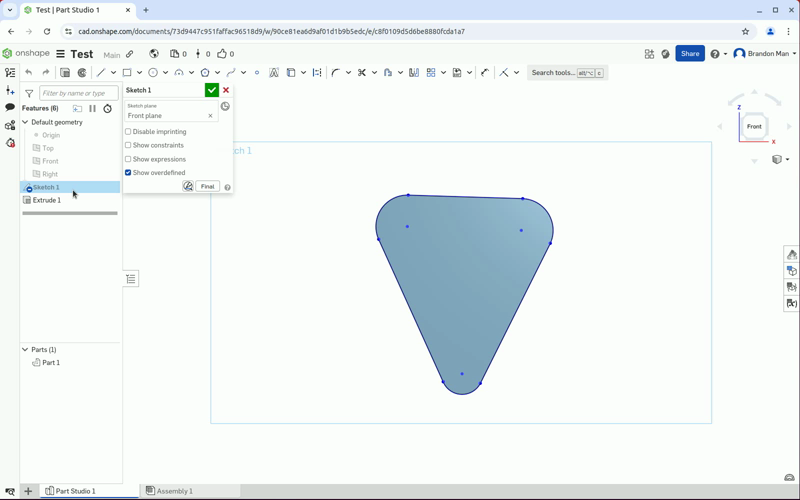
mouse_move(229, 92)
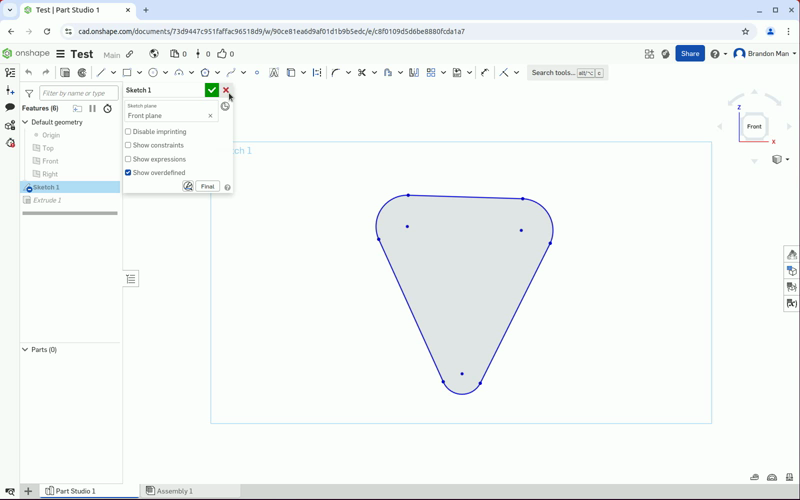
click(229, 92)
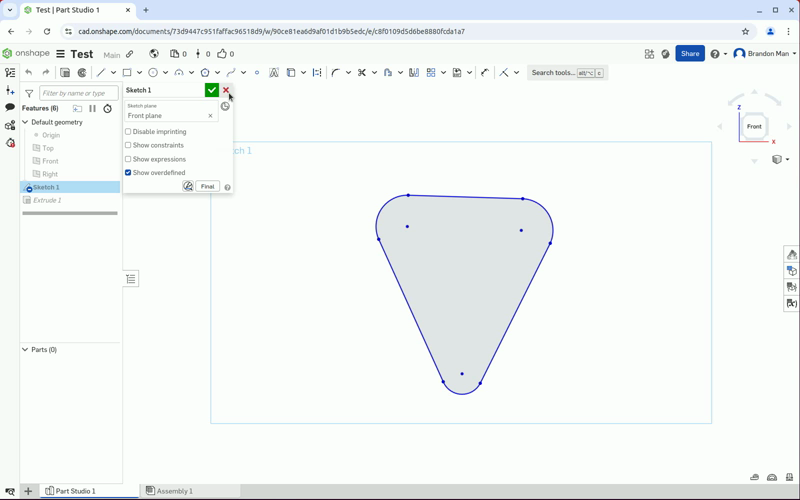
key(shift+s)
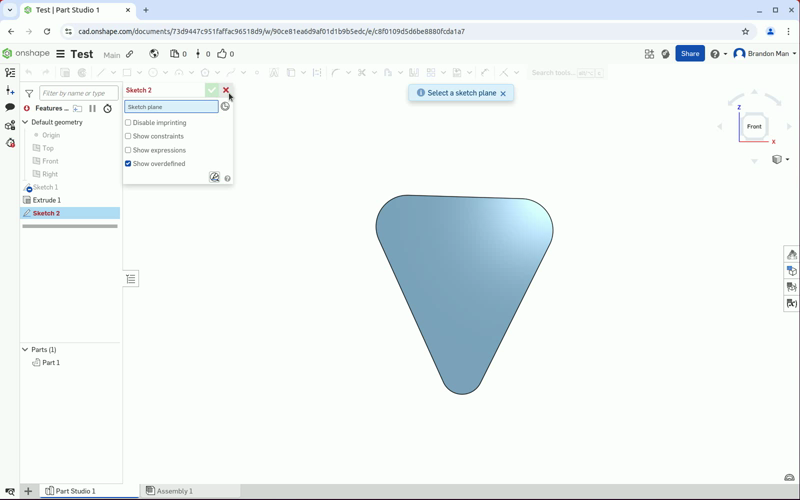
mouse_move(73, 163)
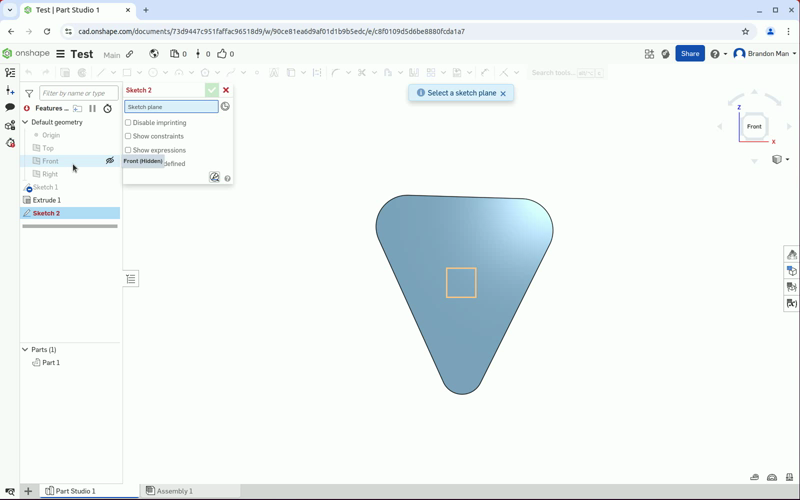
click(73, 163)
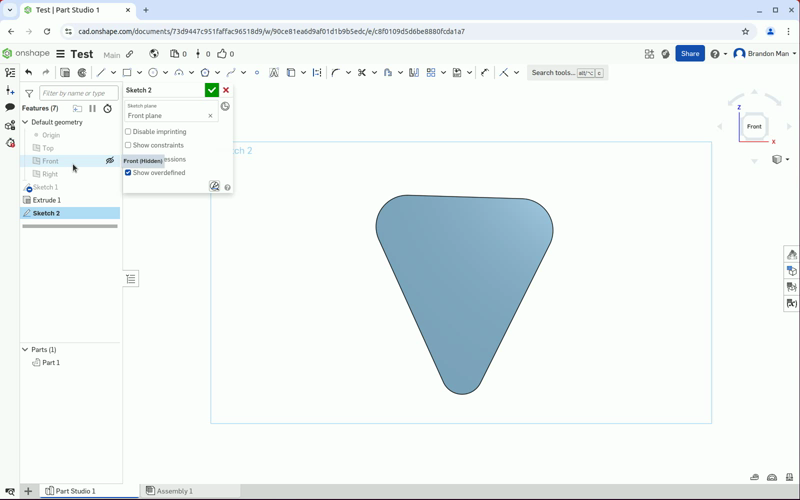
mouse_move(73, 352)
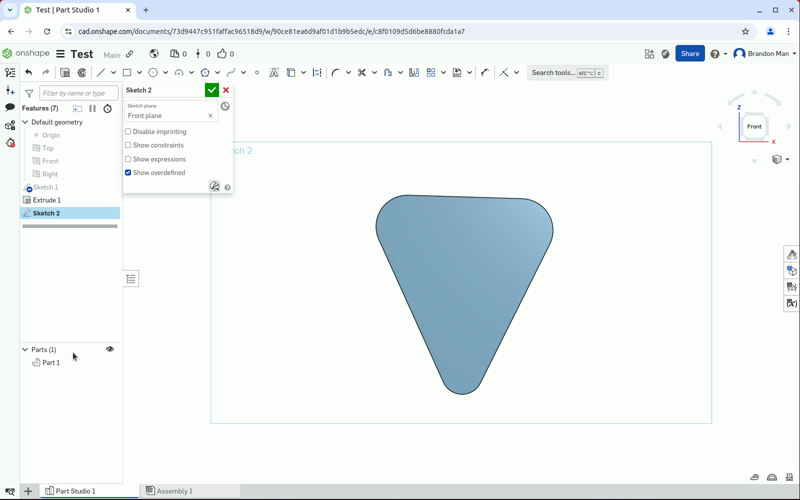
key(y)
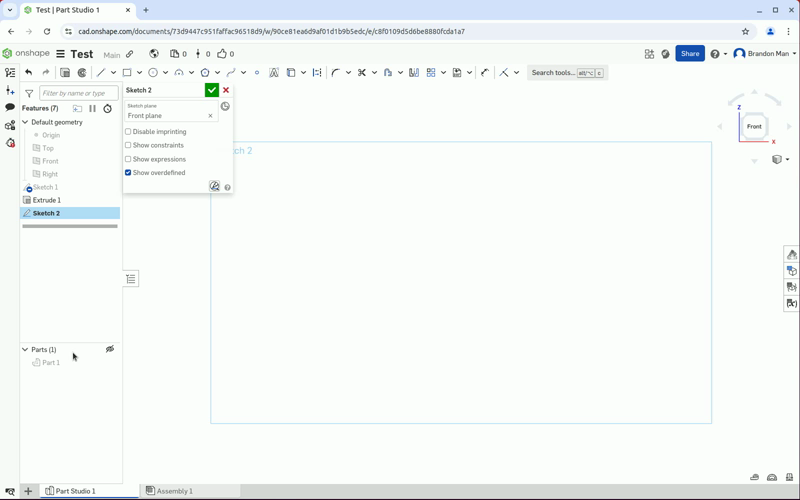
key(a)
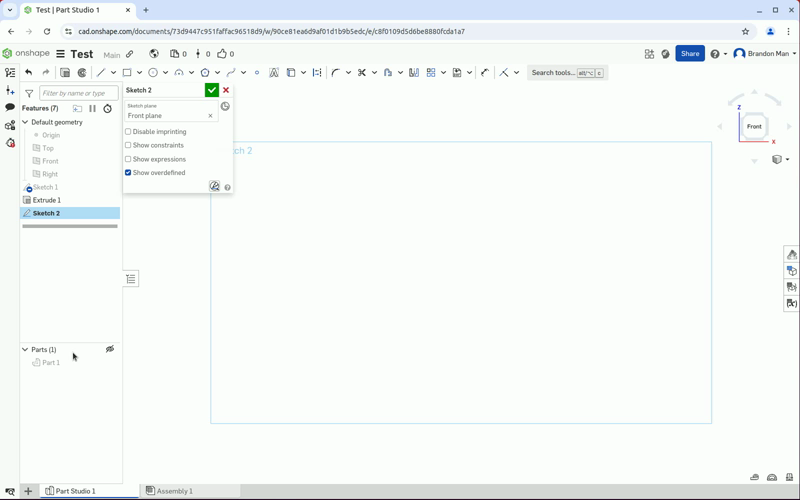
key_down(shift)
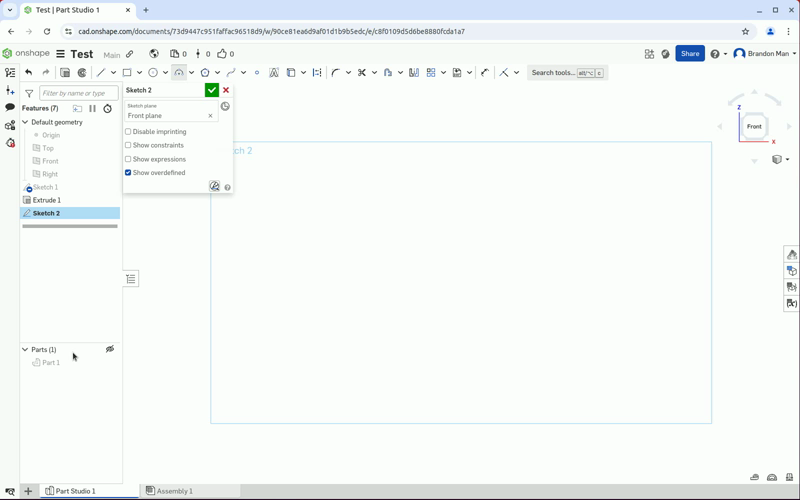
mouse_move(378, 239)
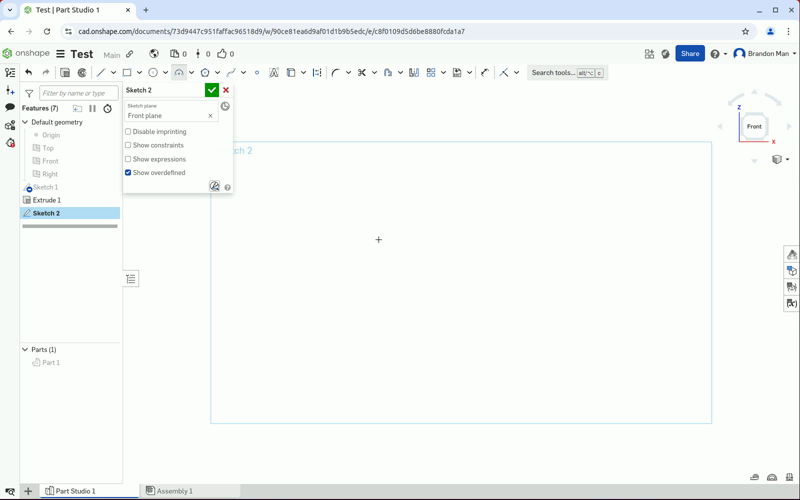
click(378, 239)
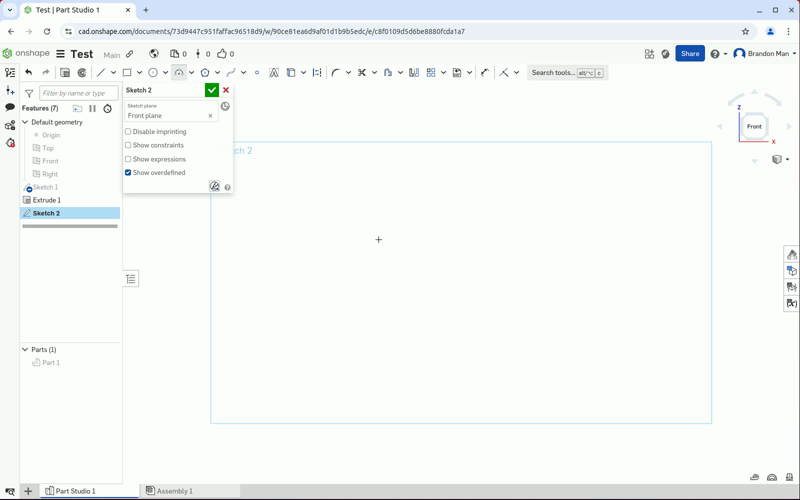
key_up(shift)
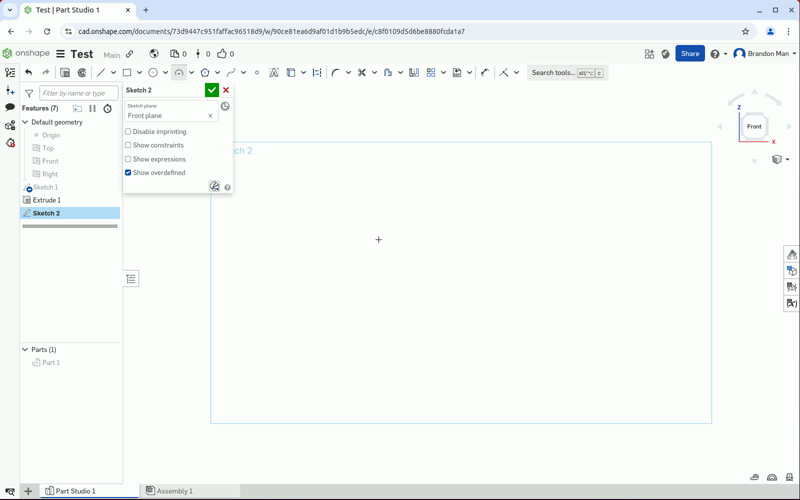
key_down(shift)
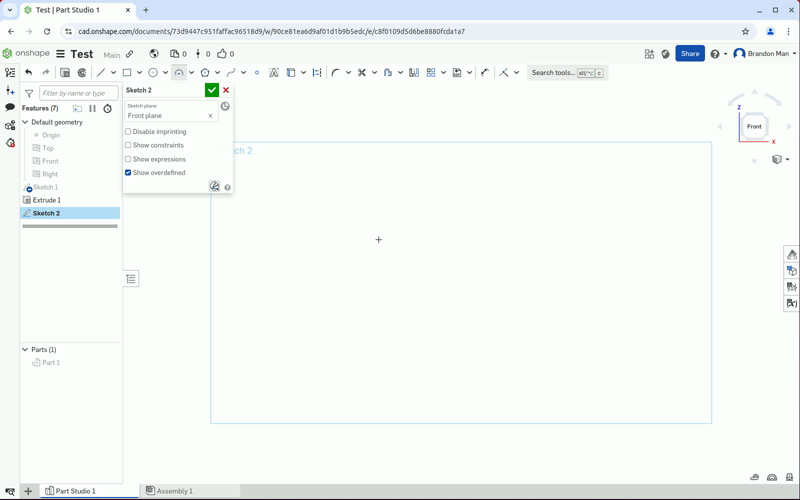
mouse_move(441, 382)
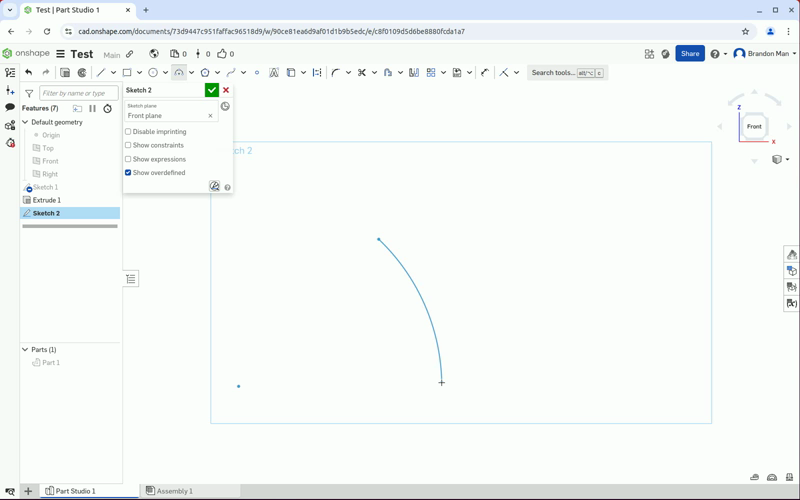
click(441, 382)
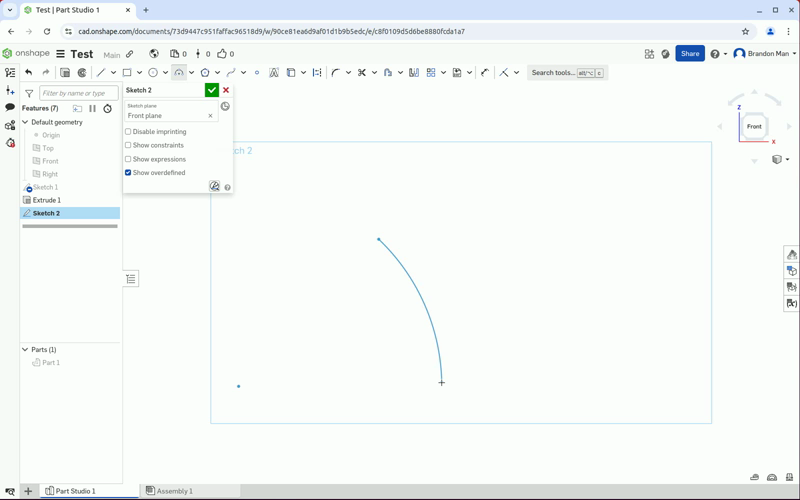
mouse_move(400, 315)
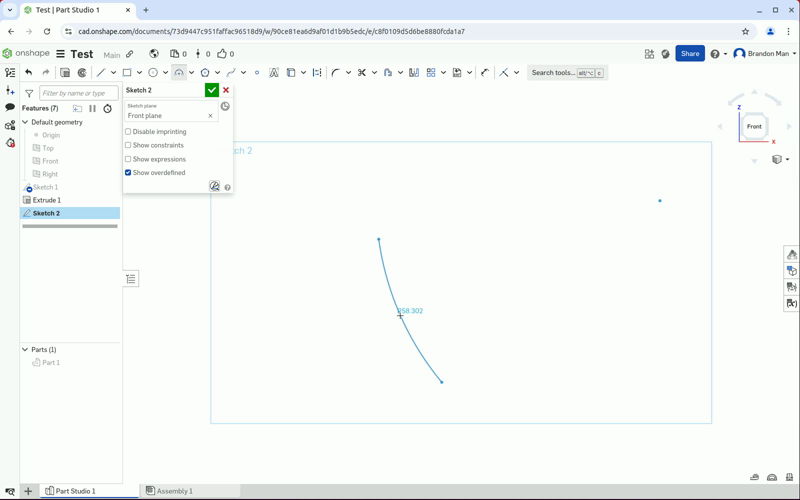
click(400, 315)
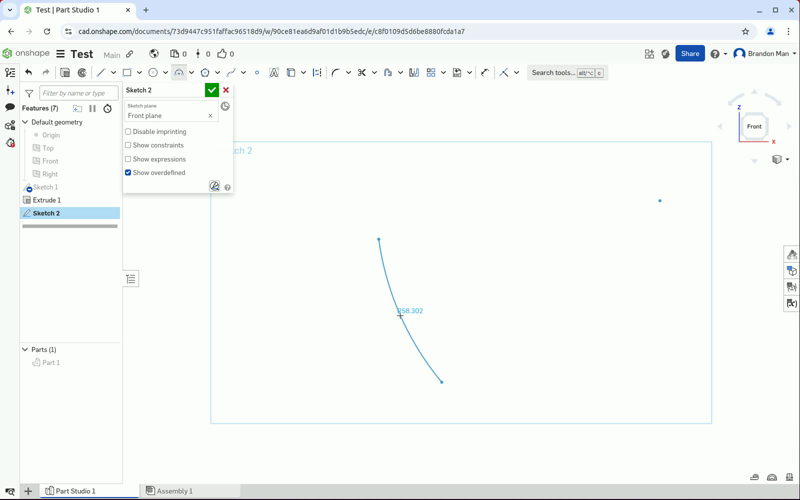
key_up(shift)
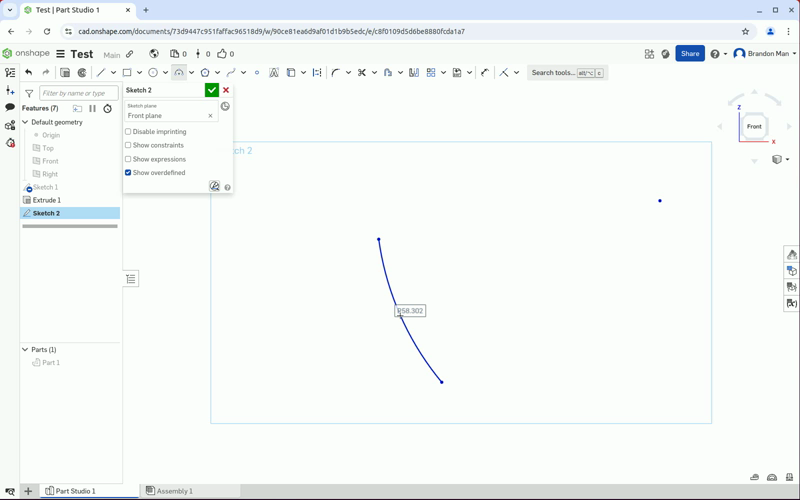
key(esc)
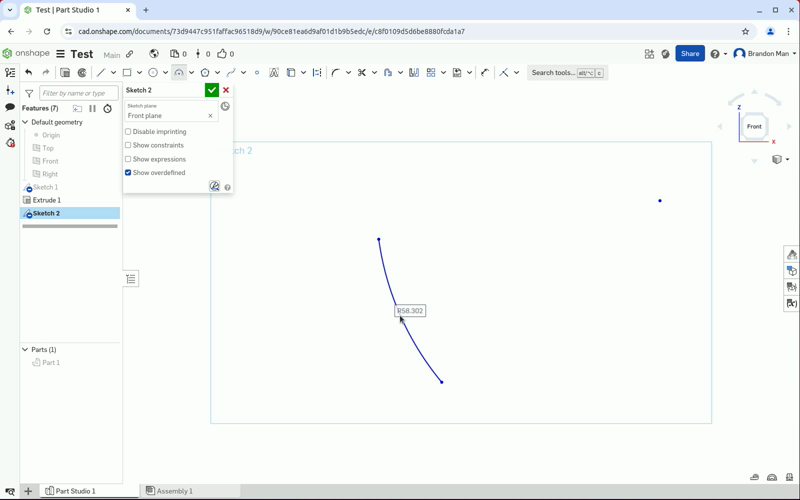
key(l)
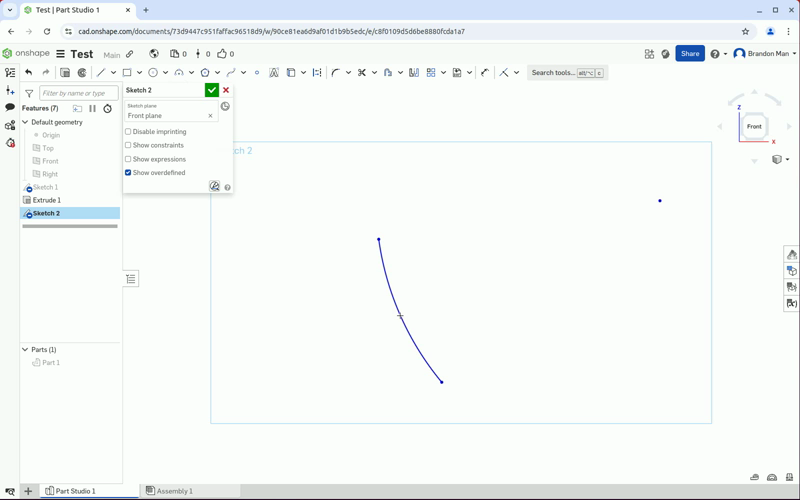
mouse_move(441, 382)
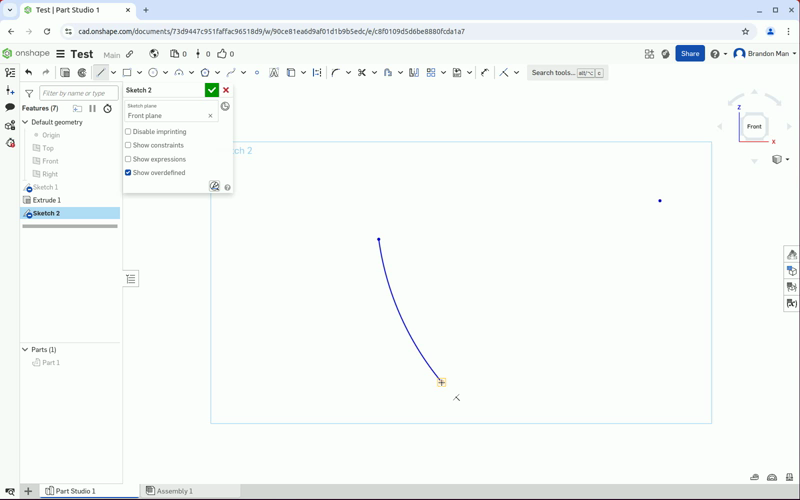
click(441, 382)
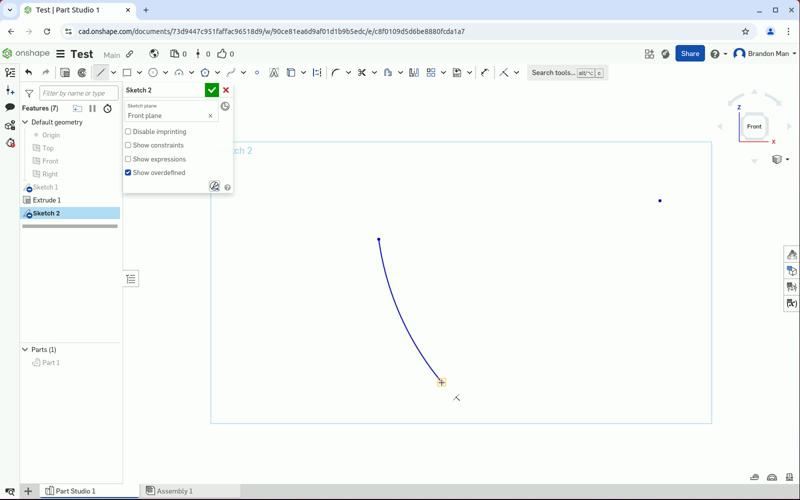
key_down(shift)
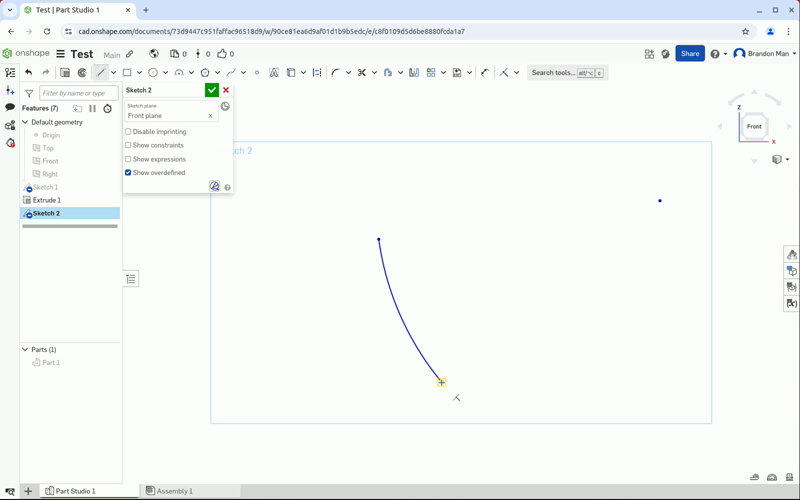
mouse_move(378, 239)
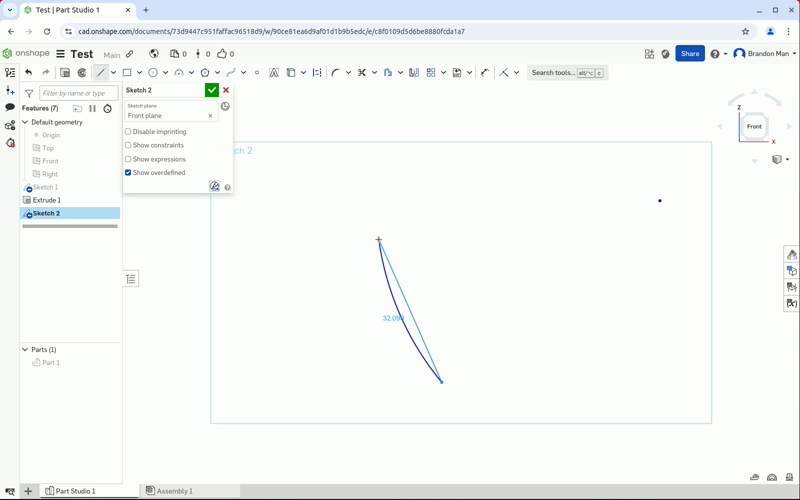
key_up(shift)
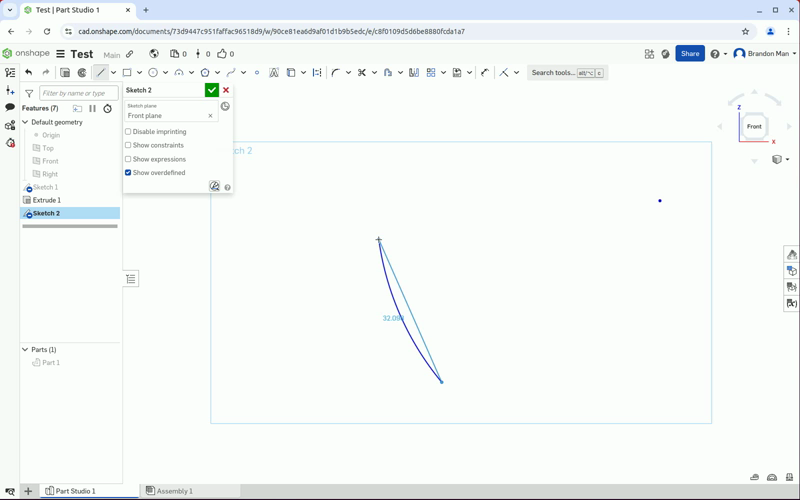
click(378, 239)
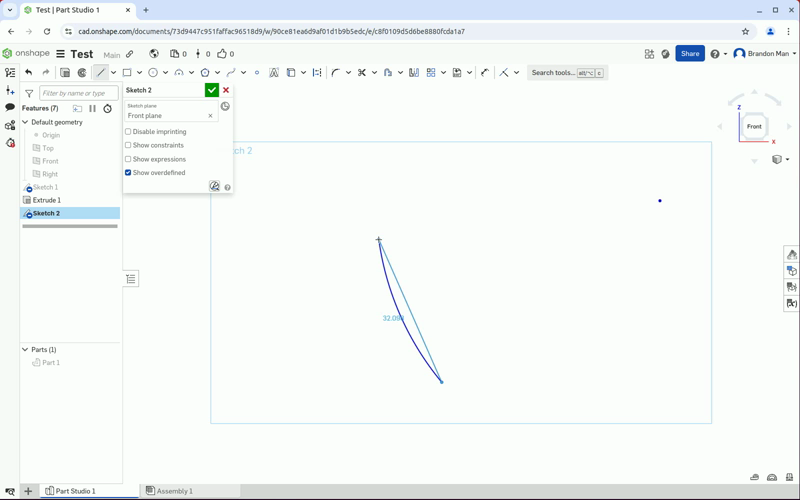
key(esc)
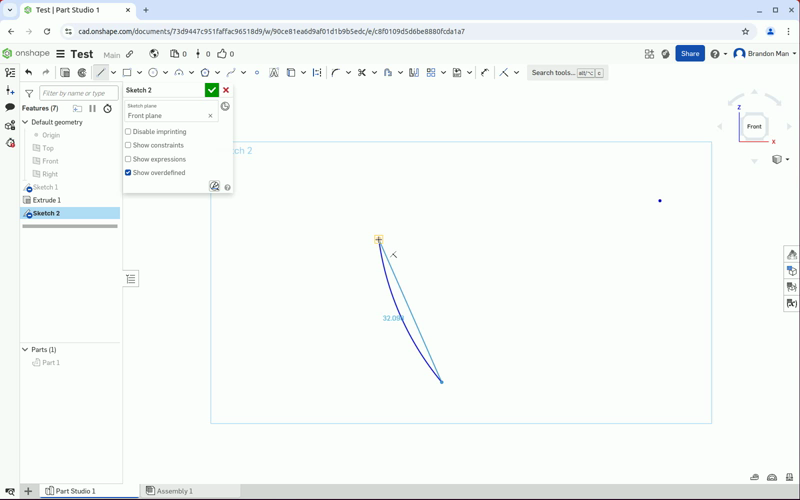
mouse_move(385, 265)
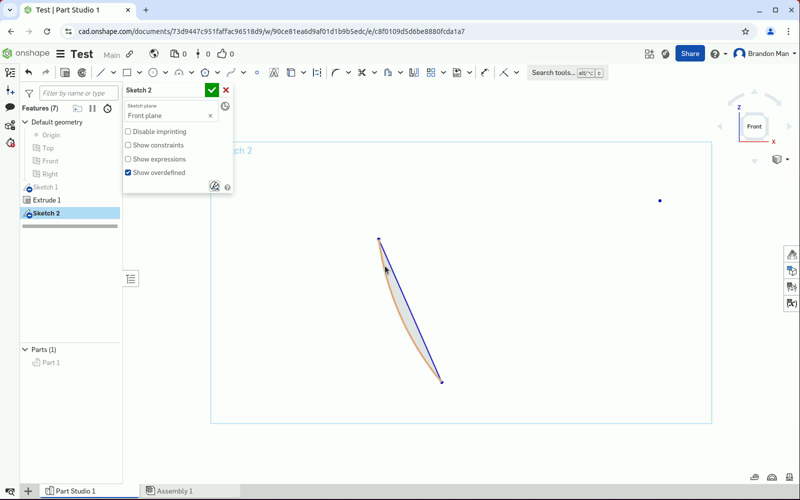
scroll(6)
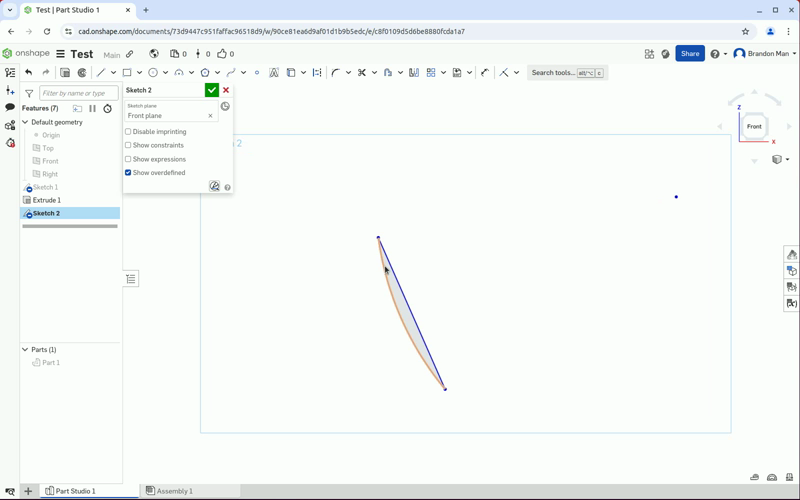
scroll(6)
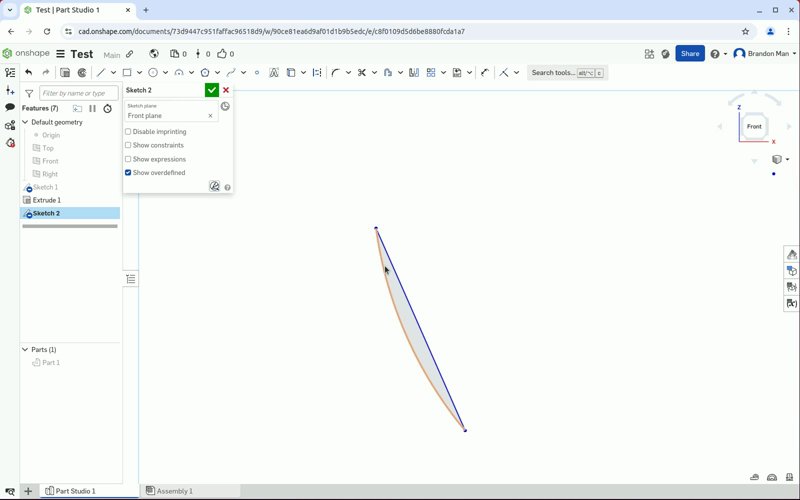
scroll(6)
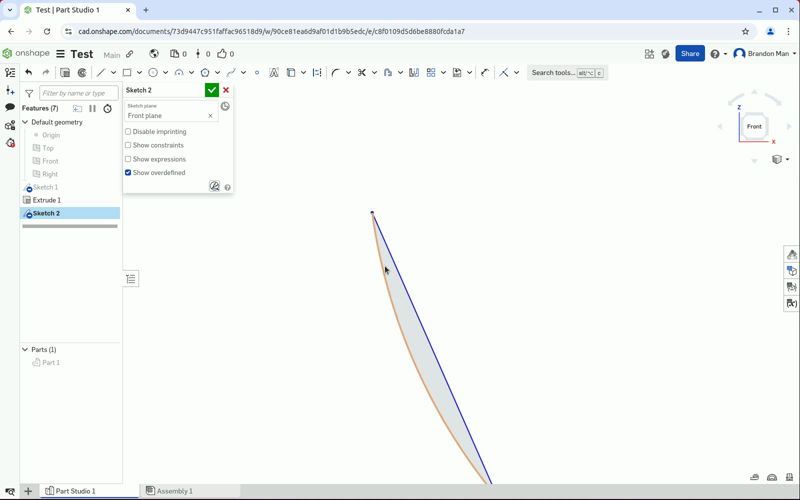
scroll(6)
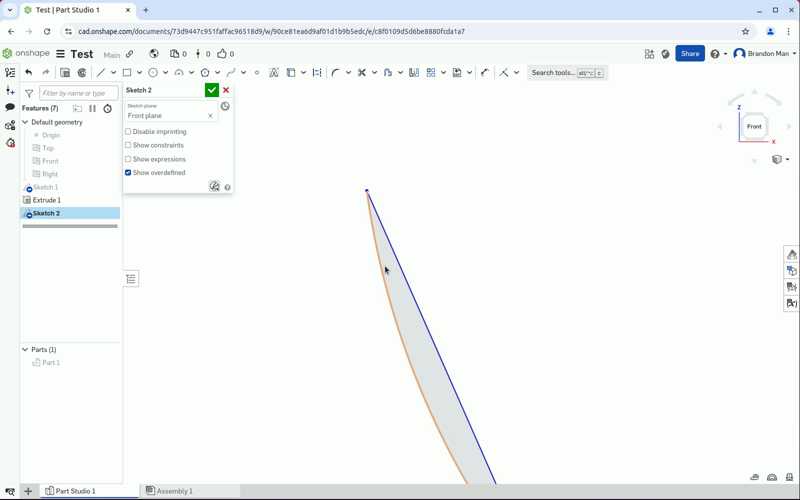
scroll(6)
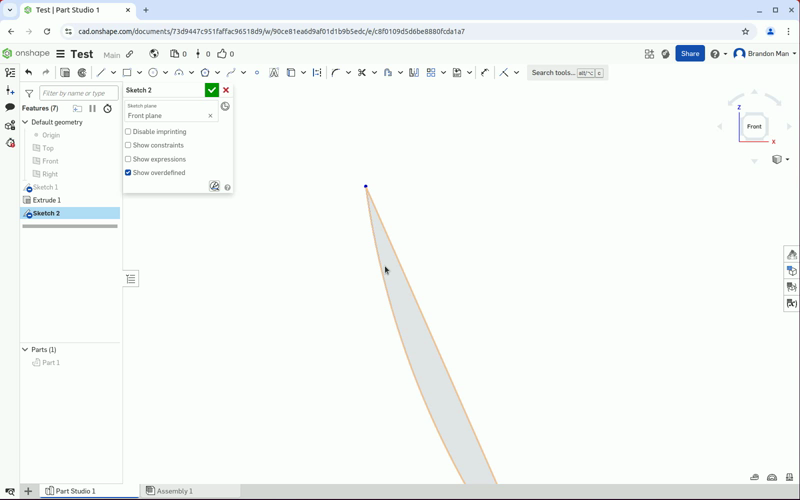
scroll(6)
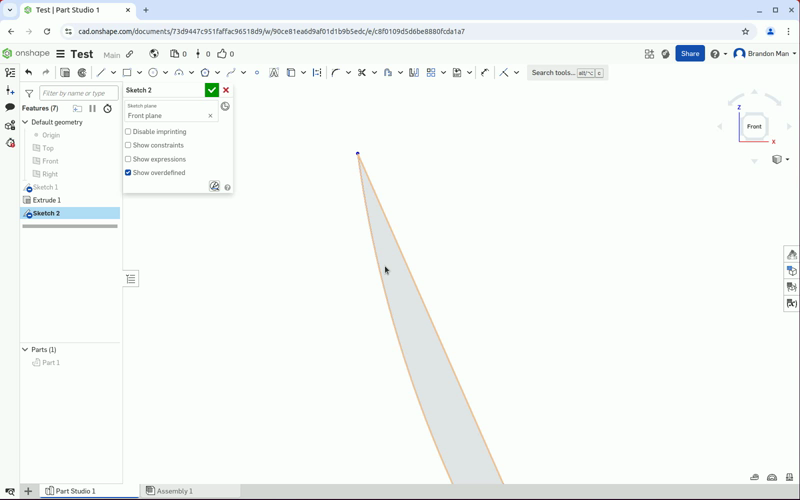
scroll(6)
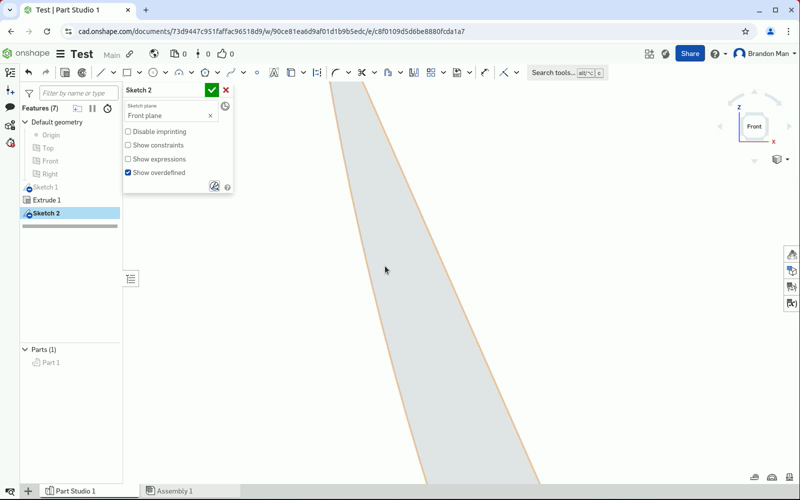
click(385, 265)
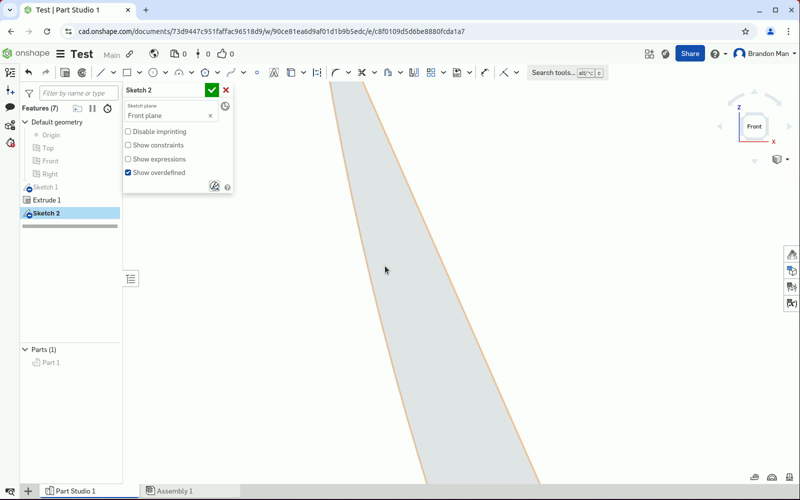
scroll(-6)
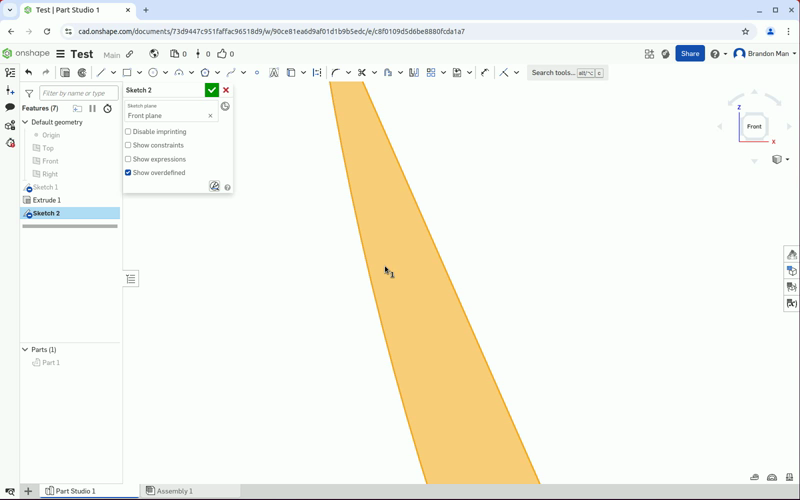
scroll(-6)
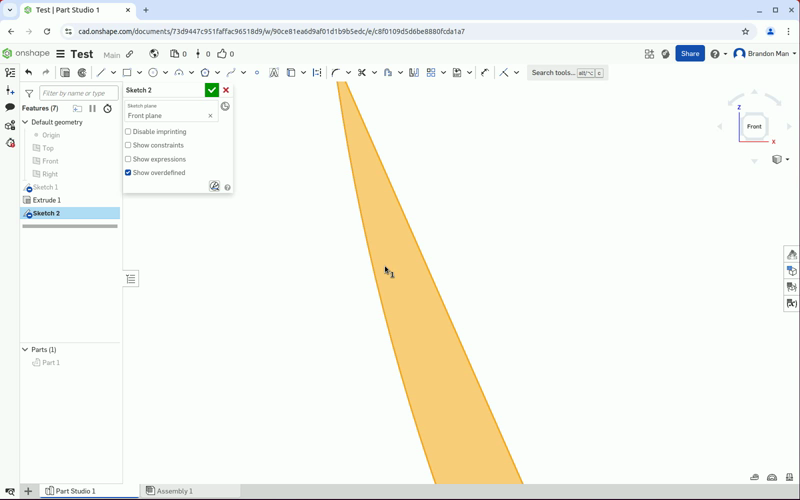
scroll(-6)
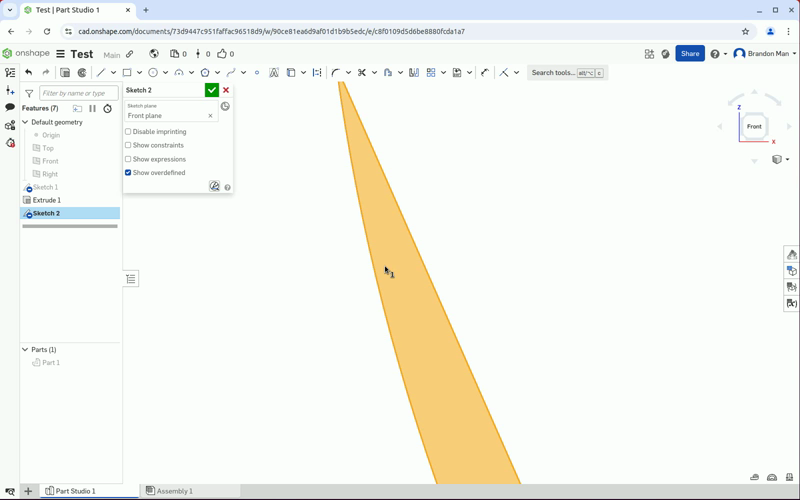
scroll(-6)
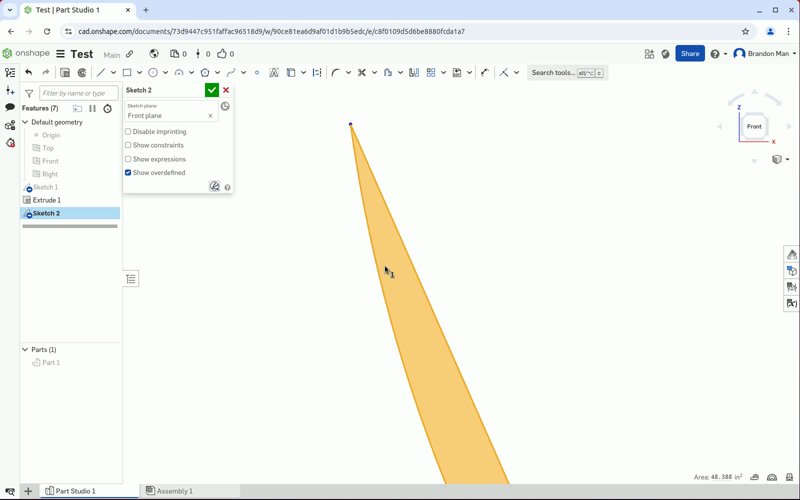
scroll(-6)
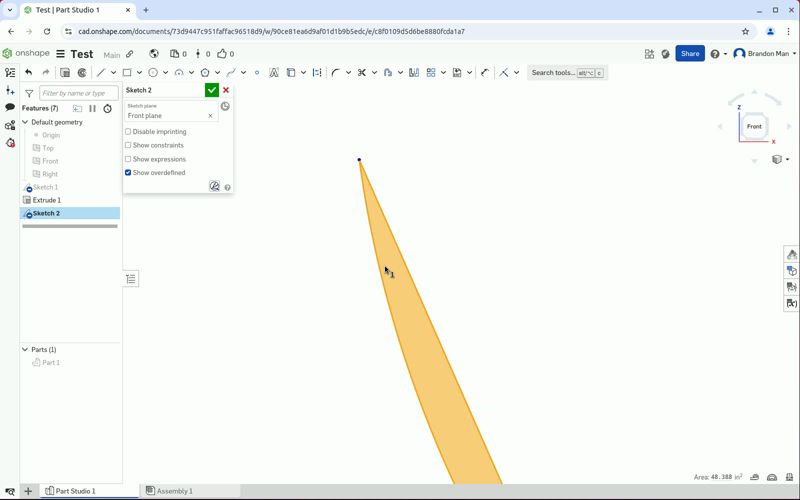
scroll(-6)
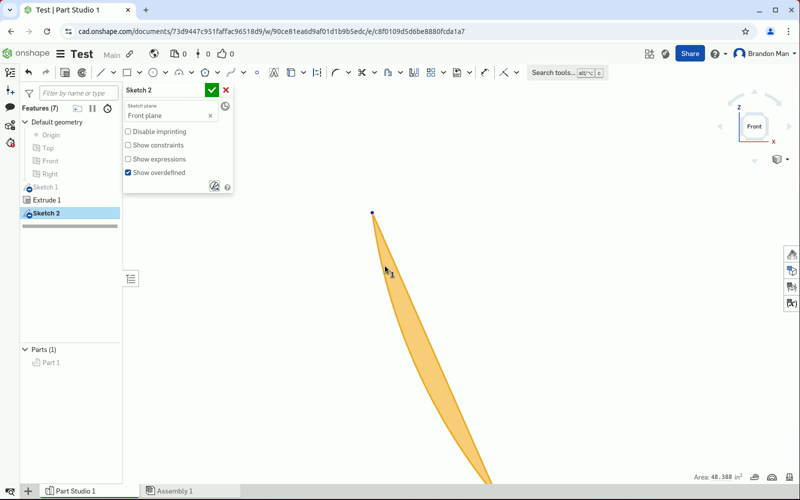
scroll(-6)
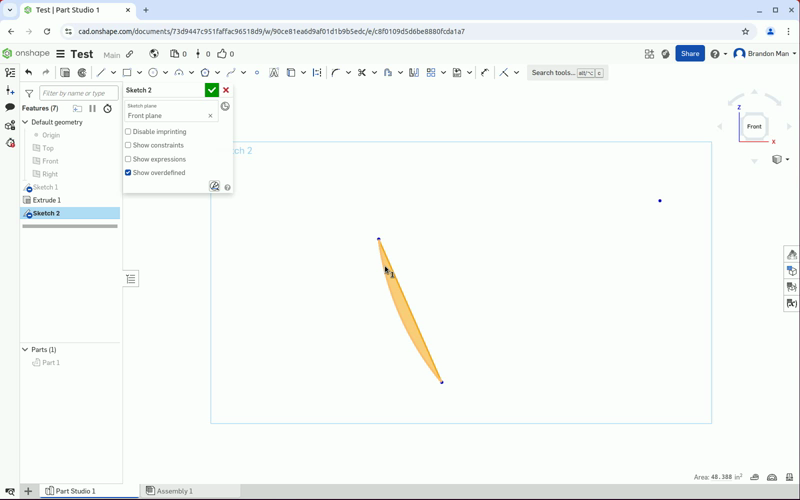
mouse_move(73, 352)
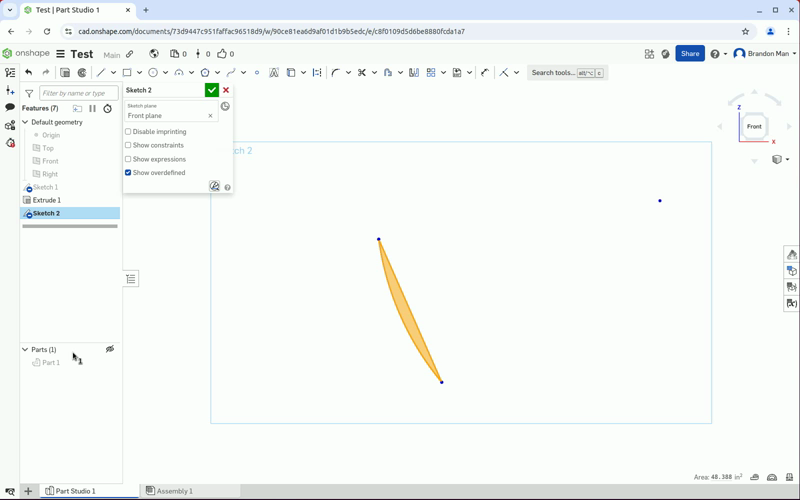
key(shift+y)
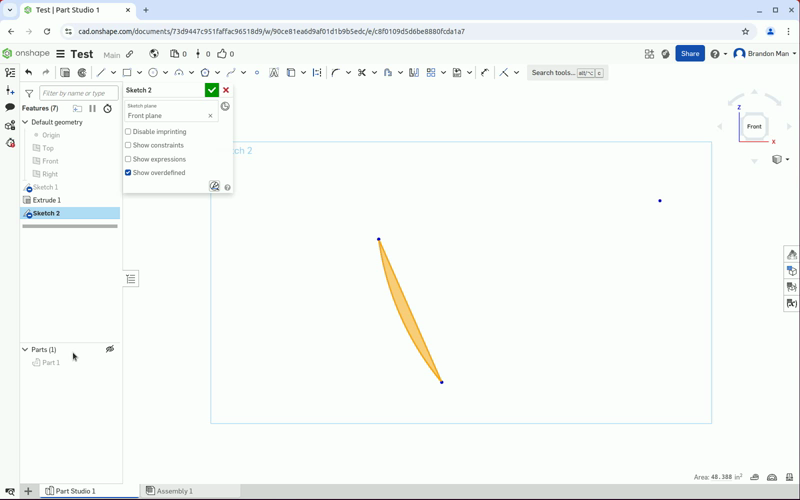
key(shift+e)
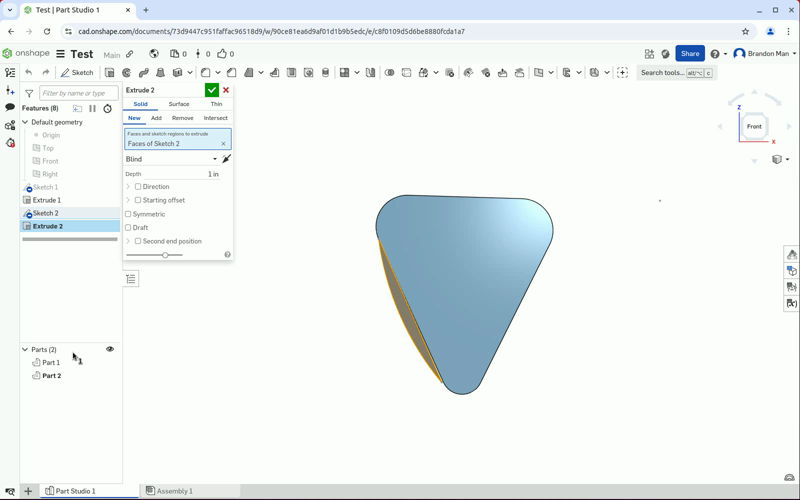
mouse_move(143, 106)
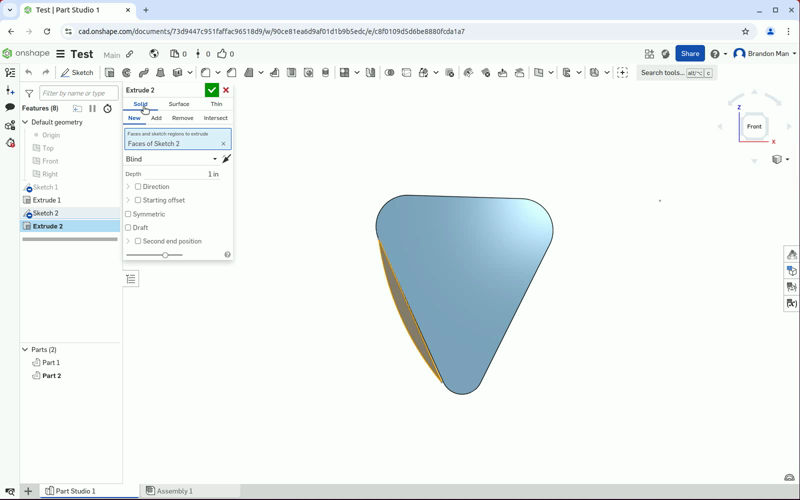
click(143, 106)
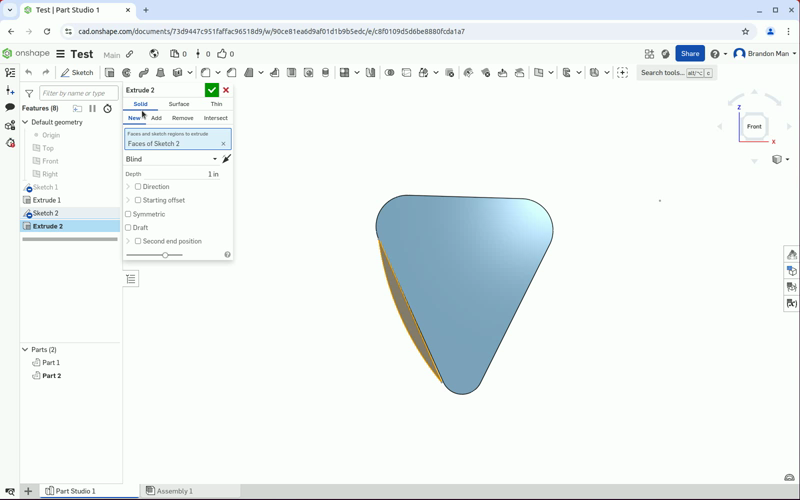
mouse_move(137, 120)
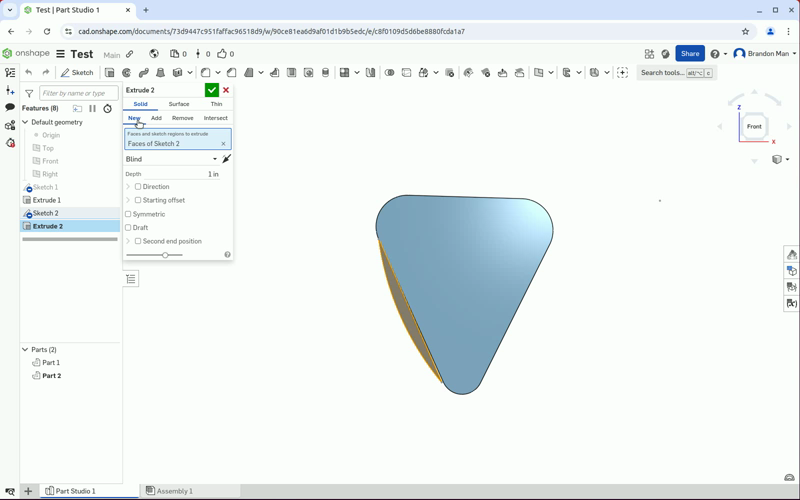
click(137, 120)
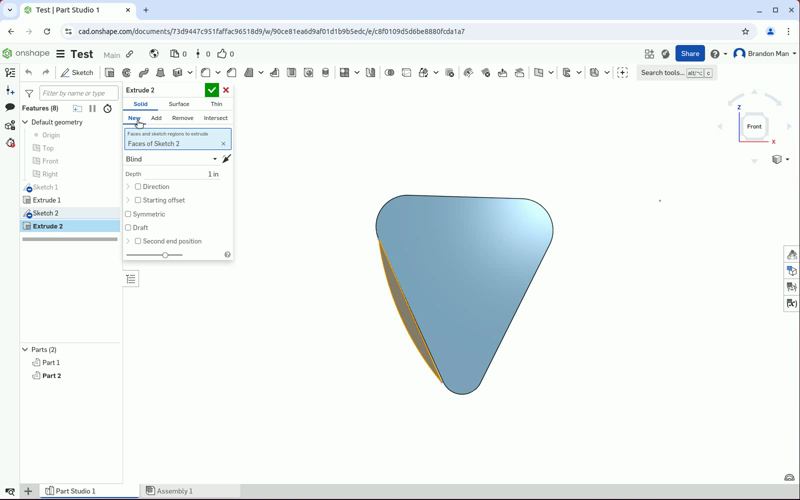
key(tab, 4)
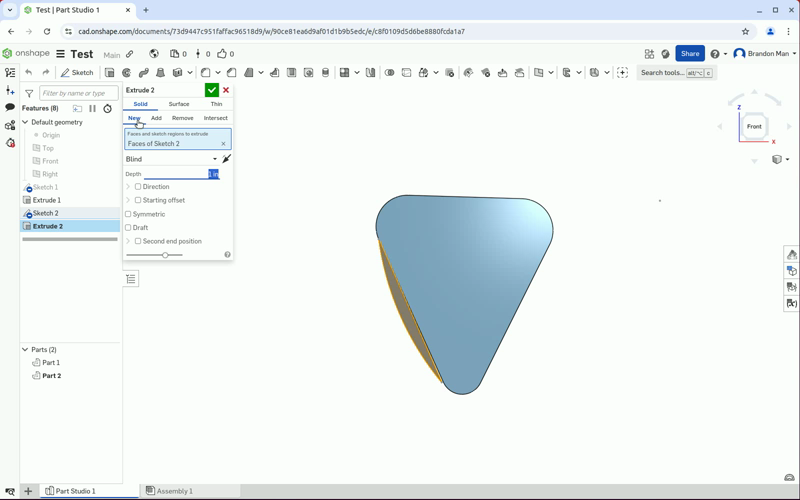
text(2.166)
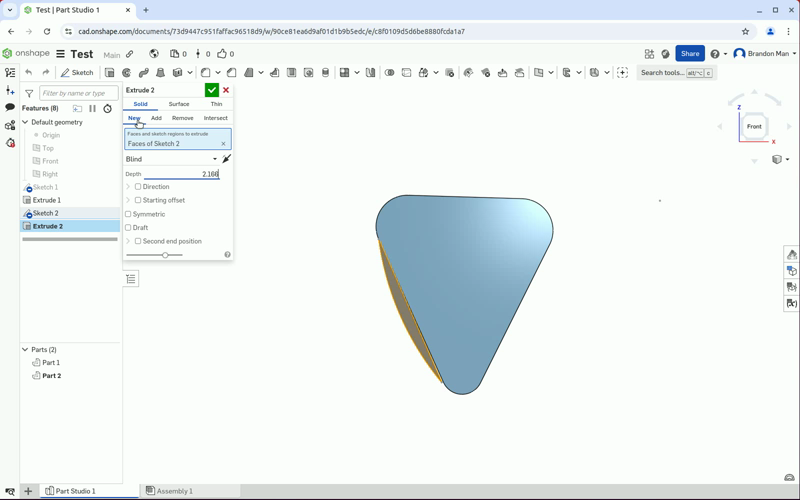
key(enter)
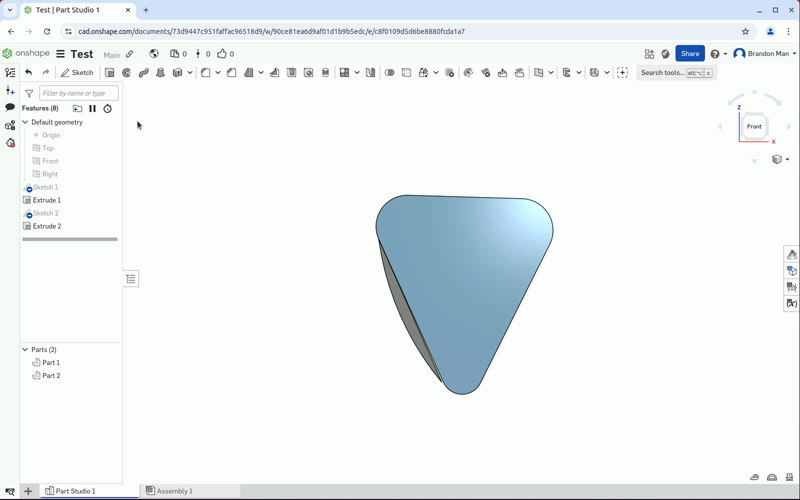
key(shift+h)
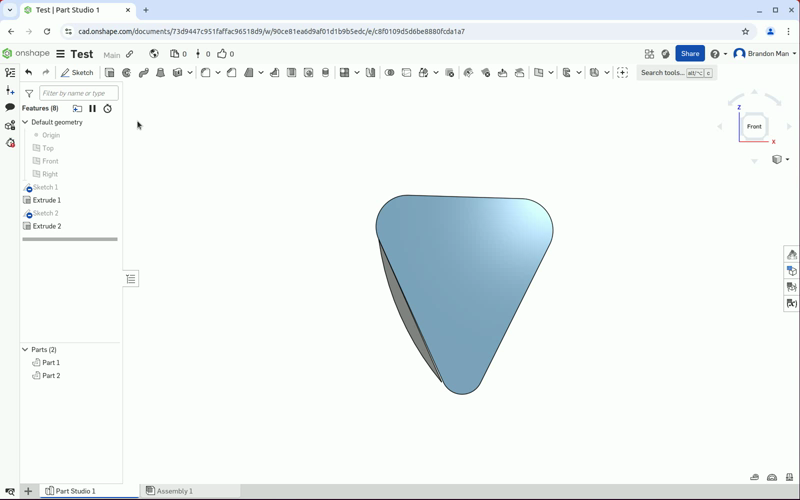
key(shift+h)
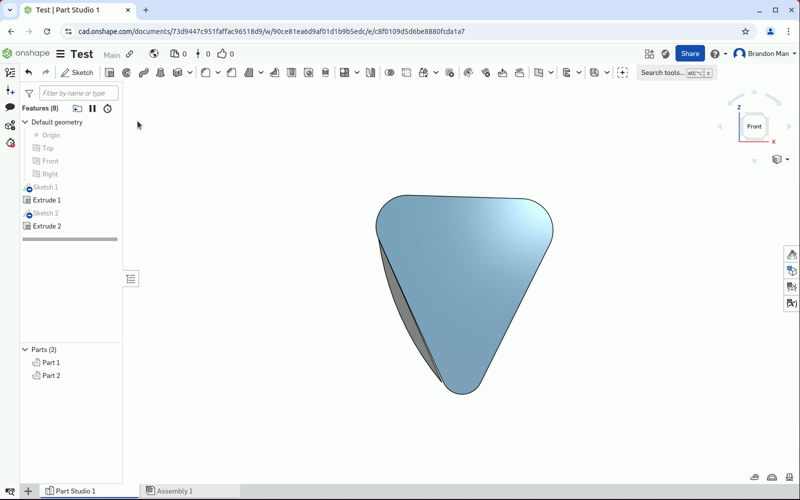
mouse_move(73, 189)
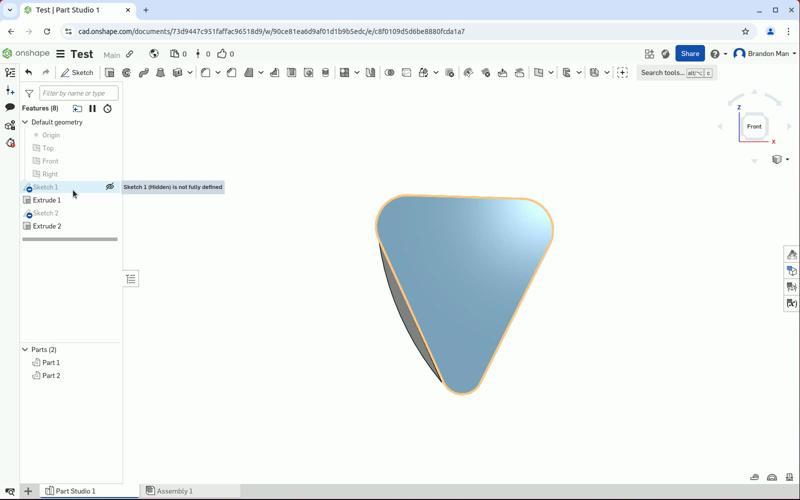
click(73, 189)
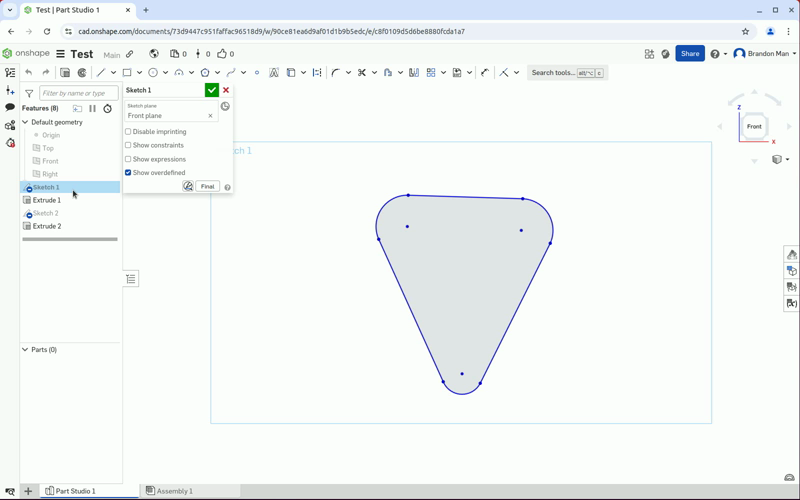
mouse_move(229, 92)
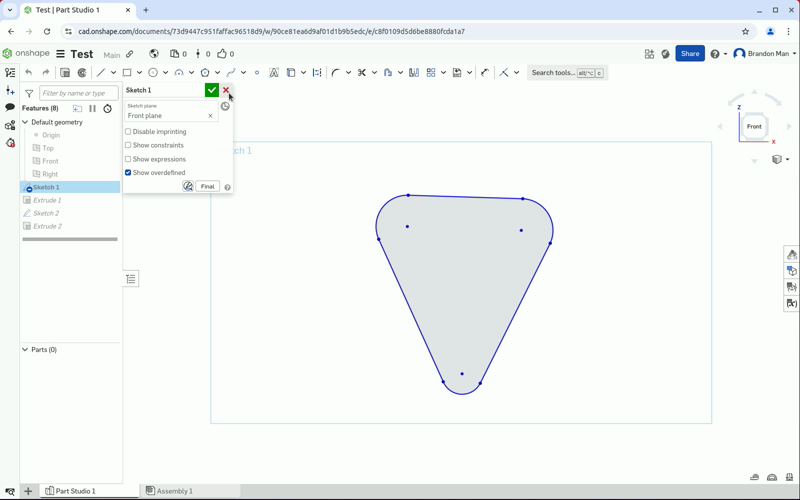
click(229, 92)
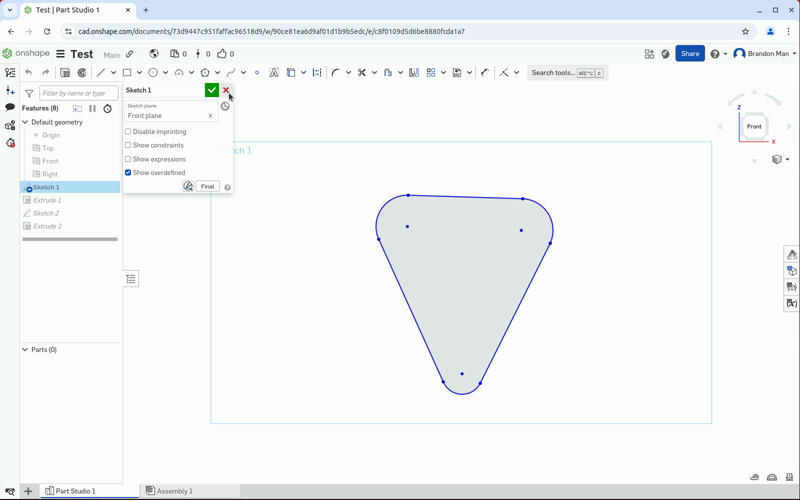
key(shift+s)
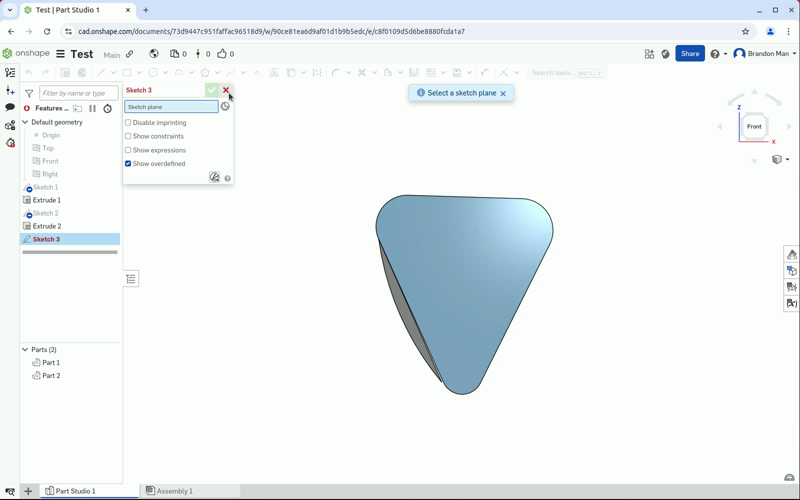
mouse_move(73, 163)
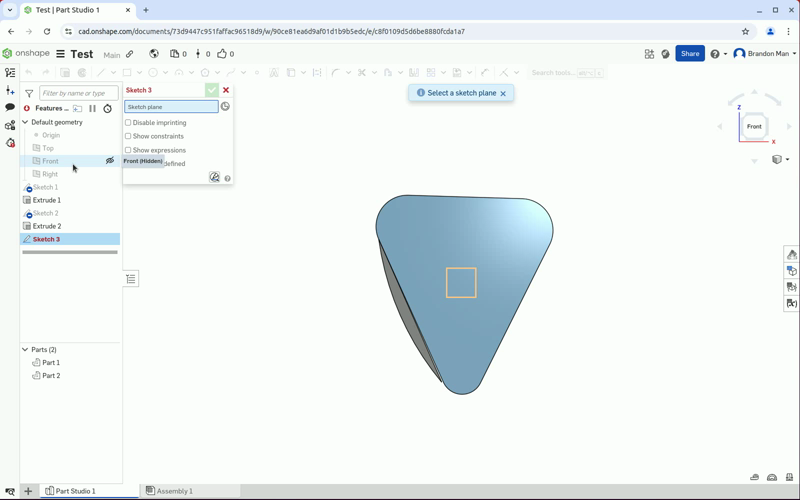
click(73, 163)
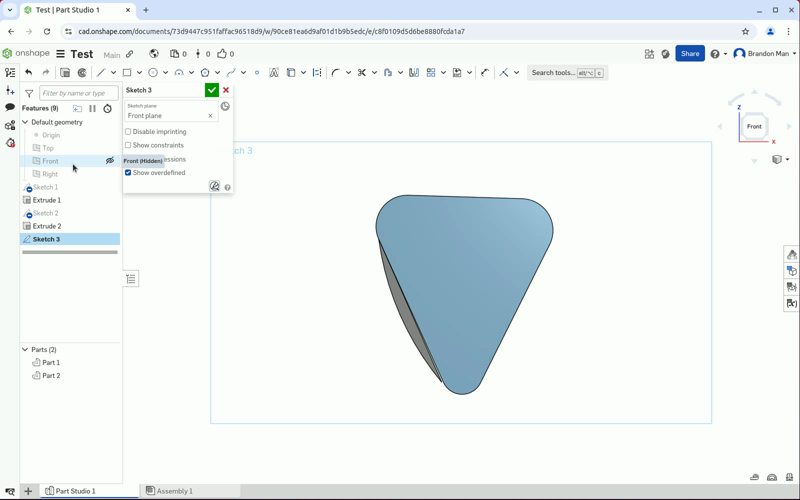
mouse_move(73, 352)
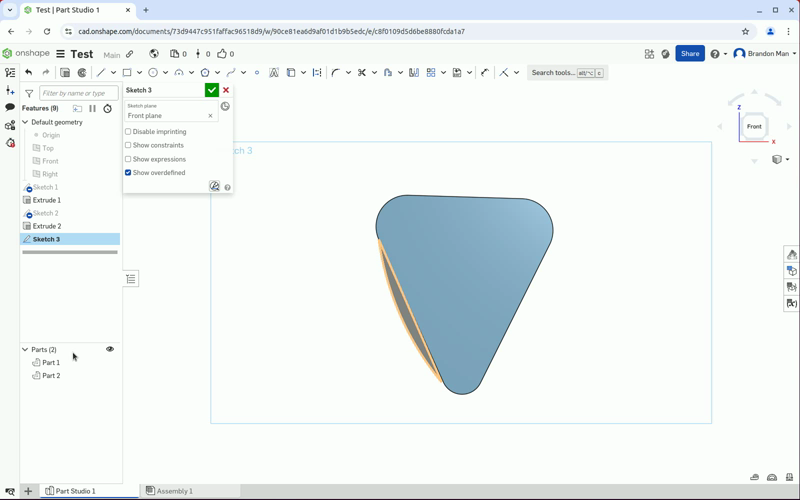
key(y)
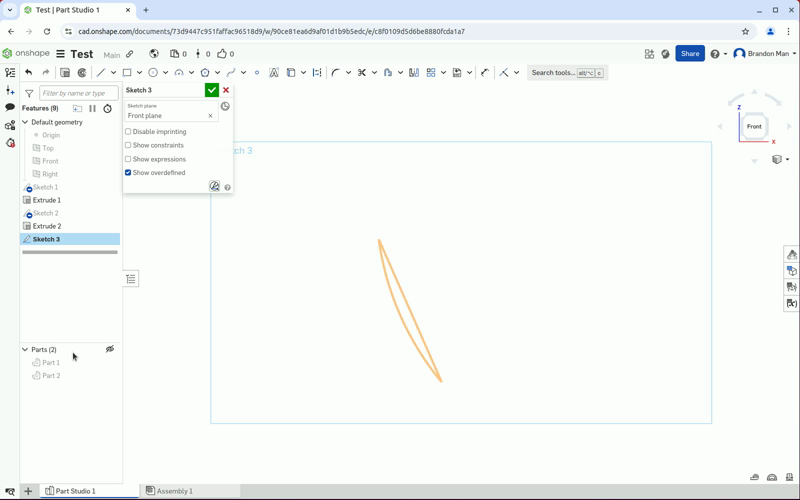
key(a)
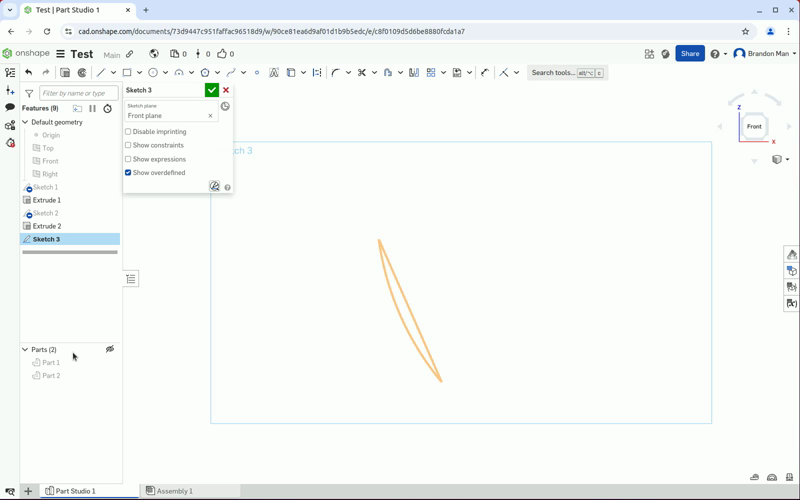
key_down(shift)
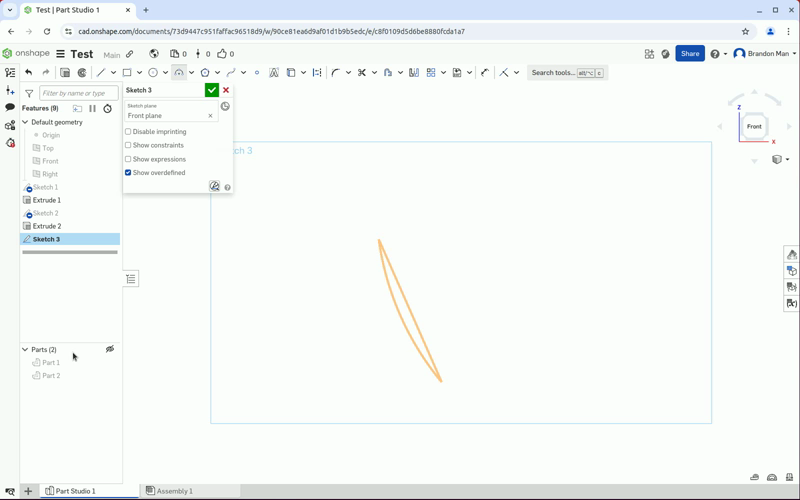
mouse_move(480, 383)
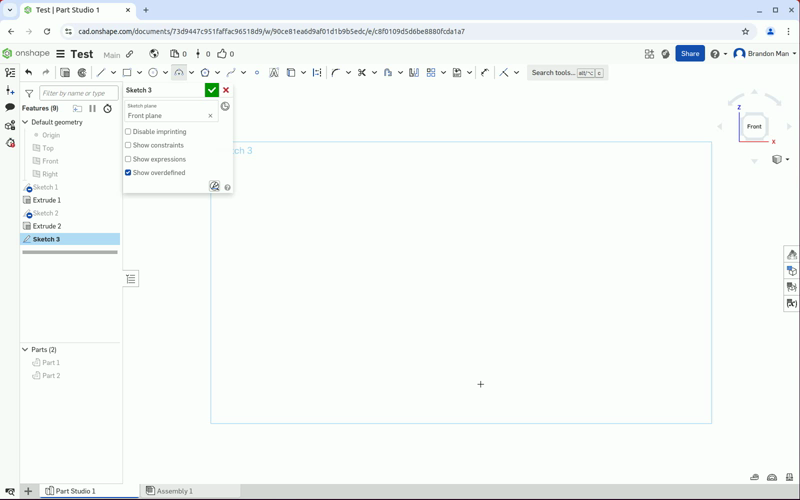
click(480, 383)
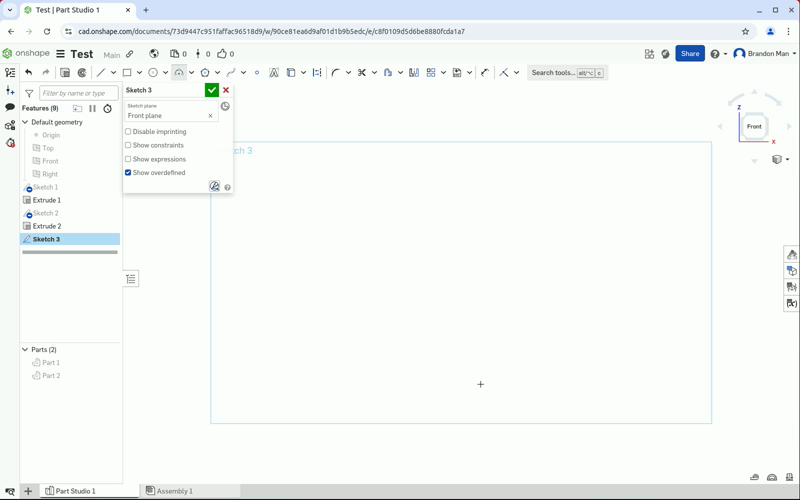
key_up(shift)
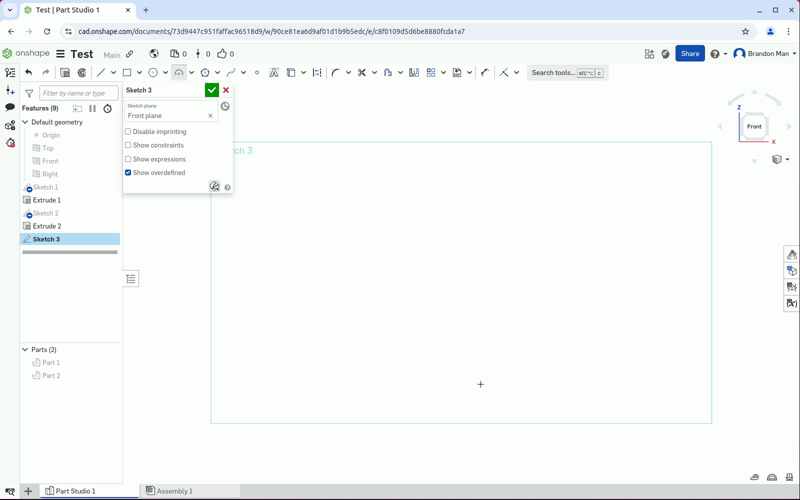
key_down(shift)
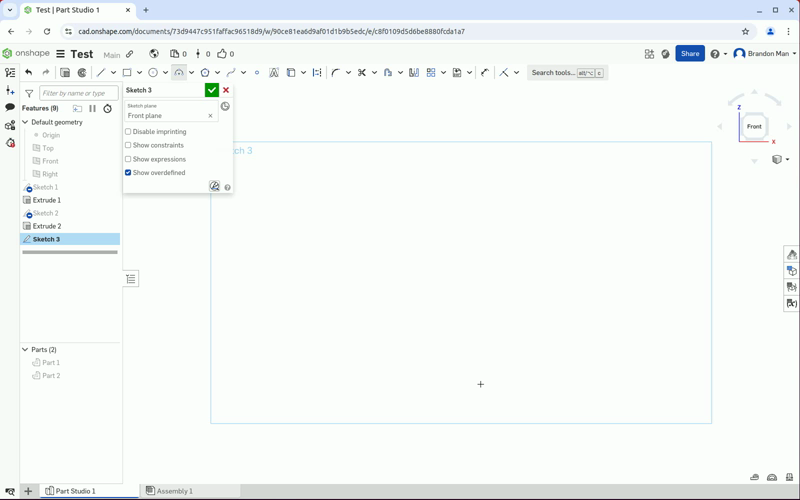
mouse_move(551, 244)
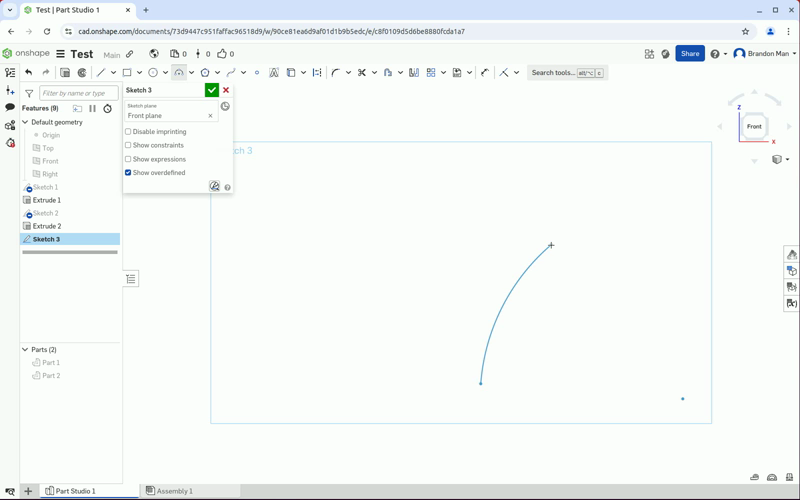
click(551, 244)
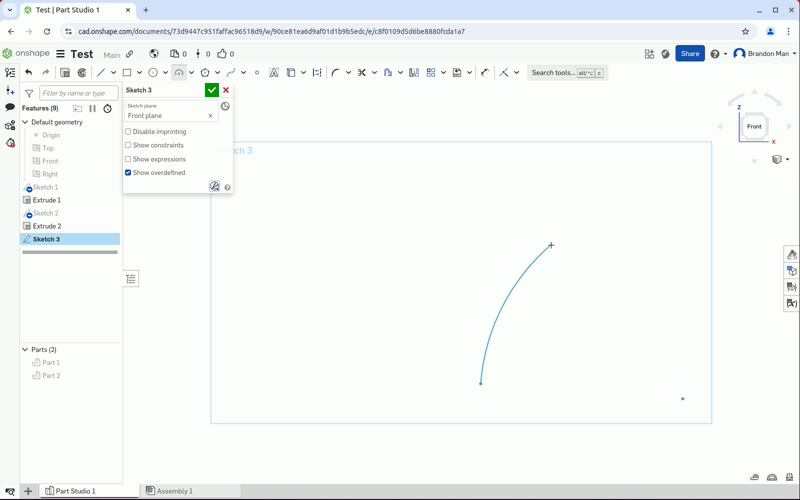
mouse_move(525, 318)
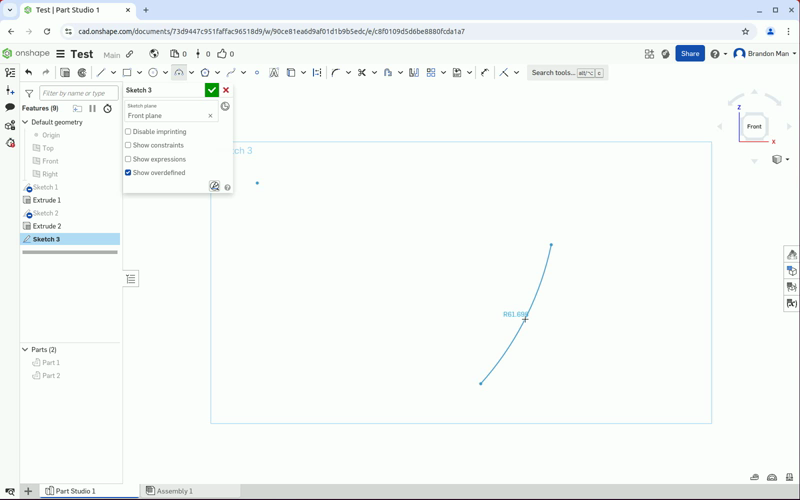
click(525, 318)
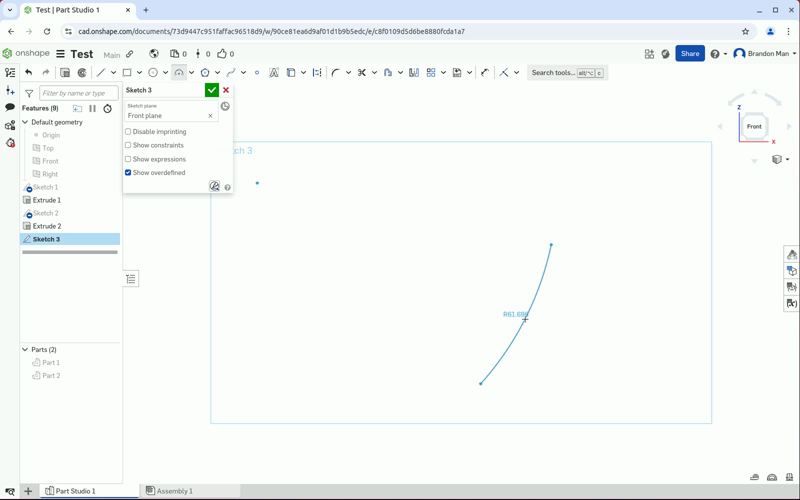
key_up(shift)
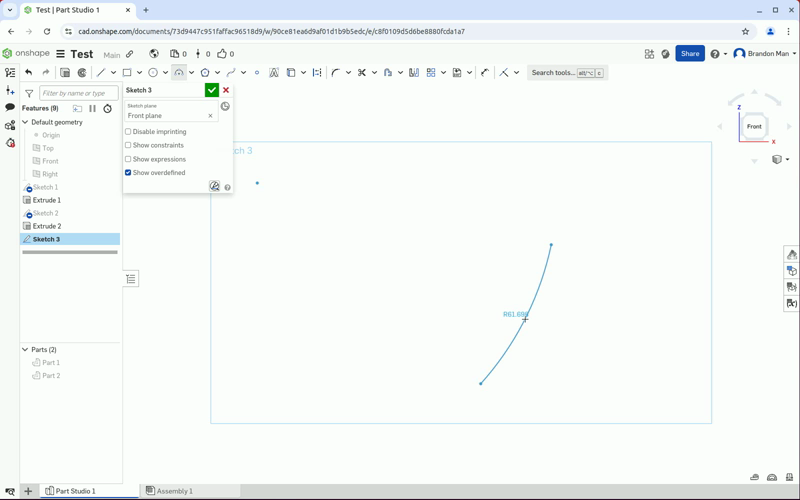
key(esc)
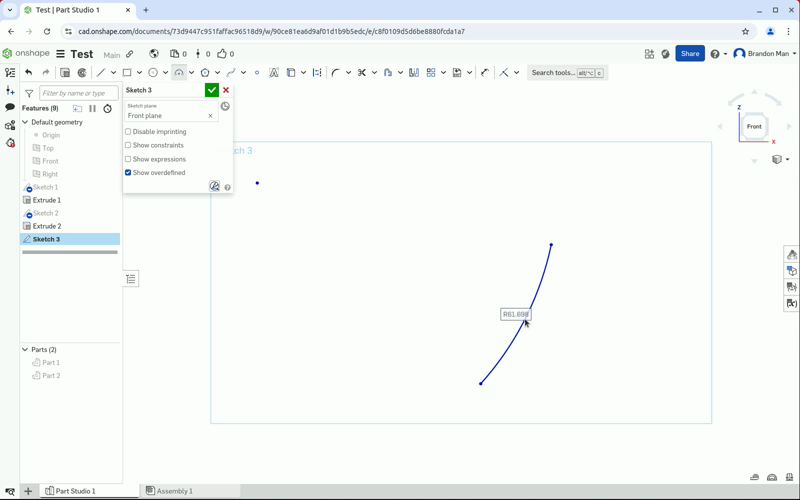
key(l)
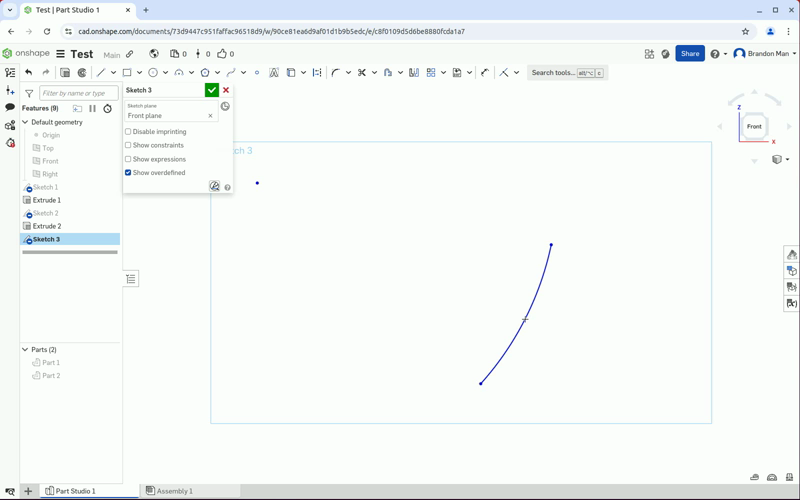
mouse_move(551, 244)
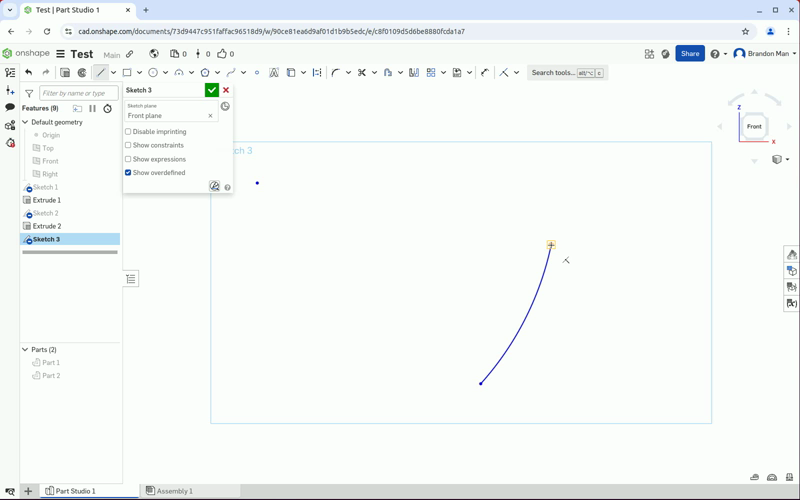
click(551, 244)
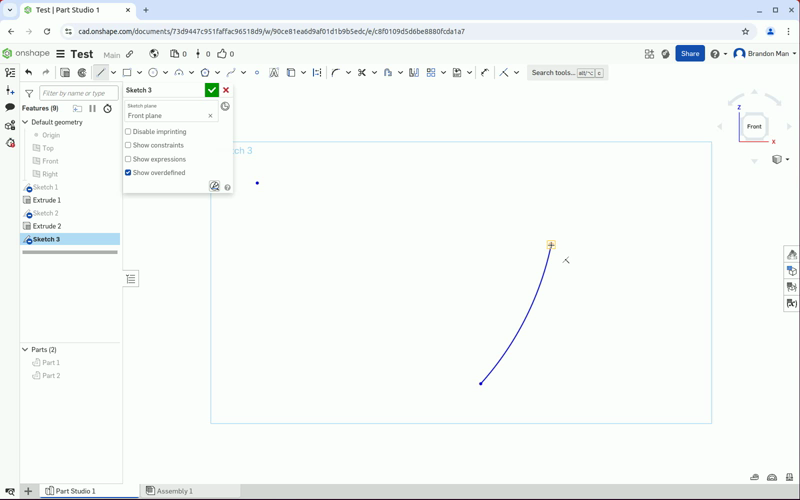
key_down(shift)
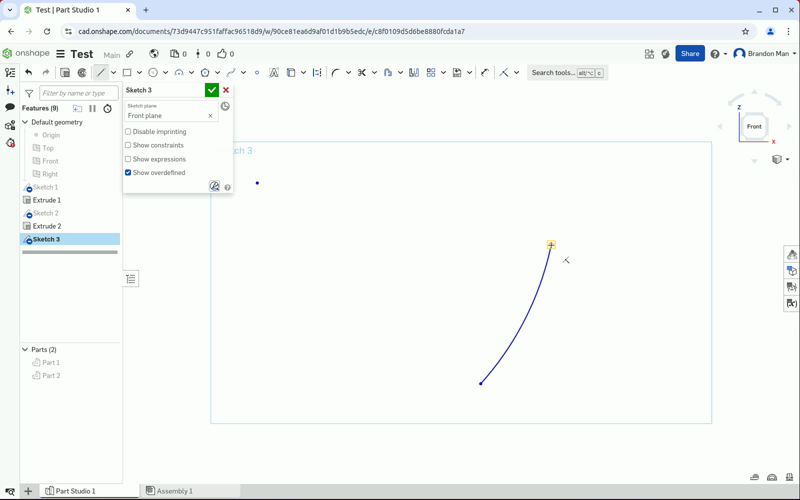
mouse_move(480, 383)
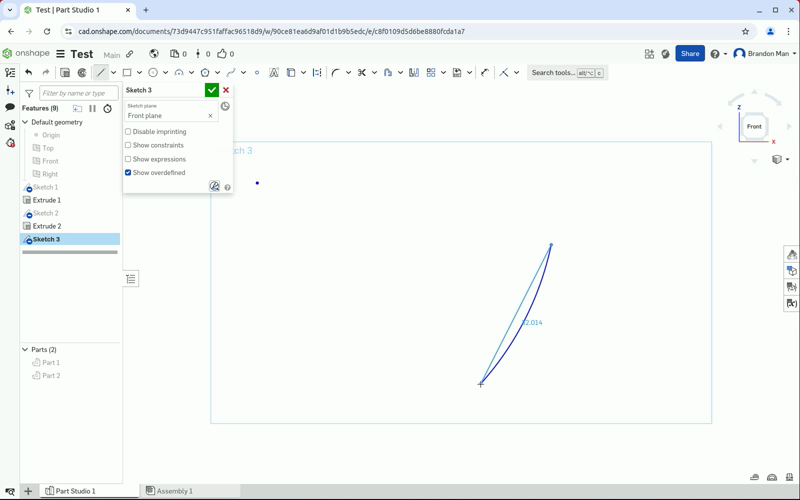
key_up(shift)
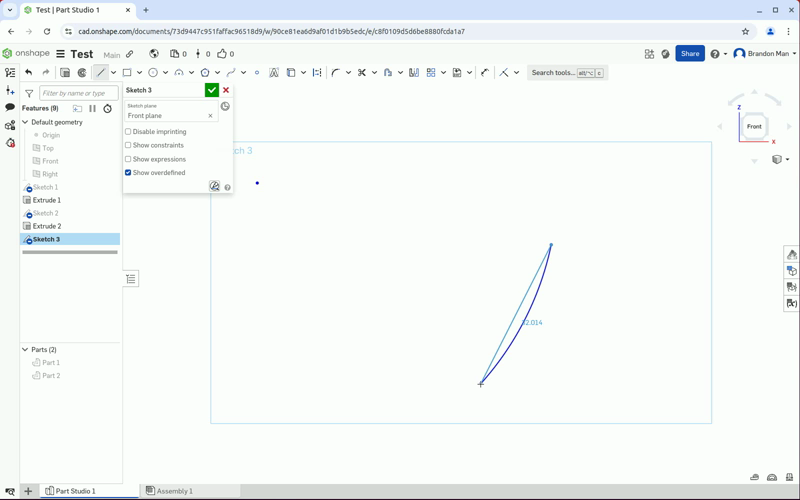
click(480, 383)
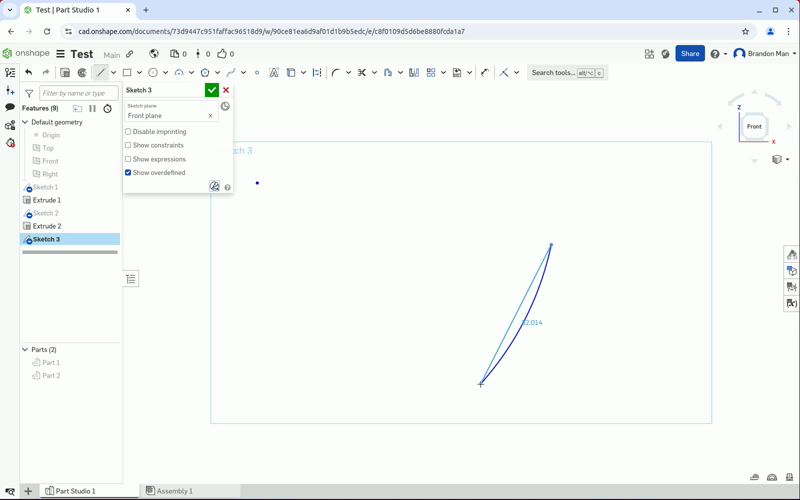
key(esc)
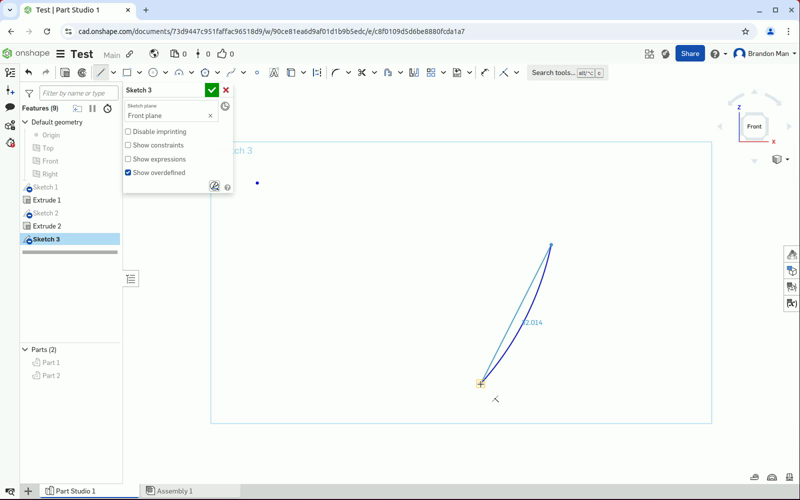
mouse_move(507, 348)
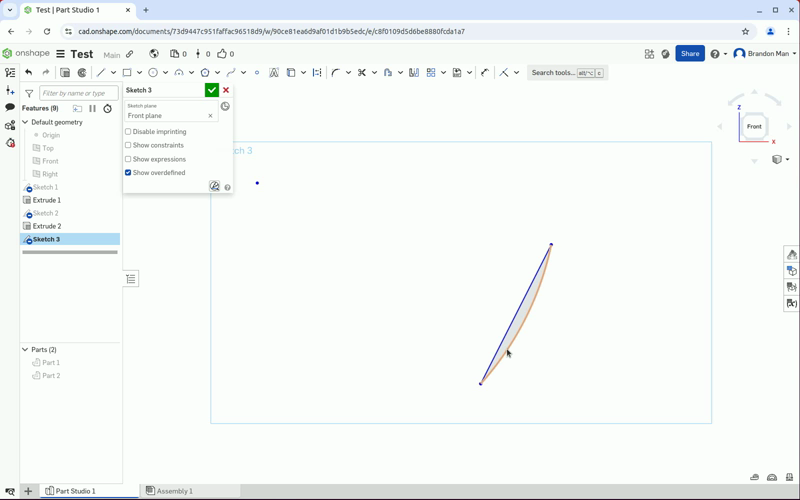
scroll(6)
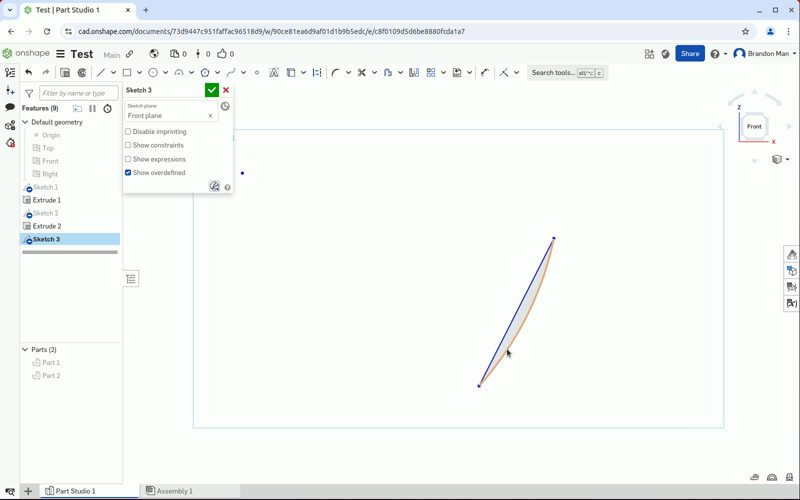
scroll(6)
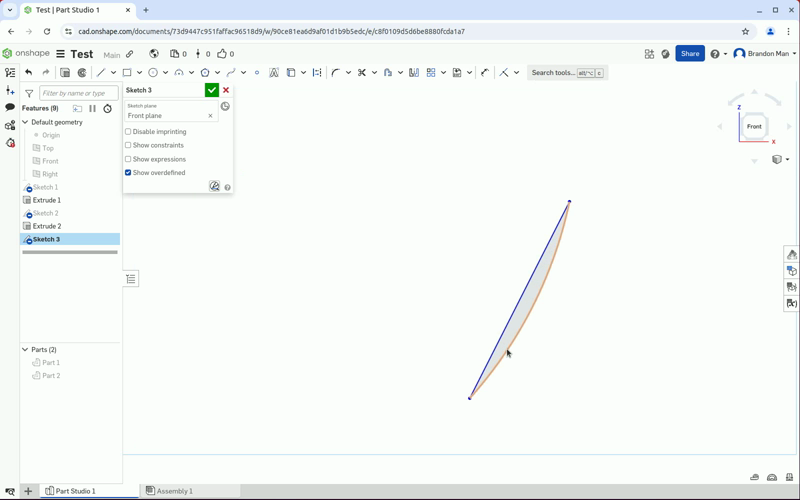
scroll(6)
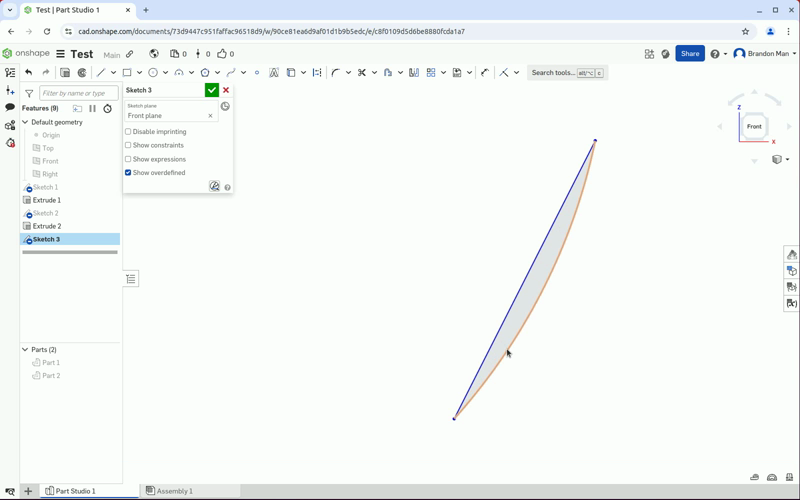
scroll(6)
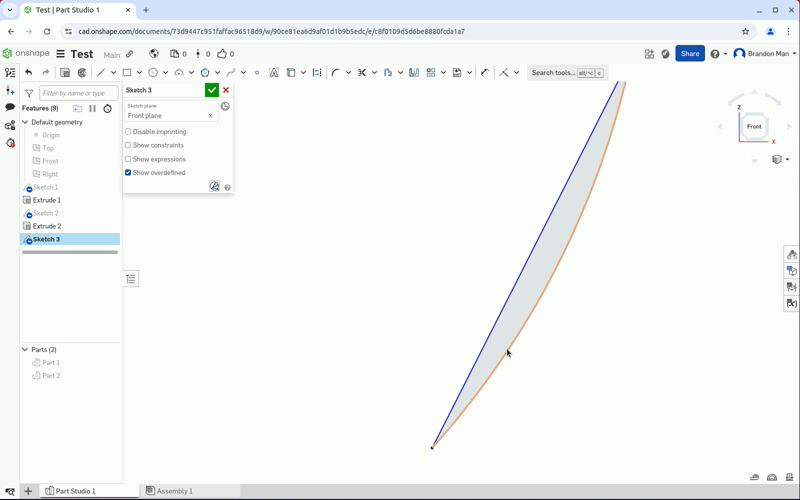
scroll(6)
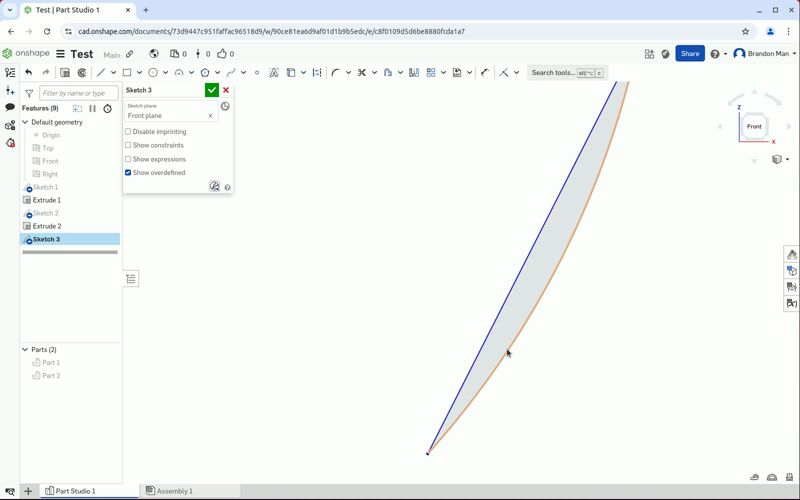
scroll(6)
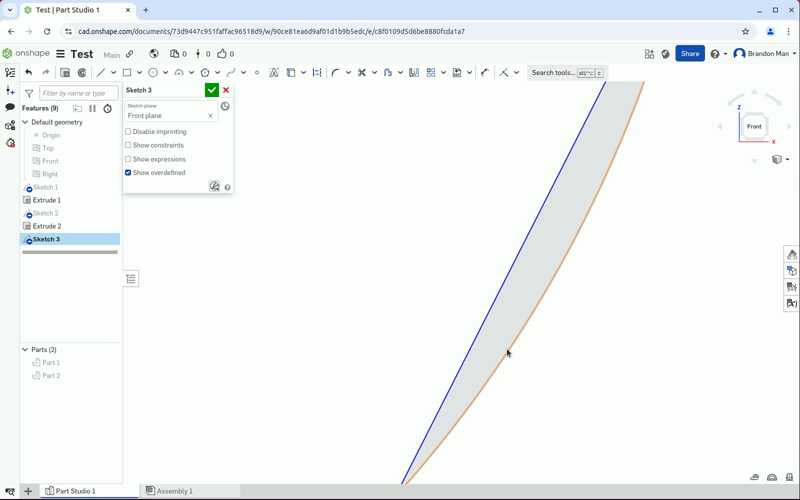
scroll(6)
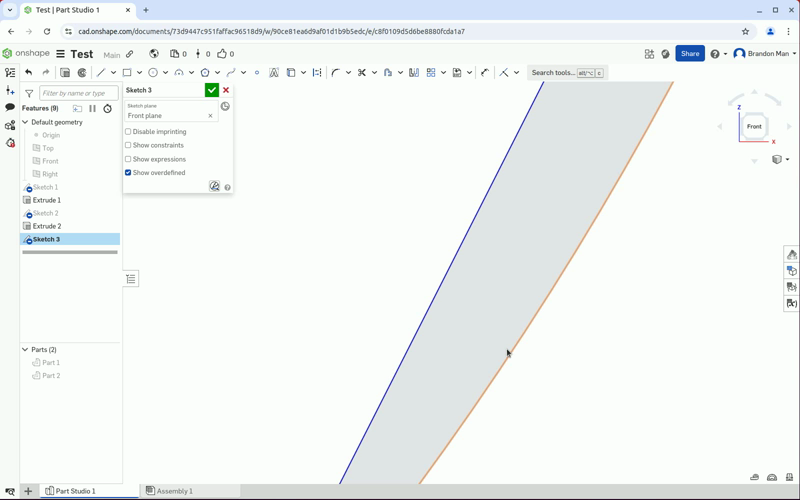
click(507, 348)
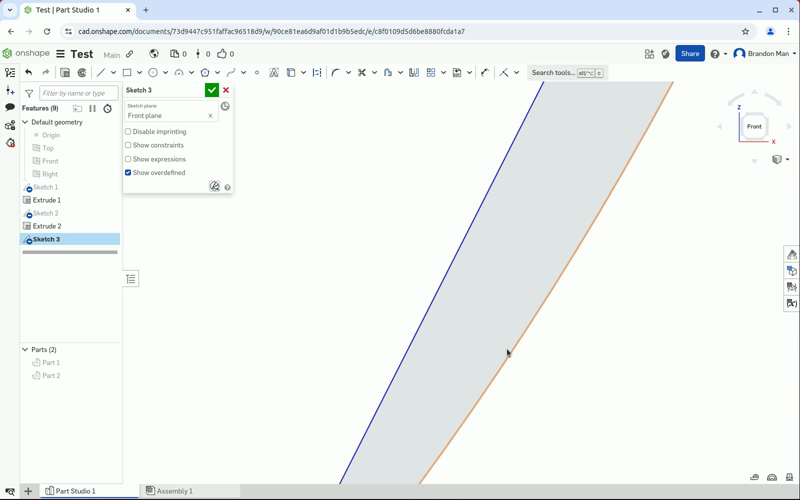
scroll(-6)
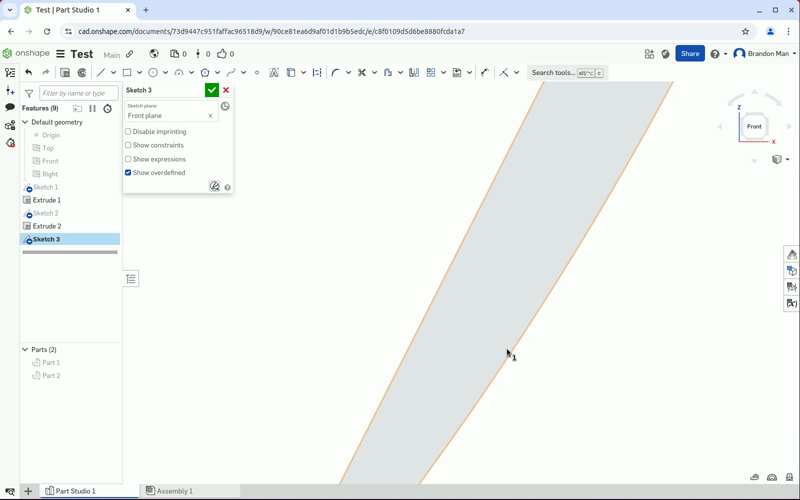
scroll(-6)
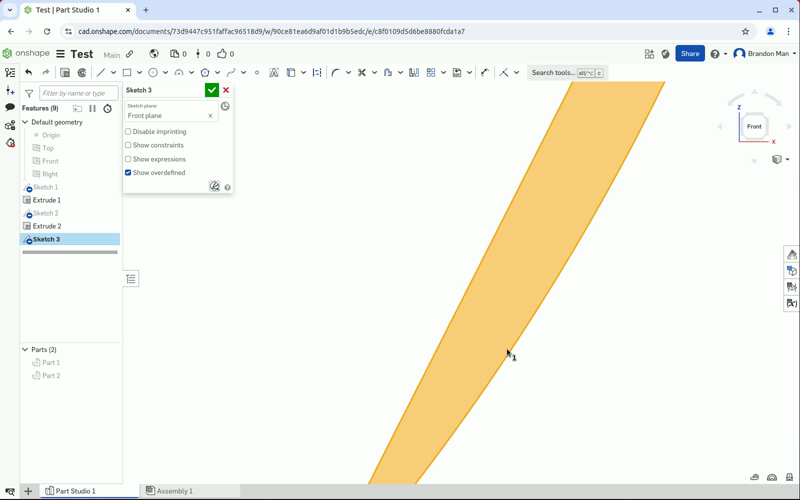
scroll(-6)
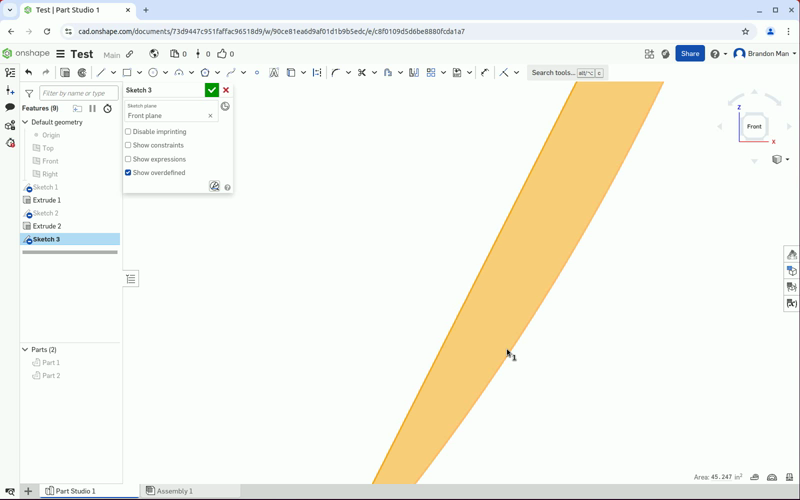
scroll(-6)
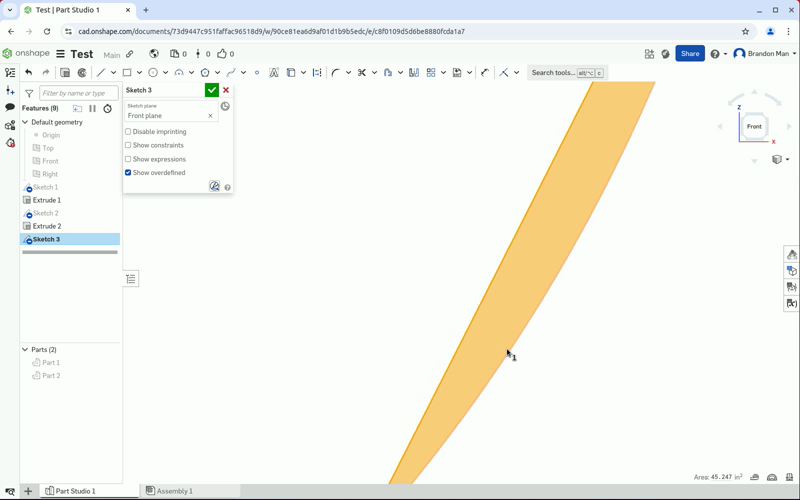
scroll(-6)
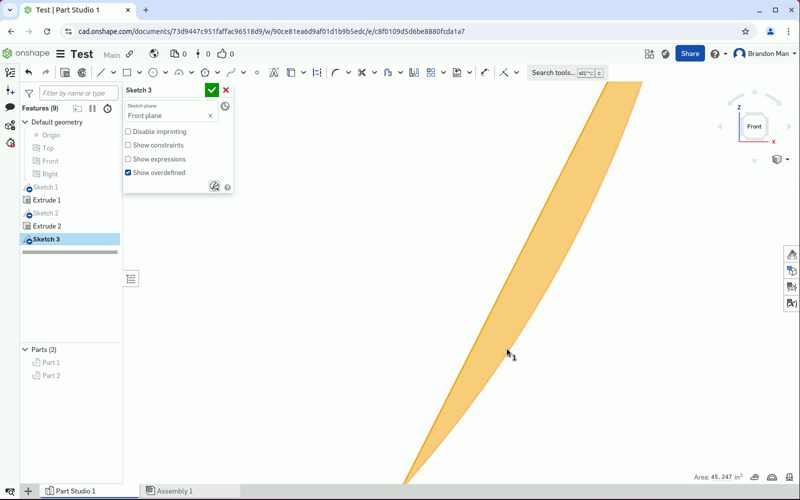
scroll(-6)
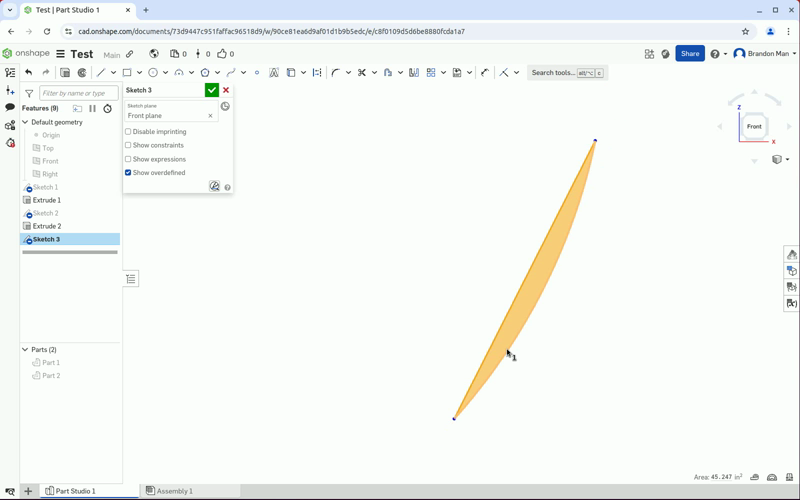
scroll(-6)
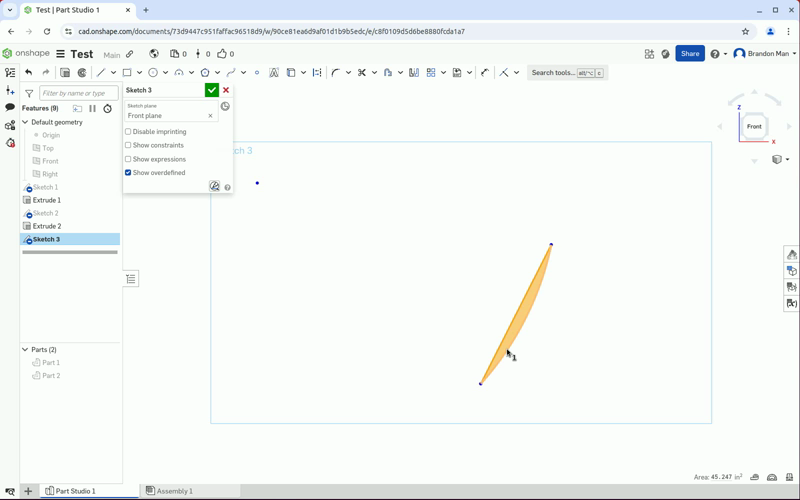
mouse_move(73, 352)
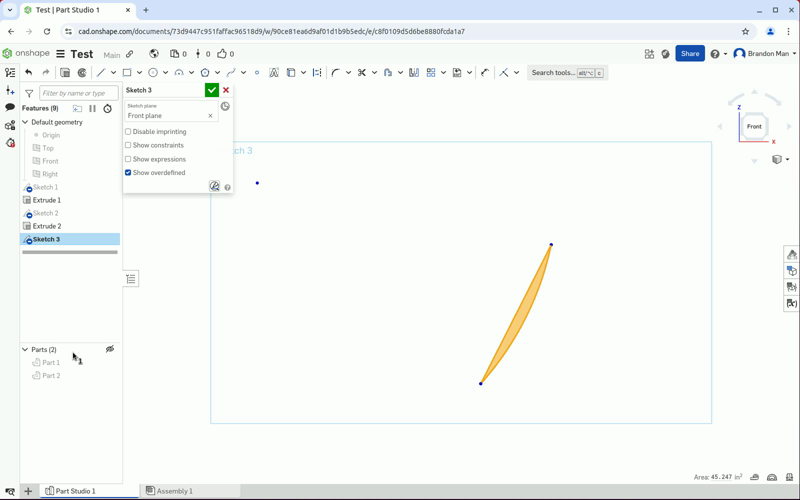
key(shift+y)
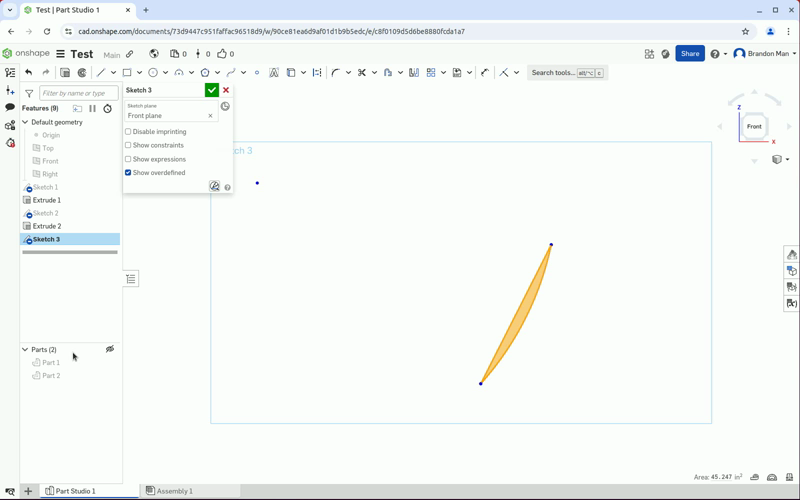
key(shift+e)
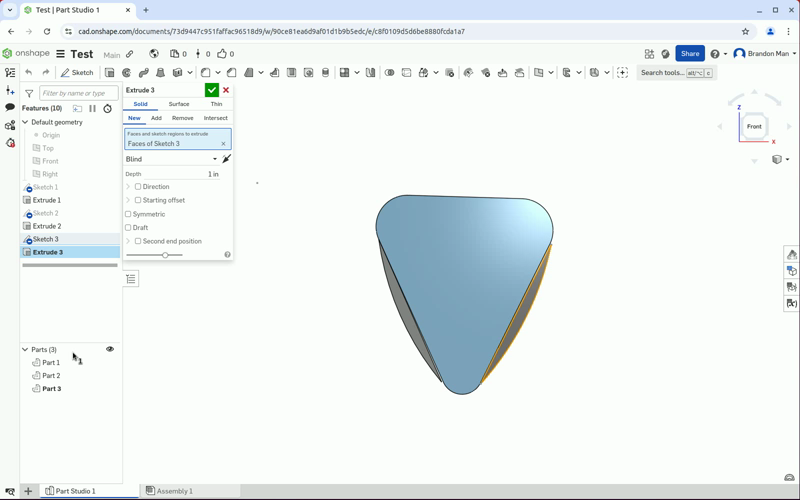
mouse_move(143, 106)
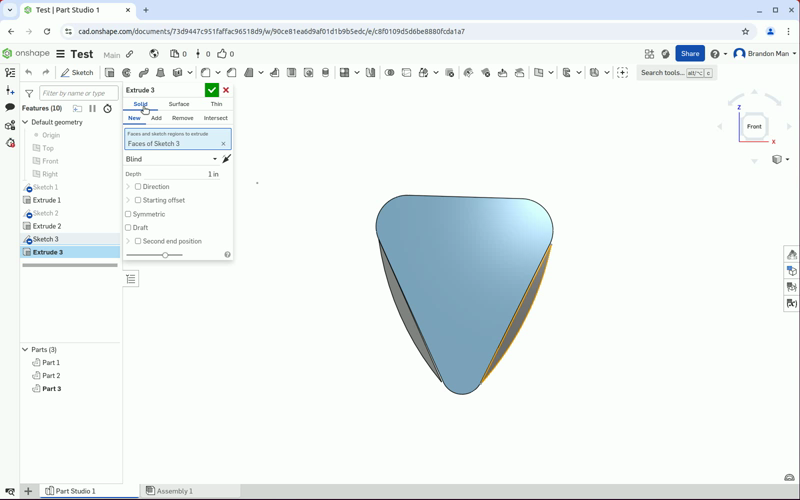
click(143, 106)
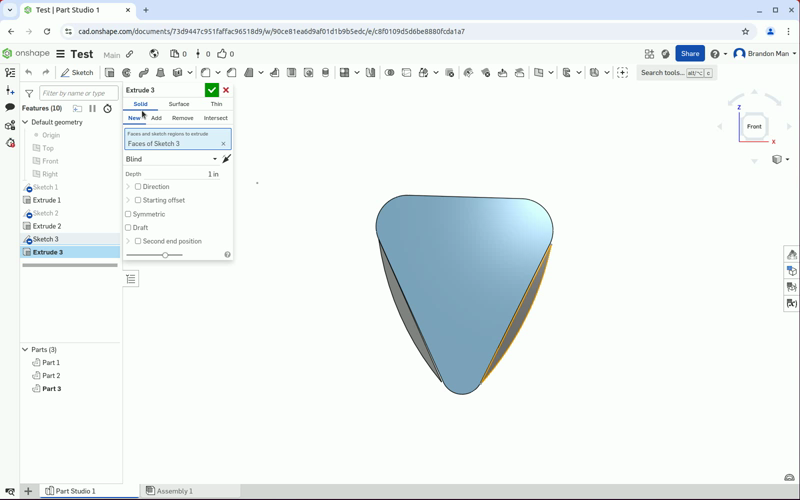
mouse_move(137, 120)
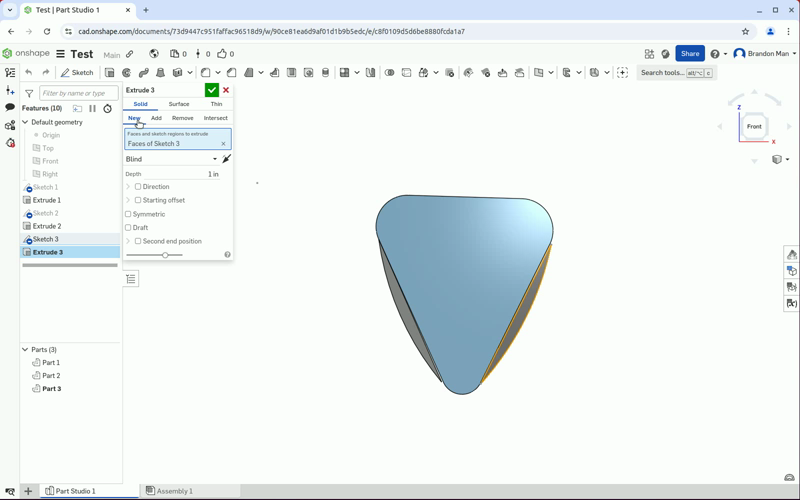
click(137, 120)
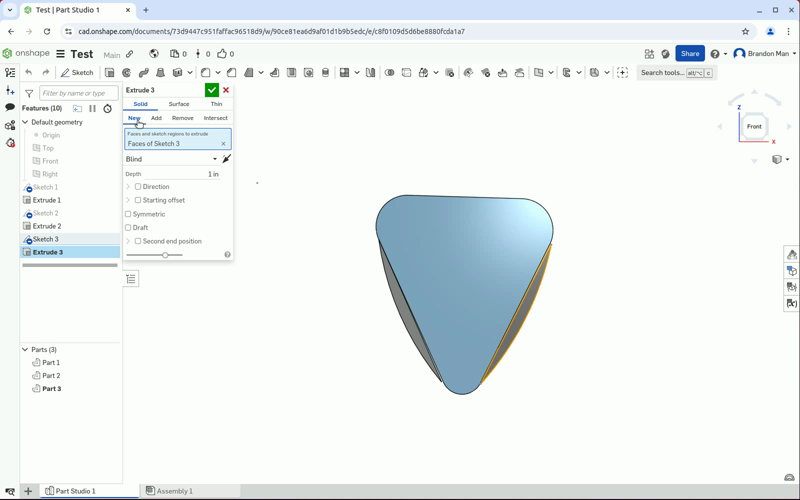
key(tab, 4)
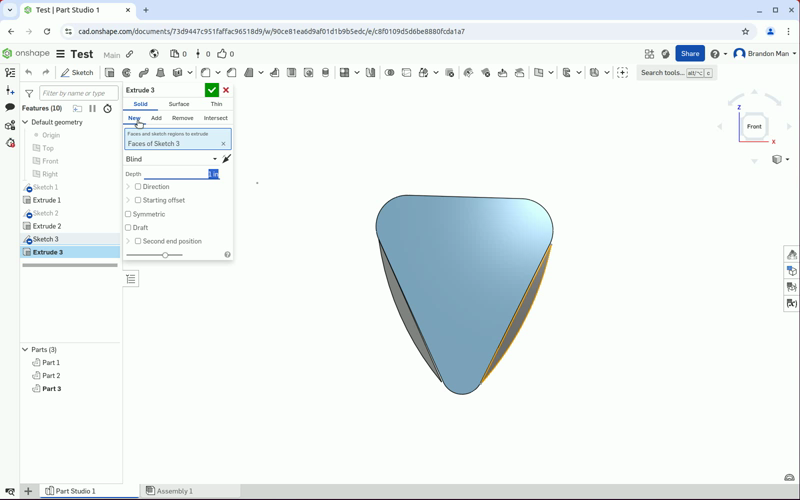
text(2.166)
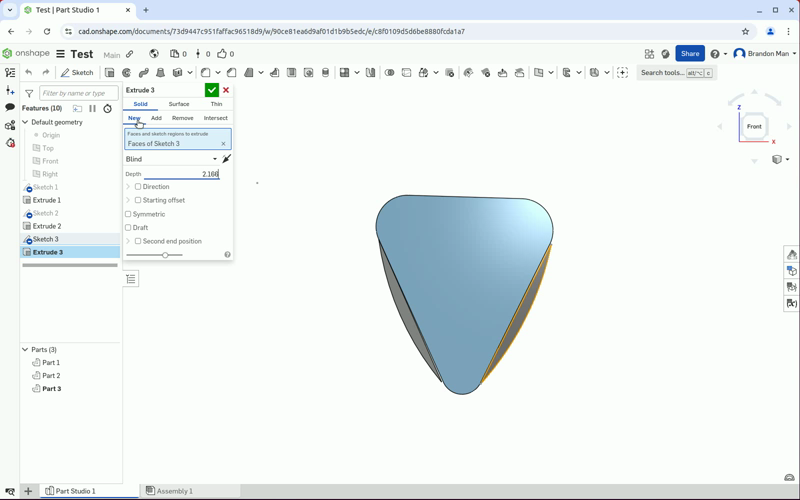
key(enter)
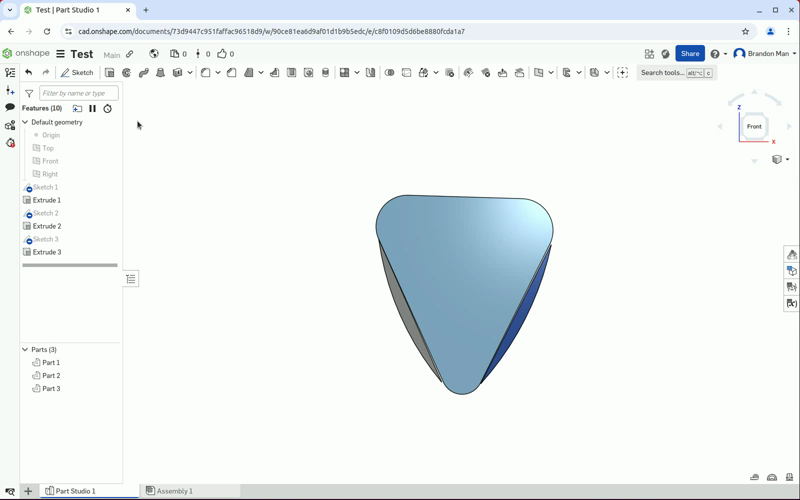
key(shift+h)
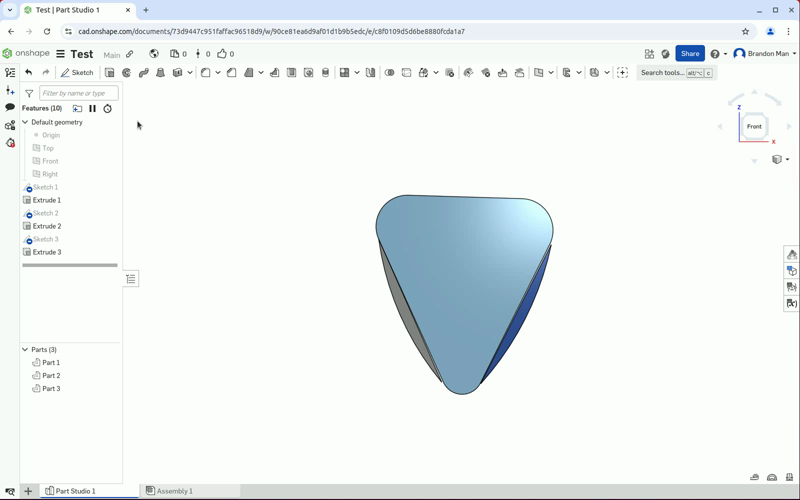
key(shift+h)
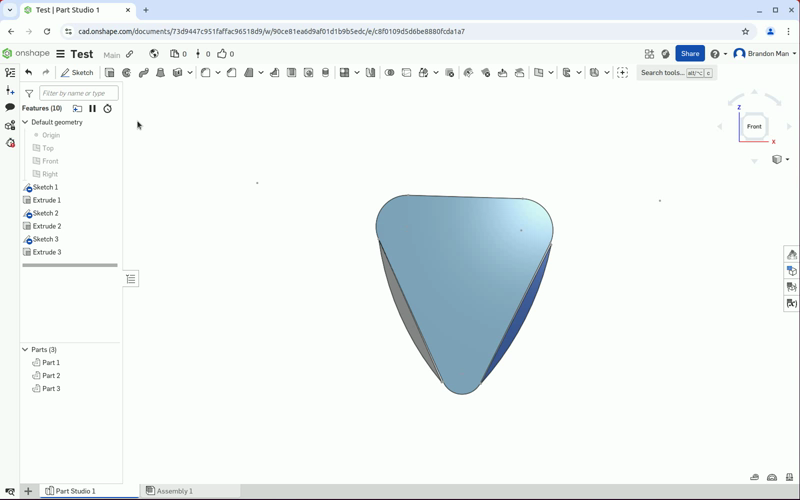
key(shift+7)
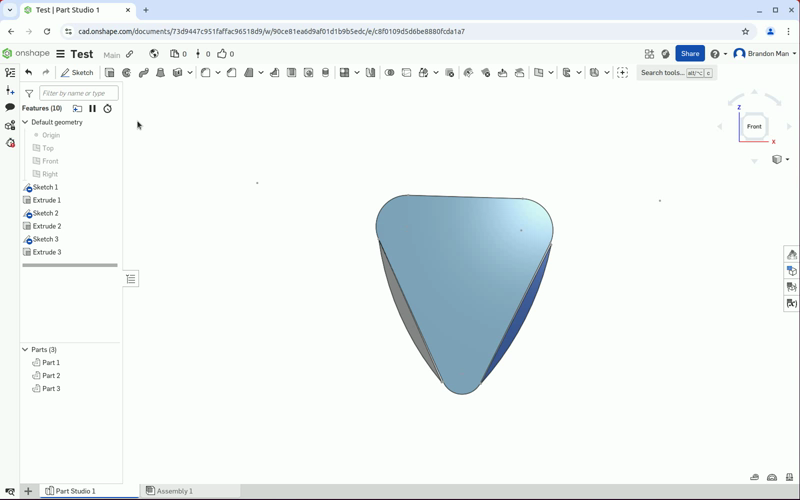
key(left, 2)
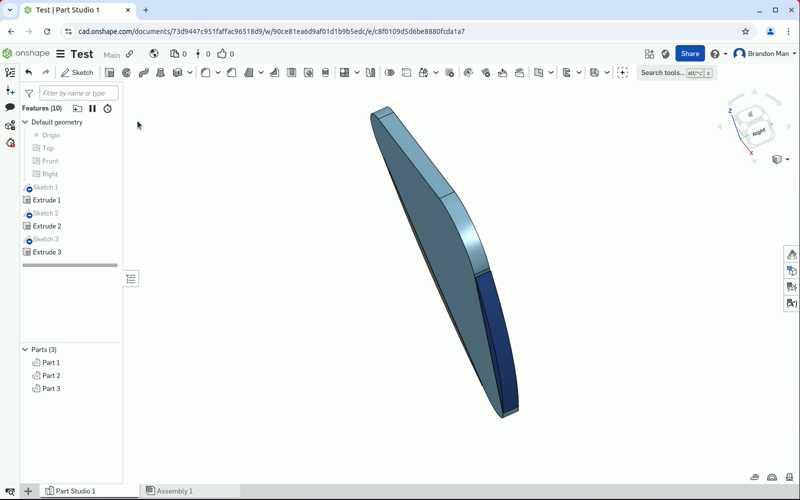
key(down, 2)
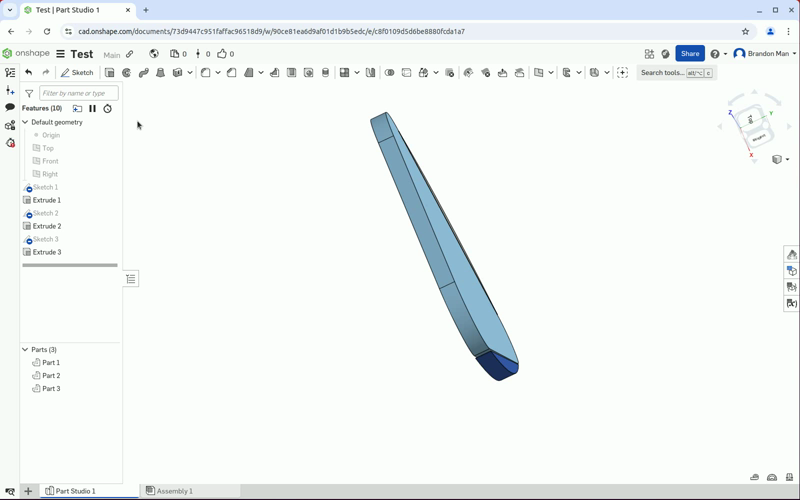
key(up, 2)
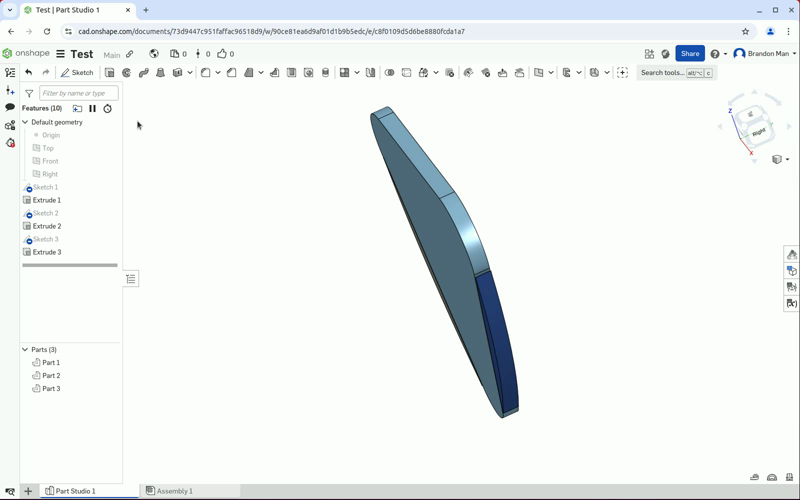
key(right, 2)
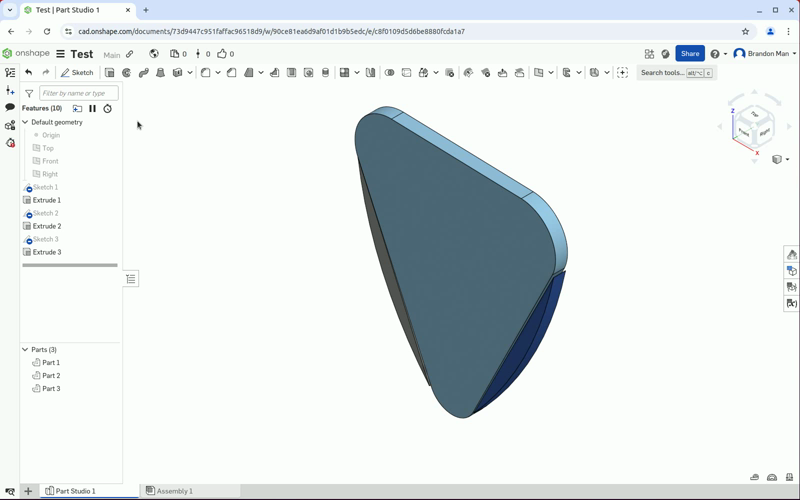
mouse_move(73, 189)
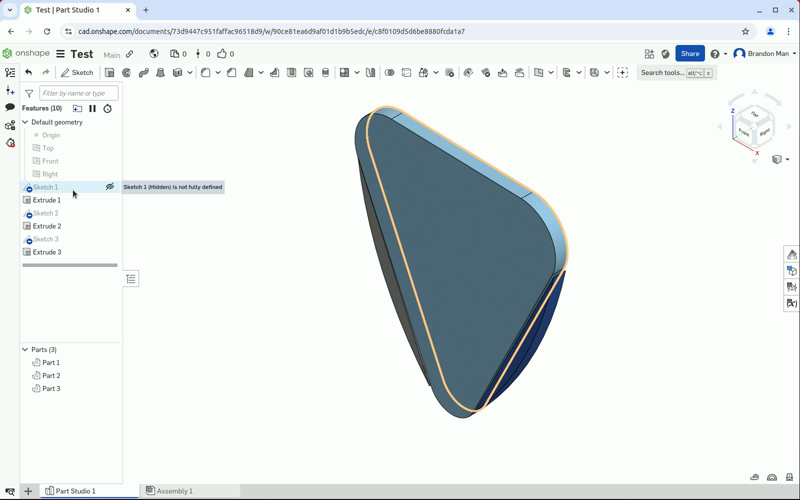
click(73, 189)